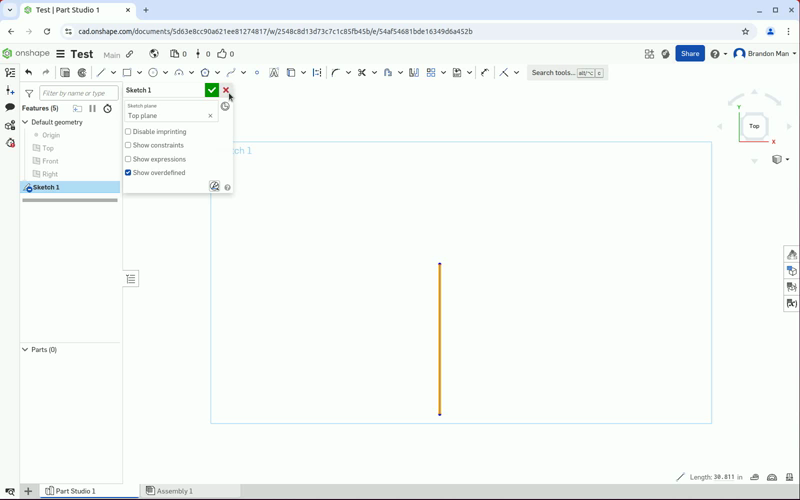
key(shift+h)
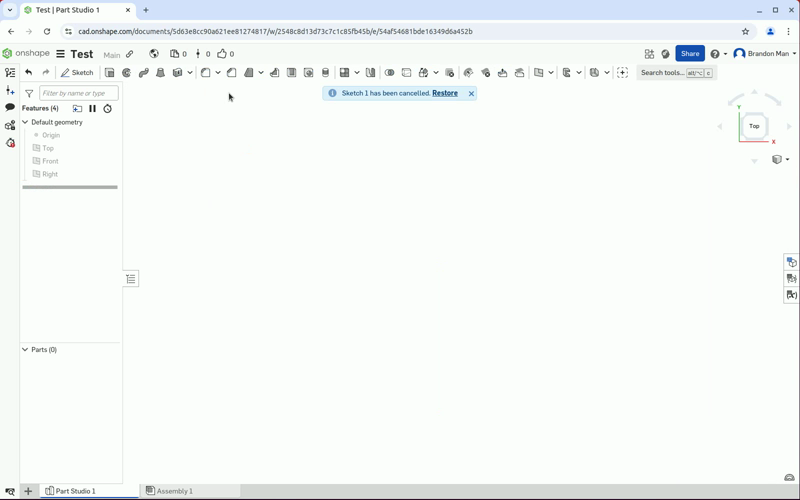
mouse_move(73, 352)
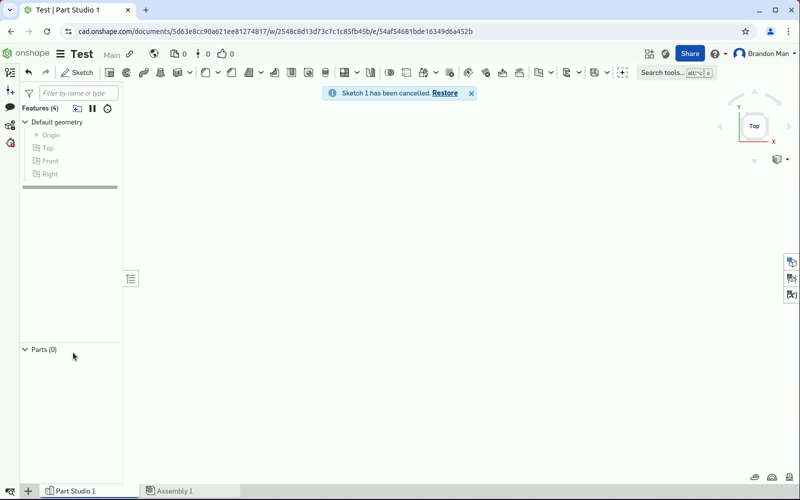
key(y)
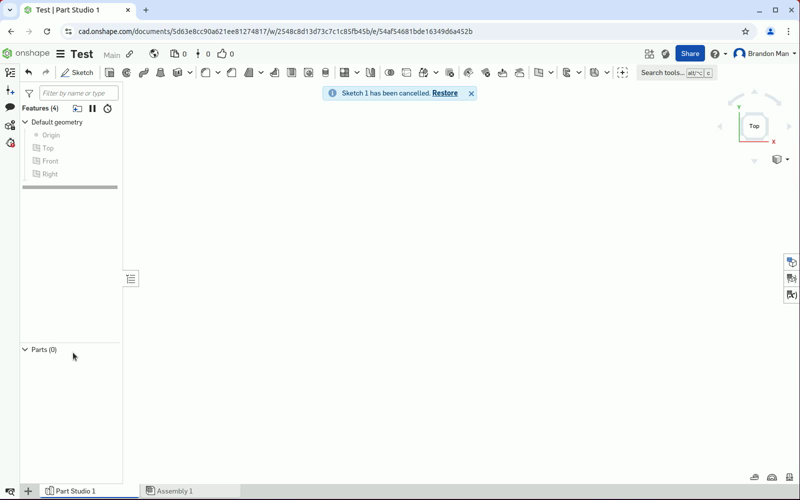
key(shift+p)
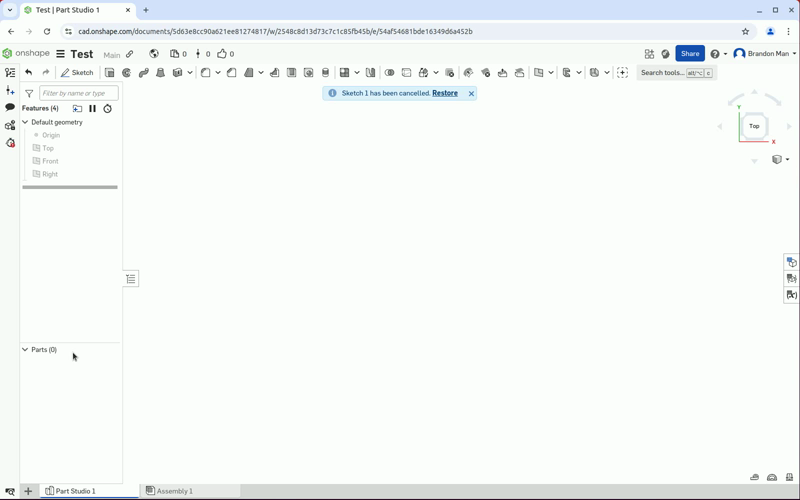
key(space)
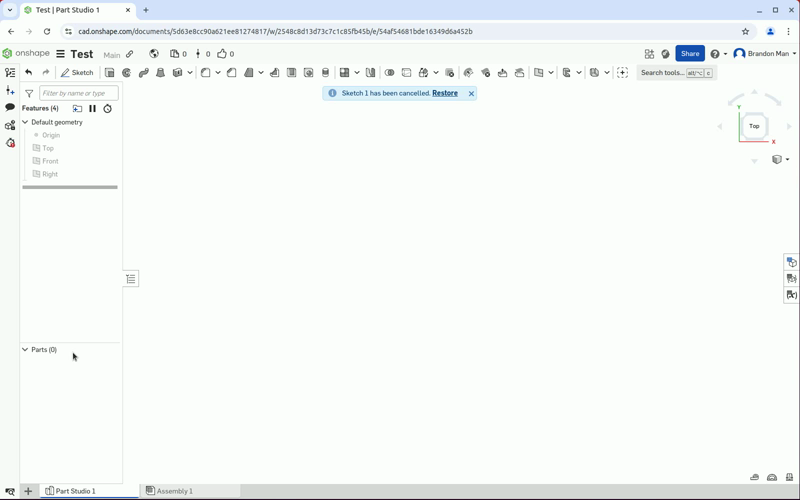
key_down(shift)
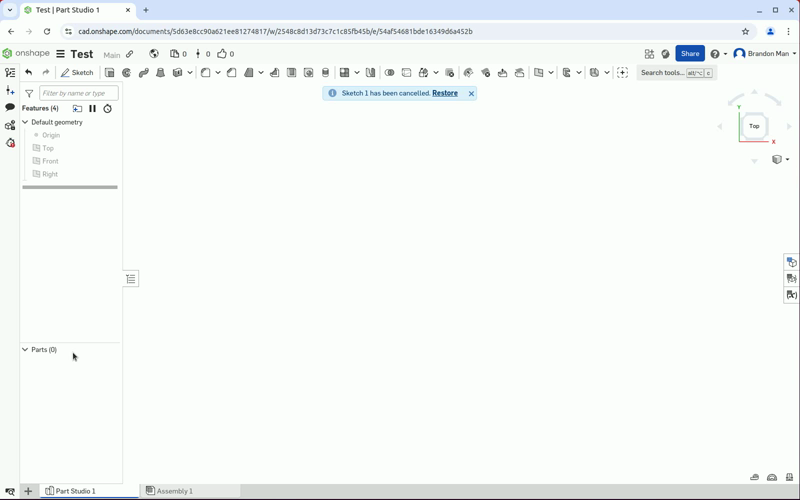
key(up)
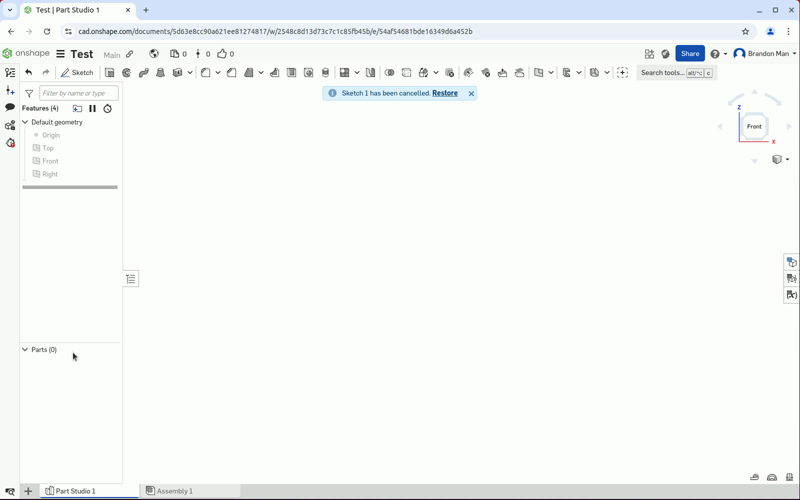
key_up(shift)
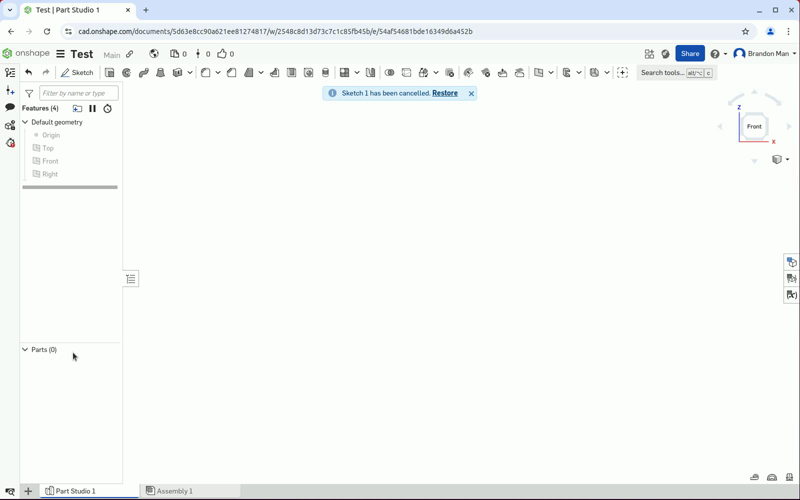
mouse_move(73, 352)
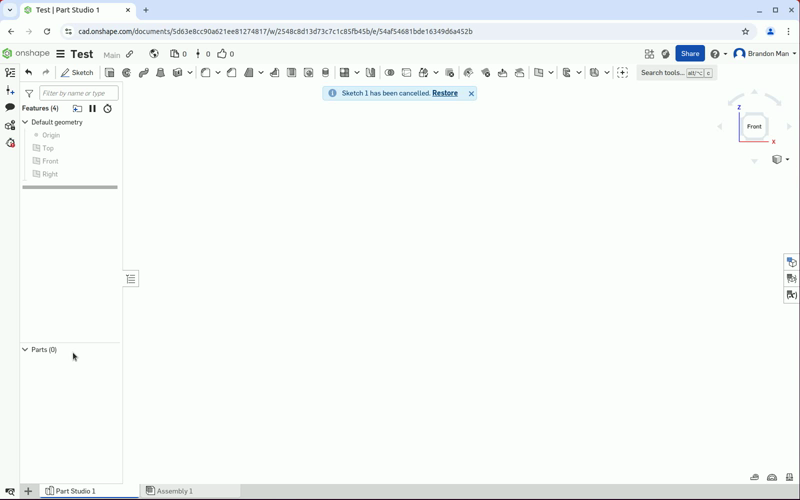
key(shift+y)
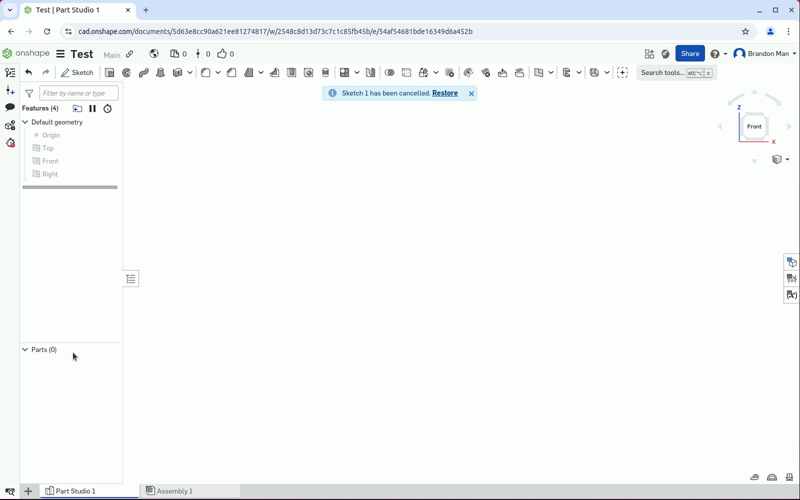
key(shift+s)
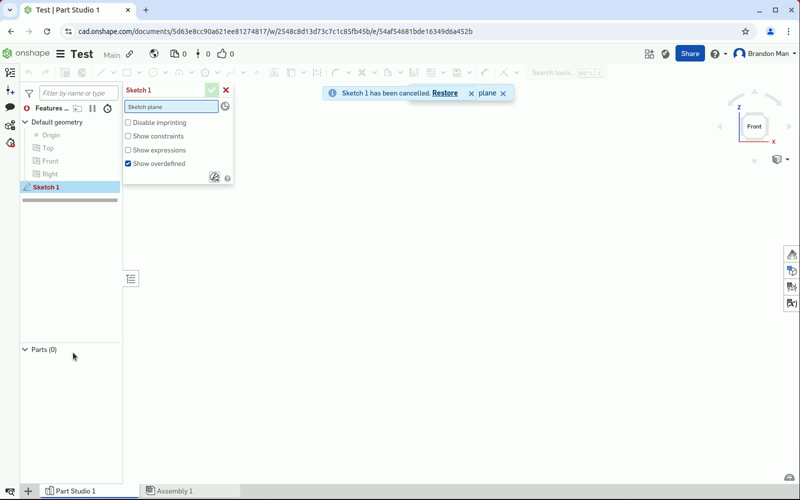
mouse_move(73, 163)
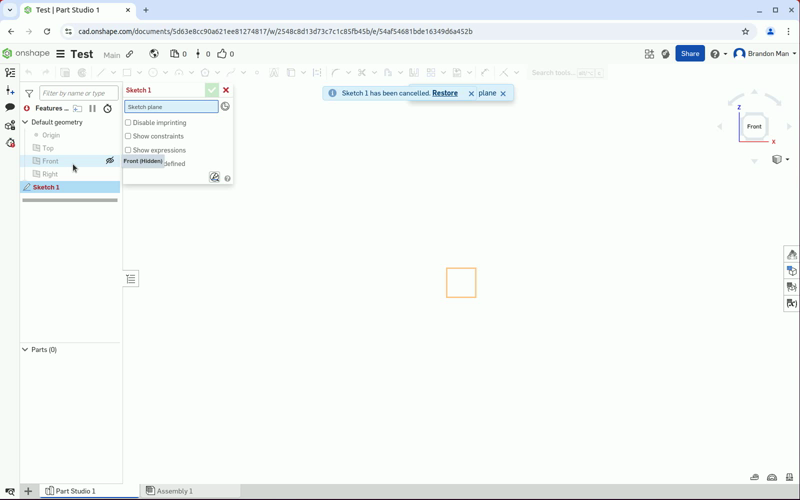
click(73, 163)
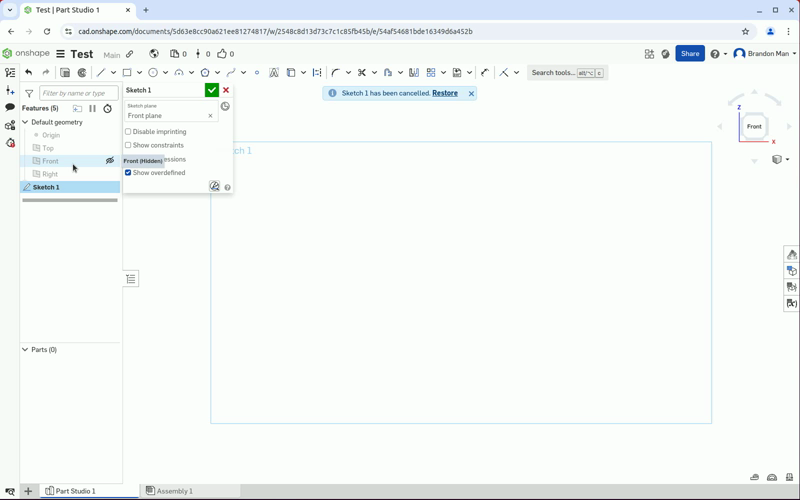
mouse_move(73, 352)
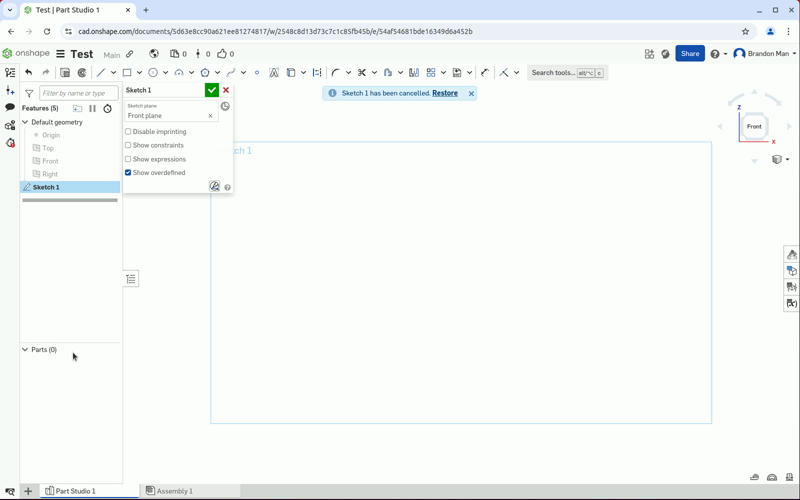
key(y)
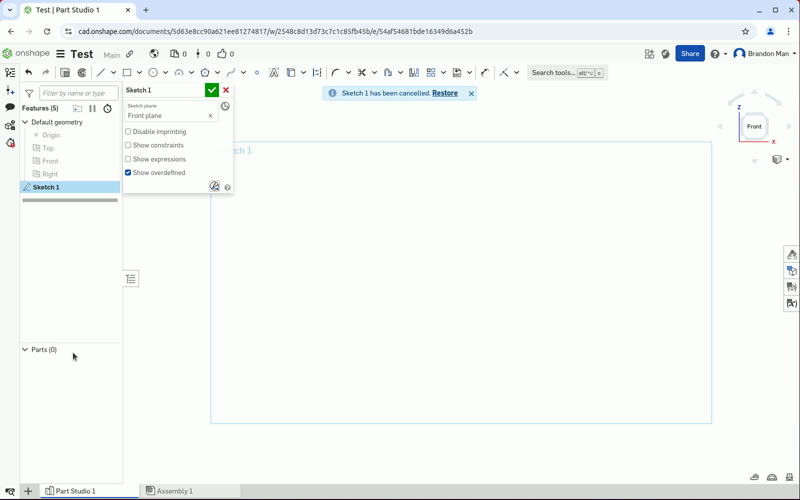
key(l)
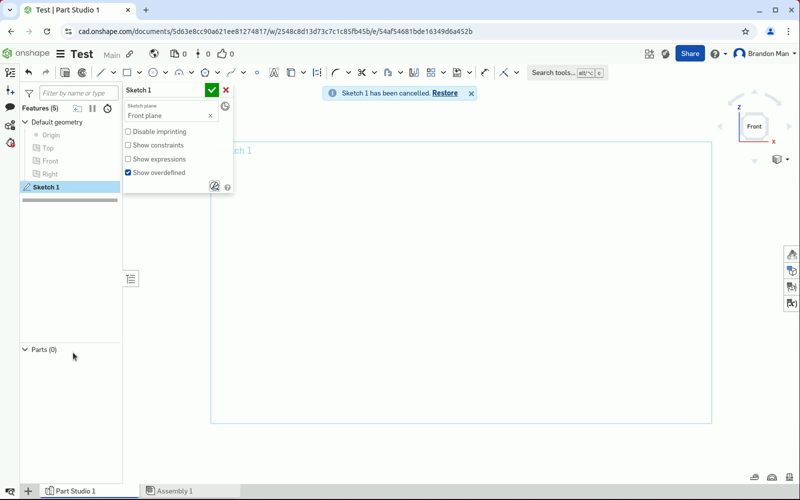
key_down(shift)
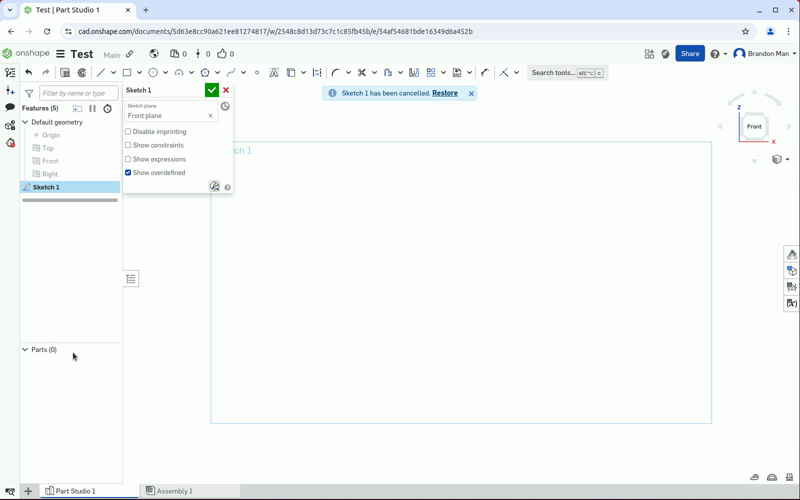
mouse_move(433, 200)
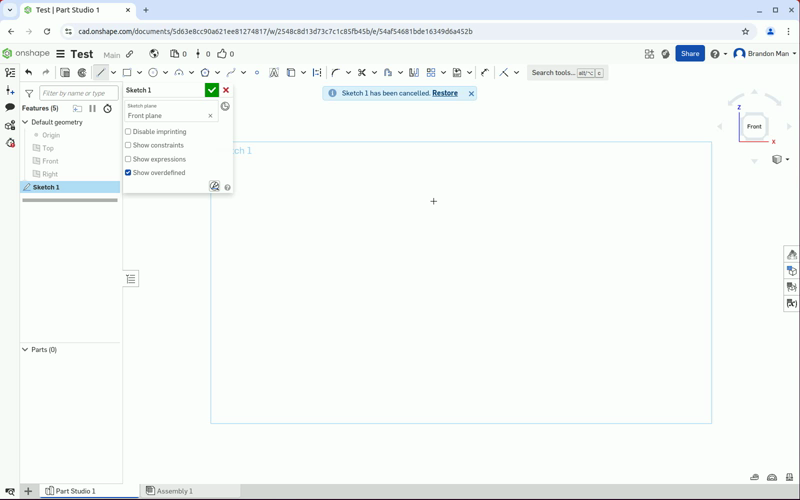
click(433, 200)
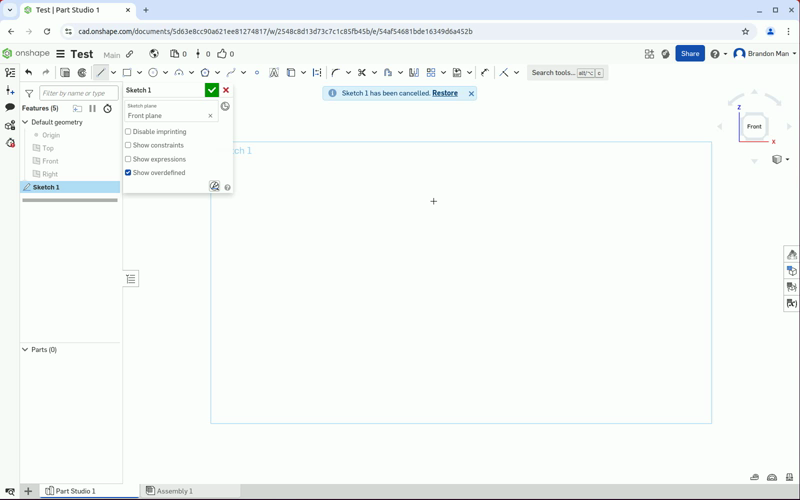
key_up(shift)
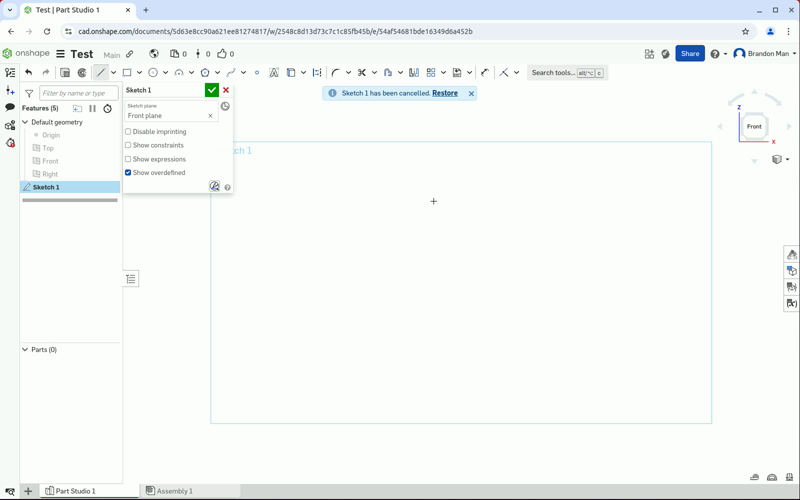
key_down(shift)
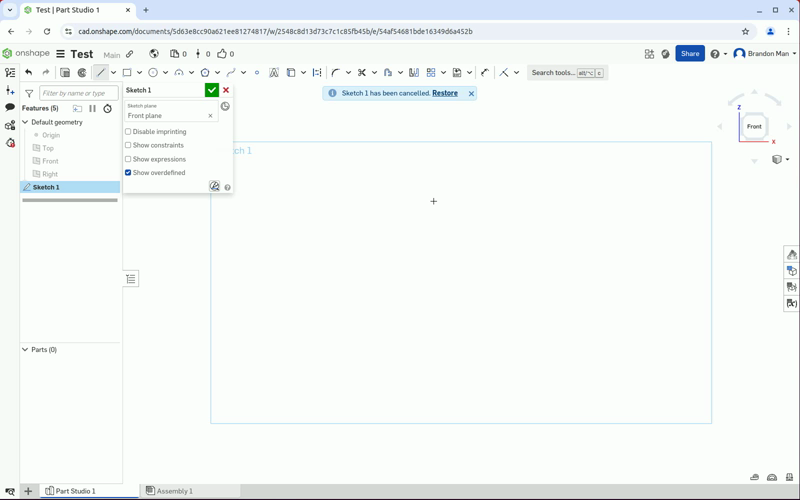
mouse_move(463, 200)
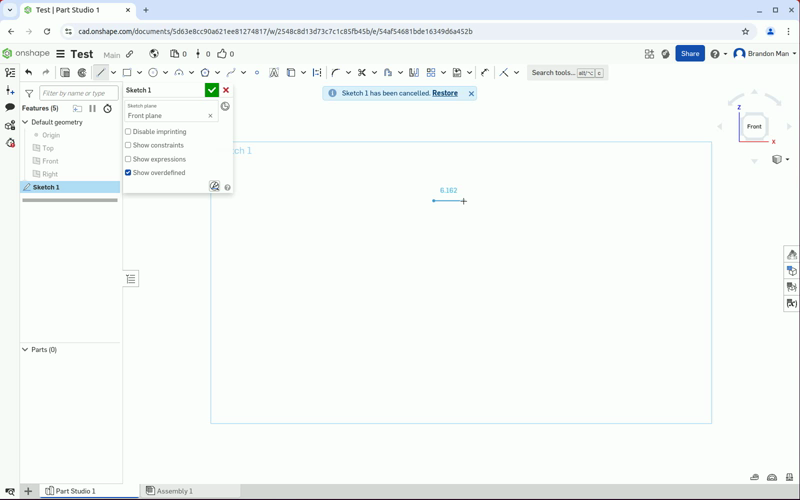
mouse_move(443, 200)
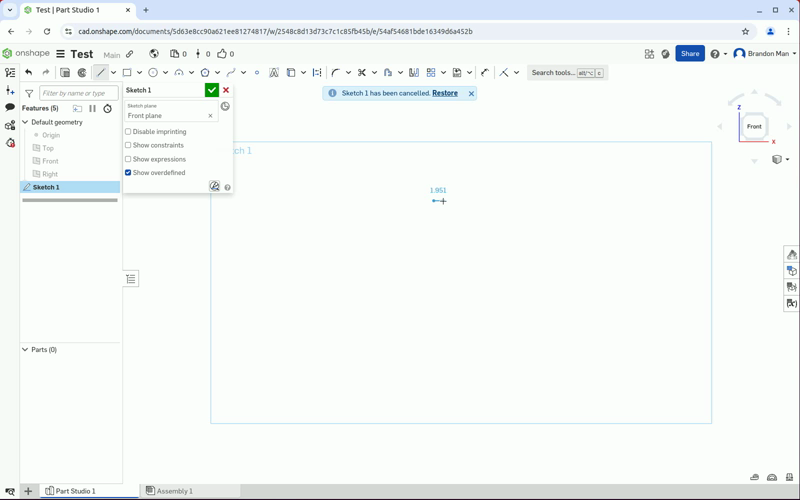
click(443, 200)
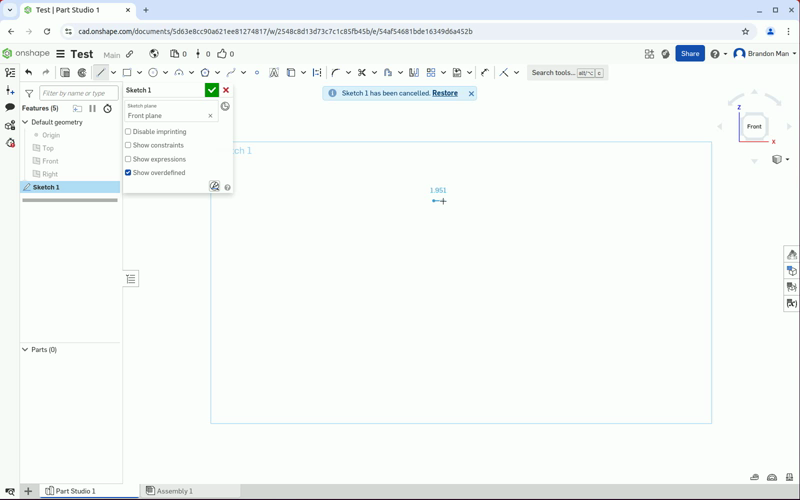
key_up(shift)
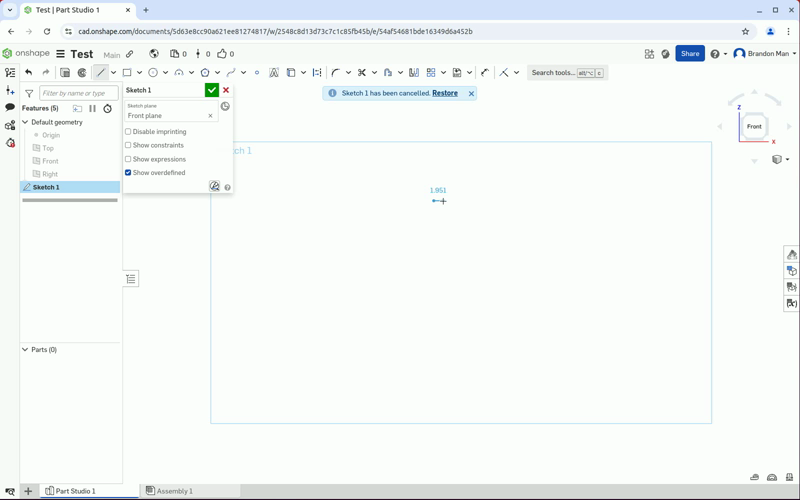
key(esc)
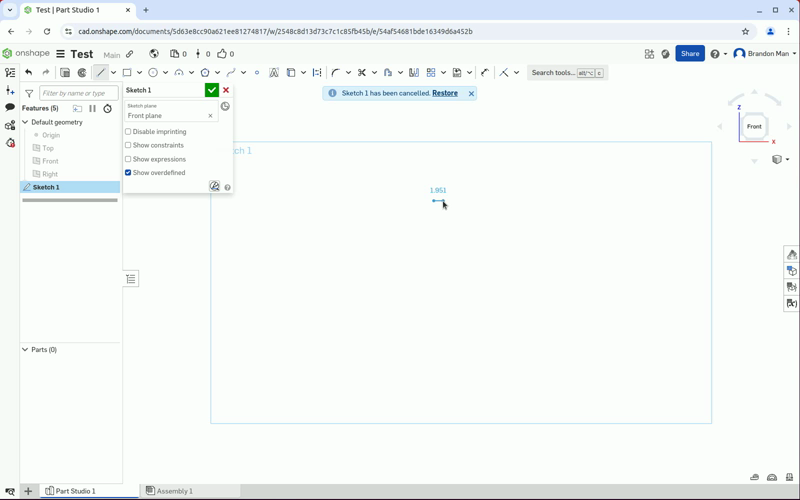
key(a)
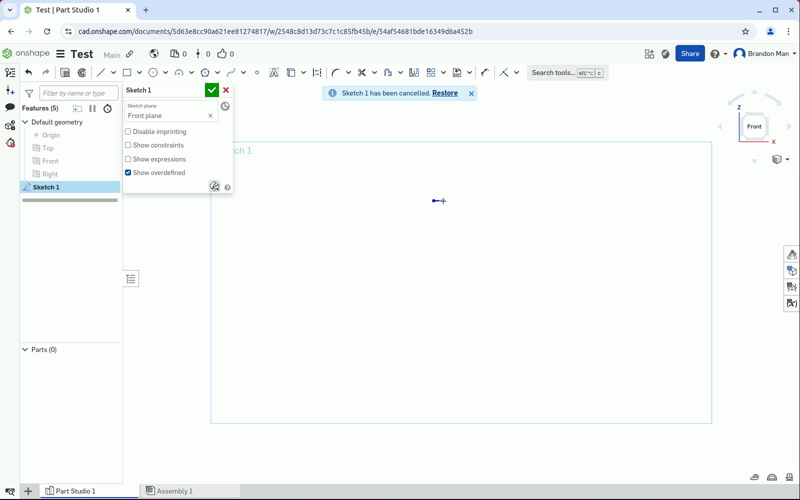
mouse_move(443, 200)
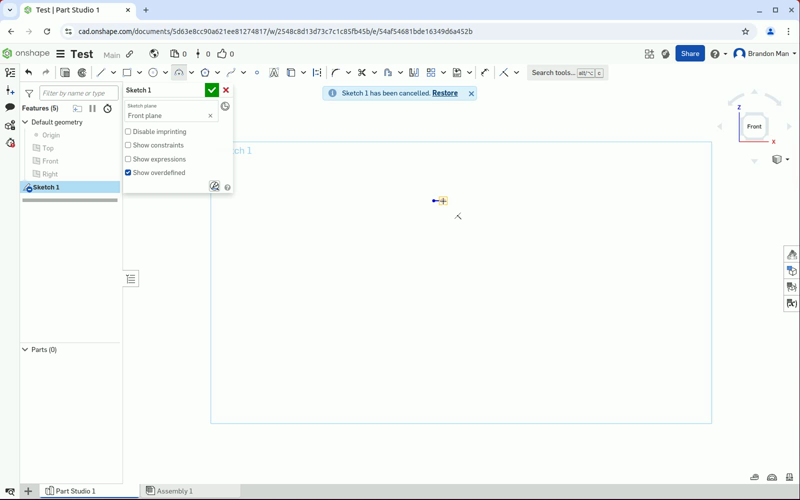
click(443, 200)
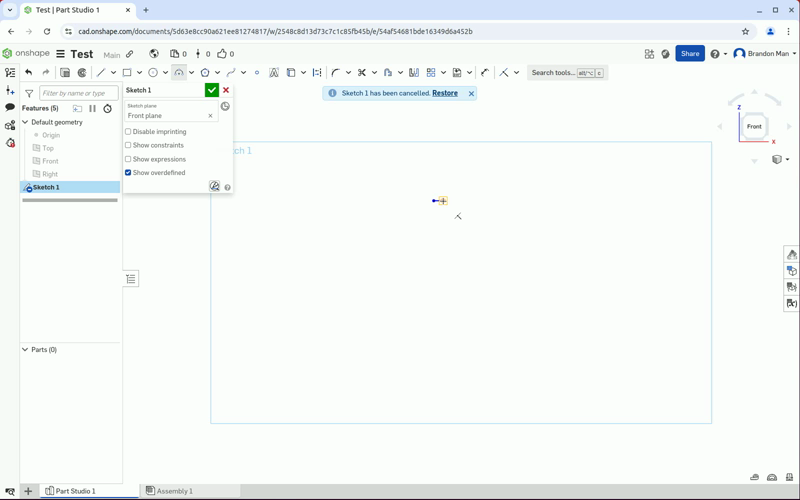
key_down(shift)
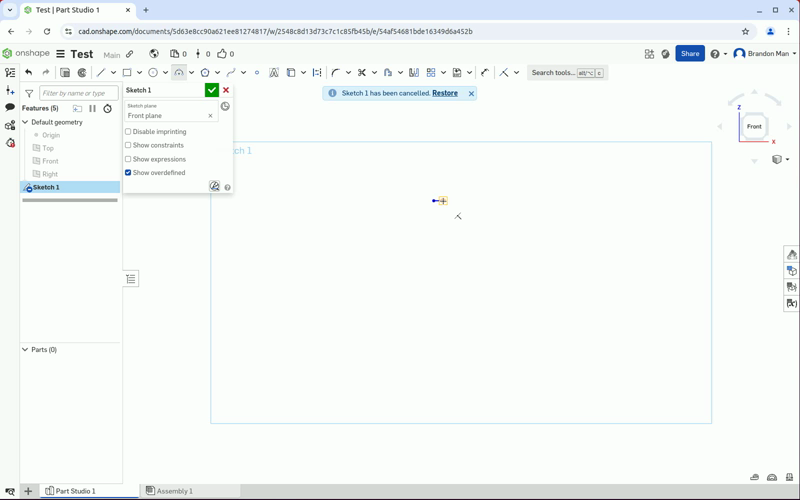
mouse_move(477, 200)
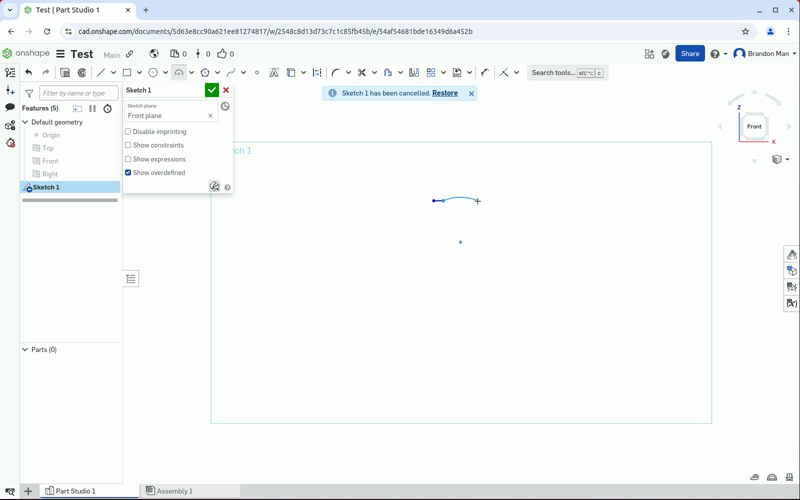
click(477, 200)
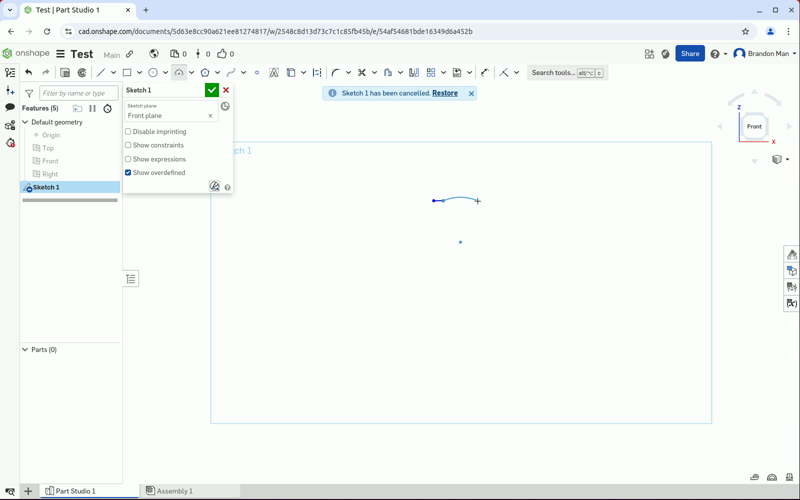
mouse_move(460, 189)
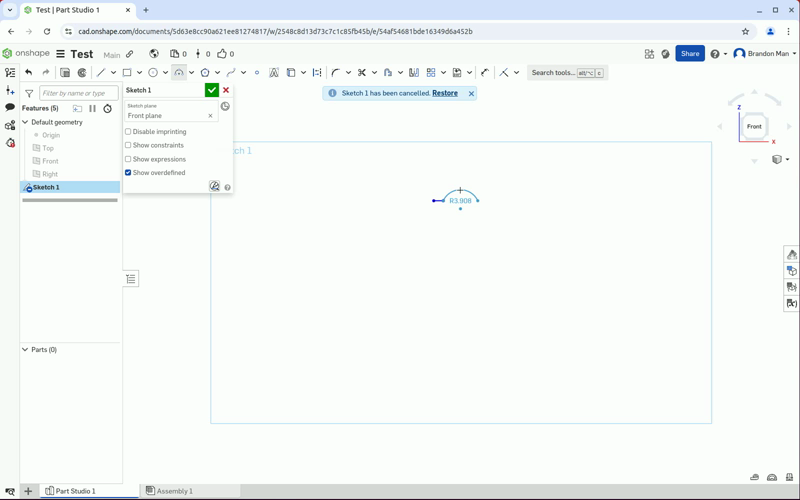
click(460, 189)
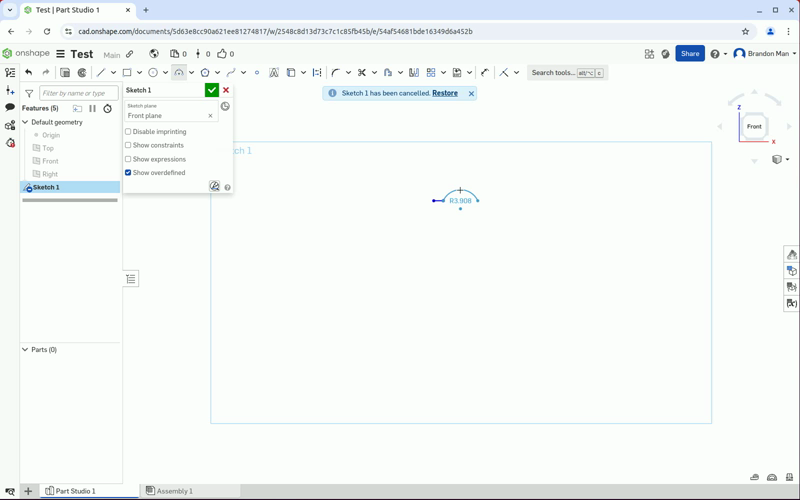
key_up(shift)
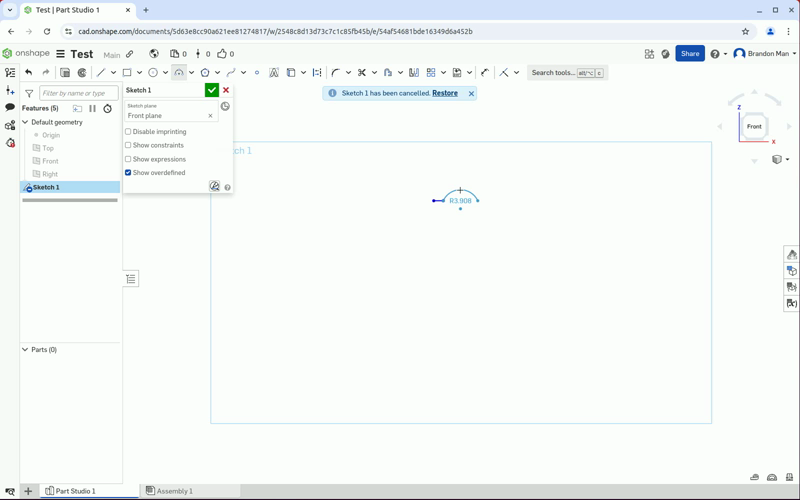
key(esc)
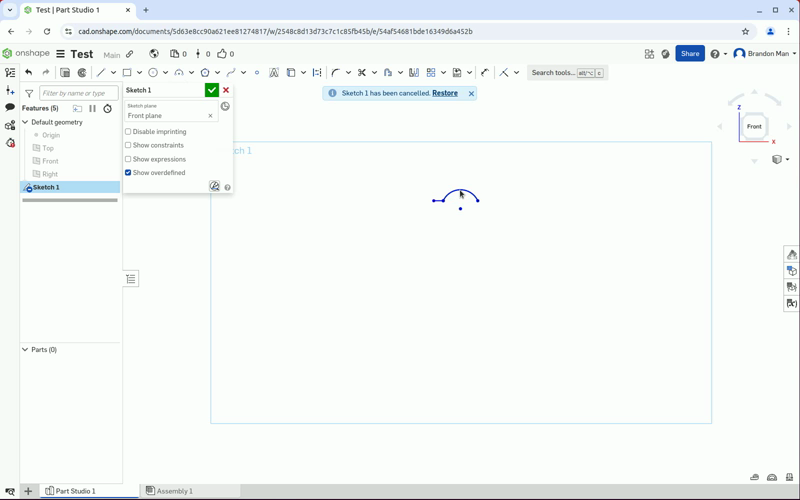
key(l)
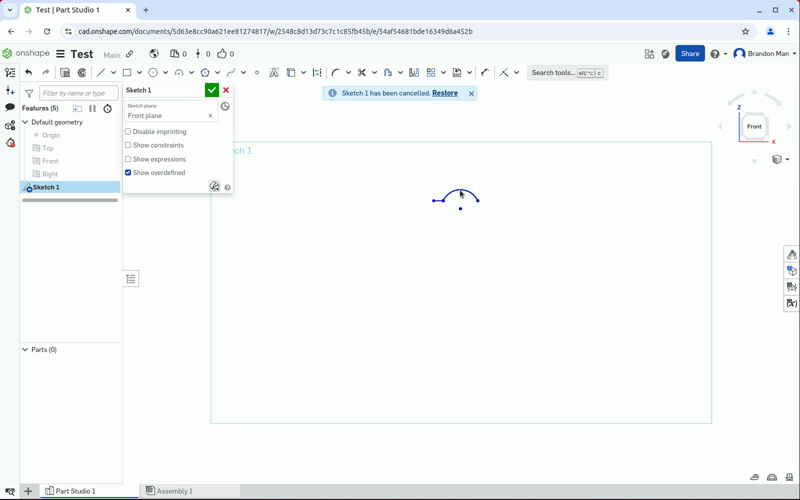
mouse_move(477, 200)
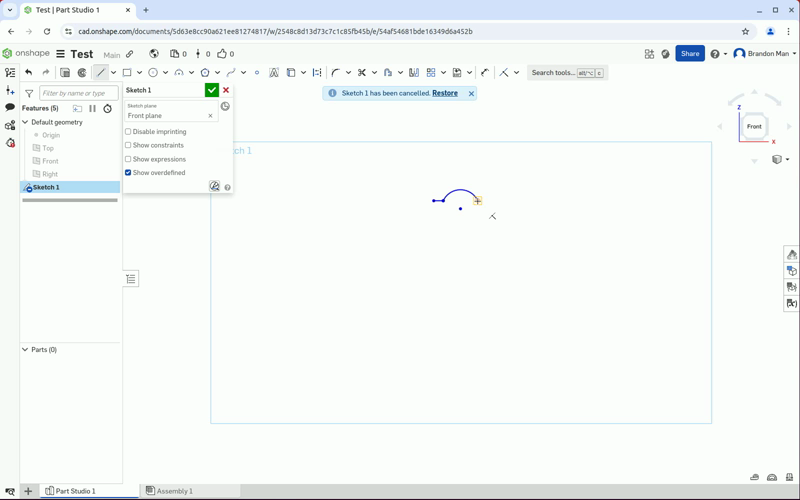
click(477, 200)
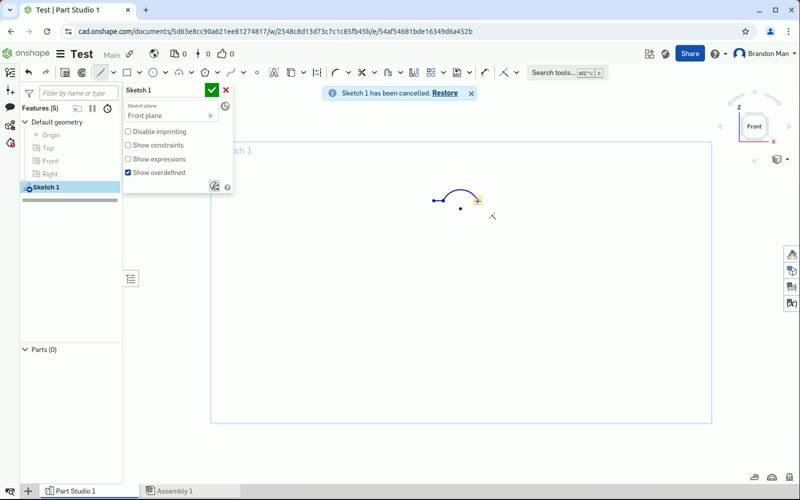
key_down(shift)
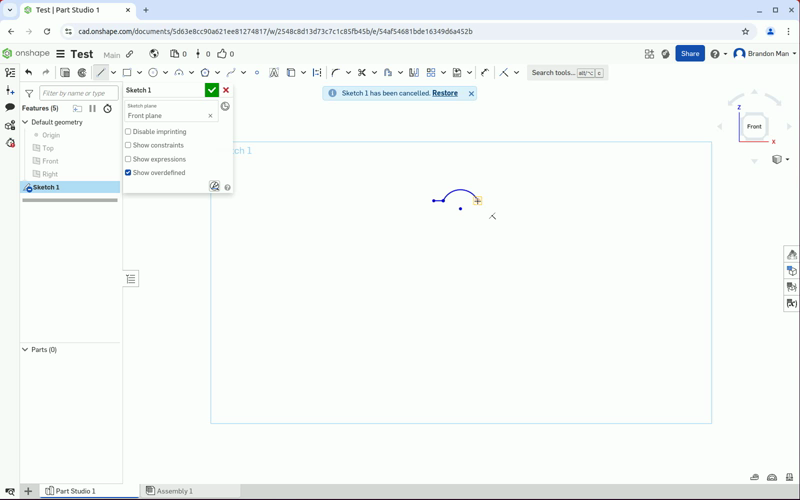
mouse_move(507, 200)
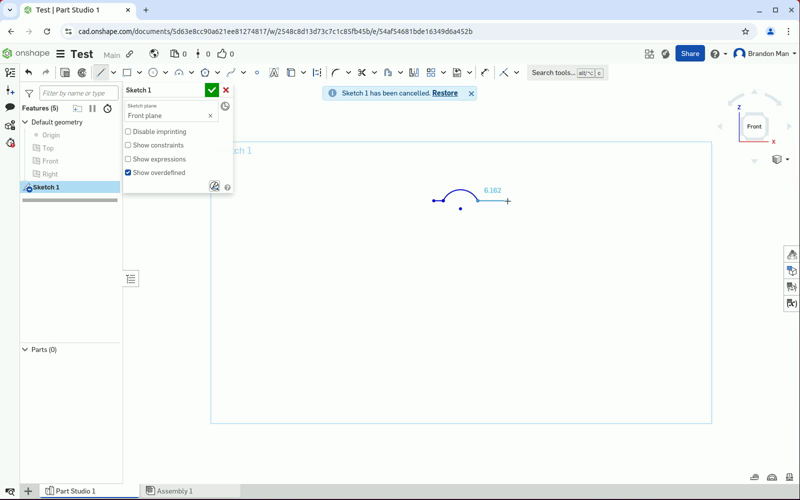
mouse_move(487, 200)
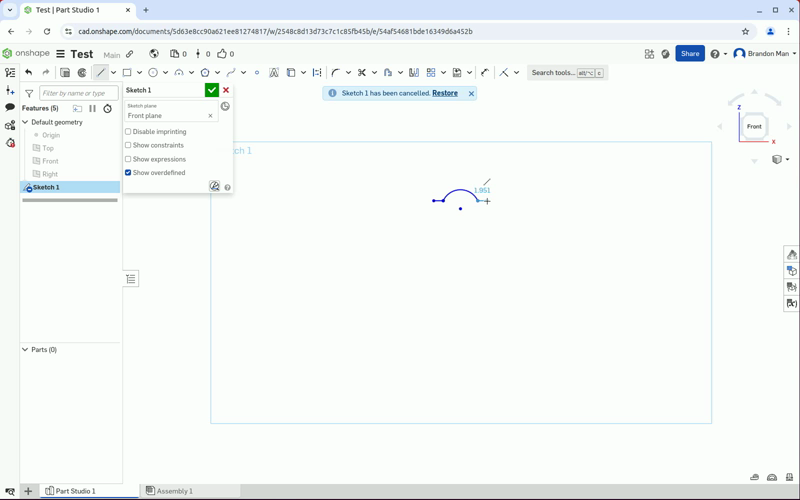
click(487, 200)
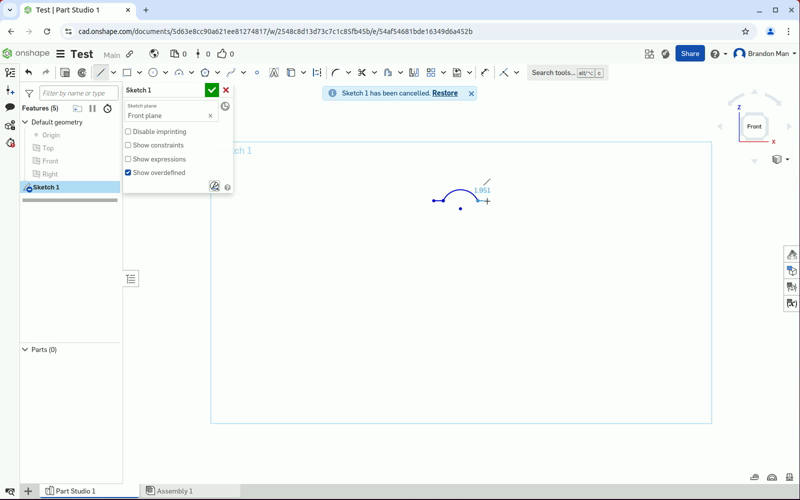
key_up(shift)
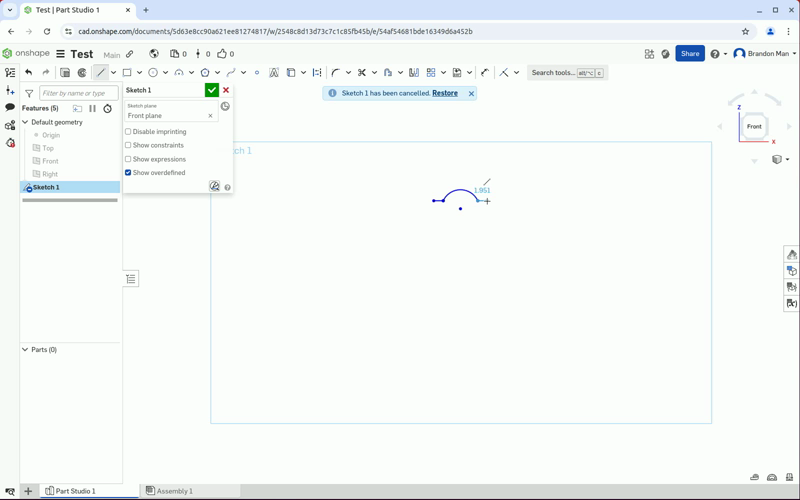
key(esc)
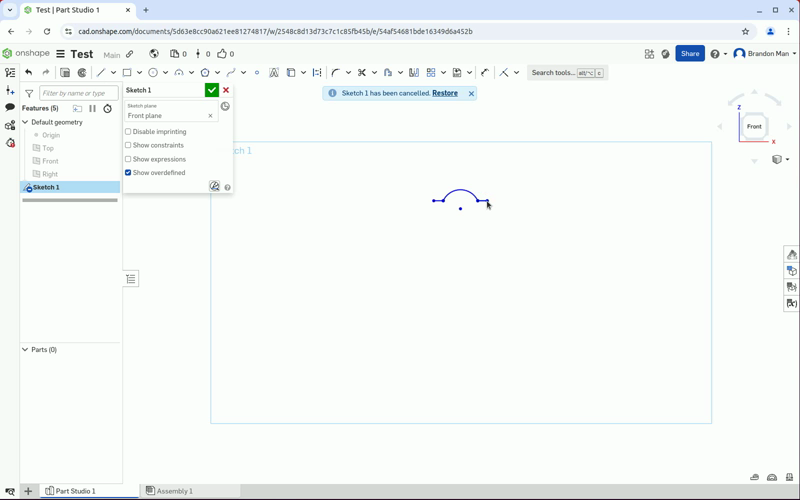
key(a)
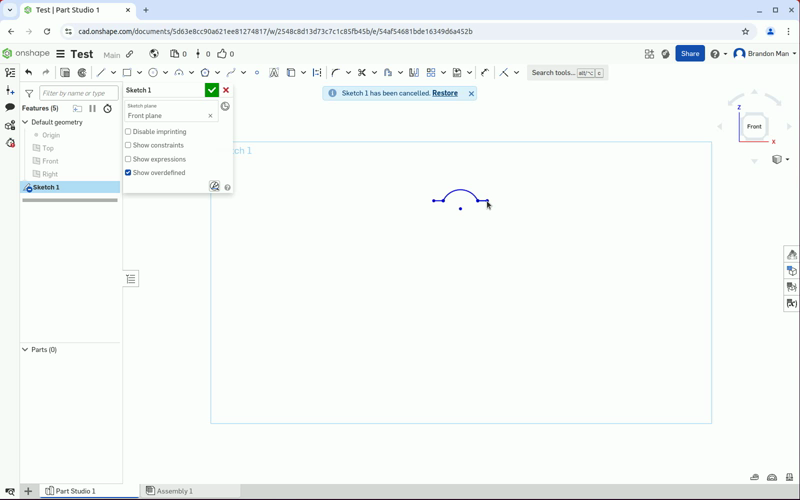
mouse_move(487, 200)
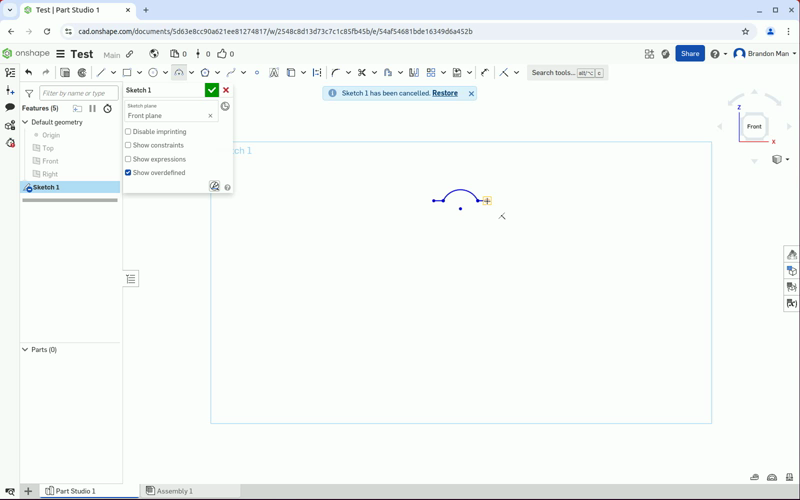
click(487, 200)
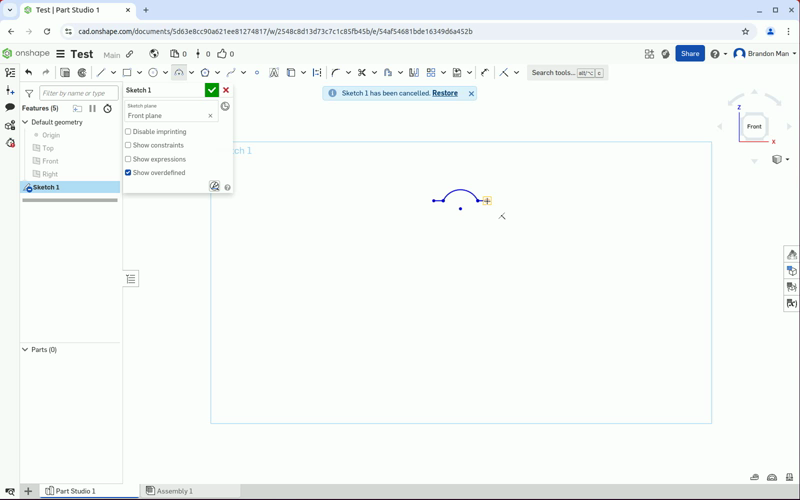
mouse_move(433, 200)
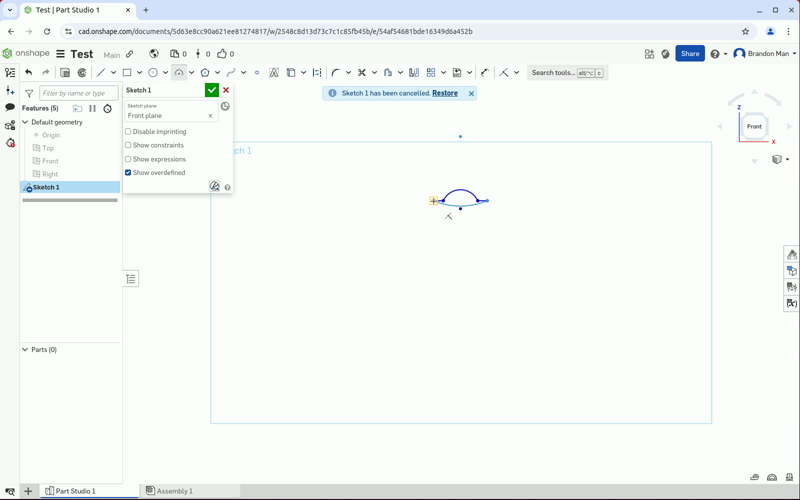
click(433, 200)
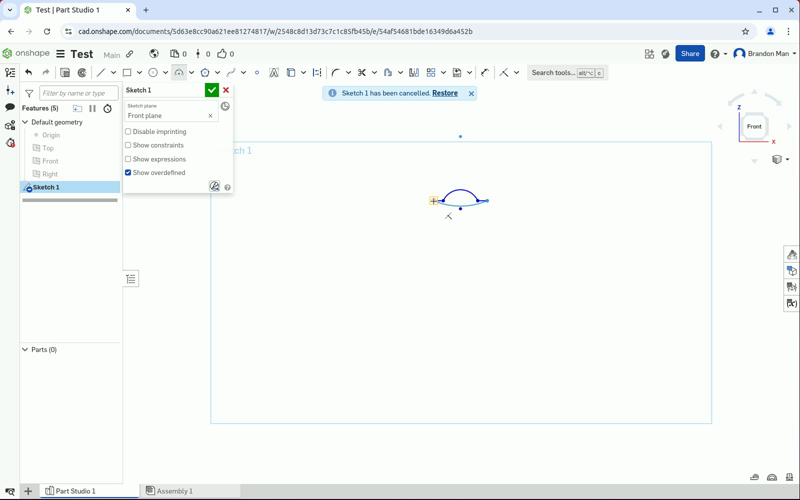
key_down(shift)
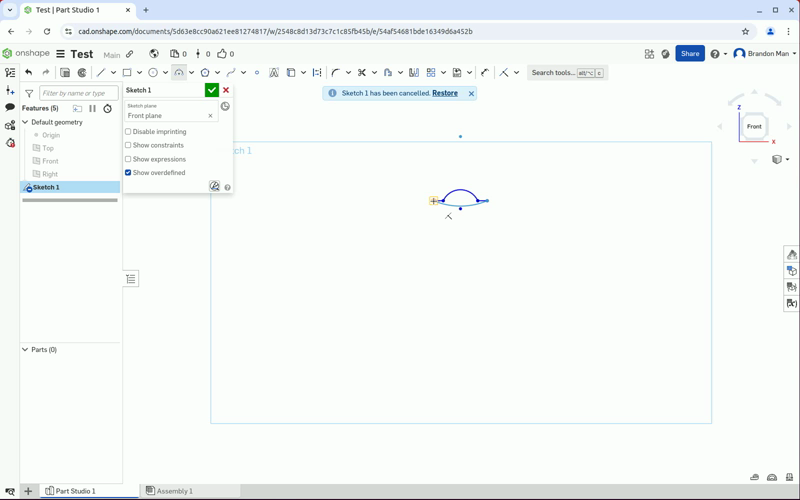
mouse_move(460, 183)
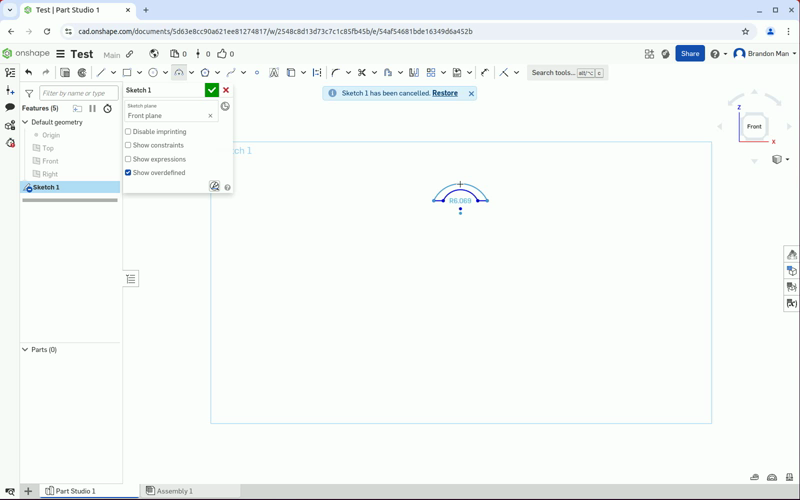
click(460, 183)
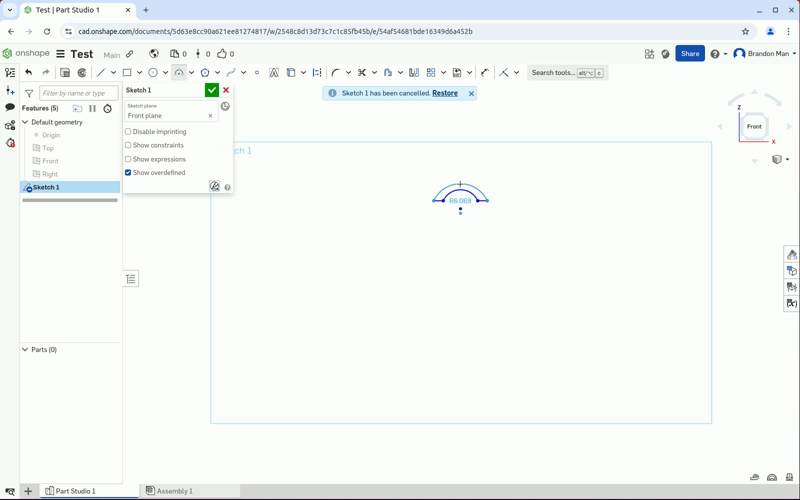
key_up(shift)
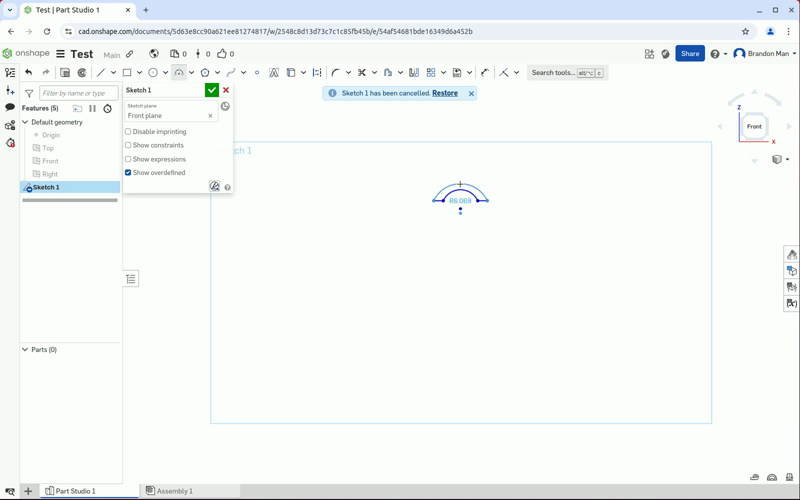
key(esc)
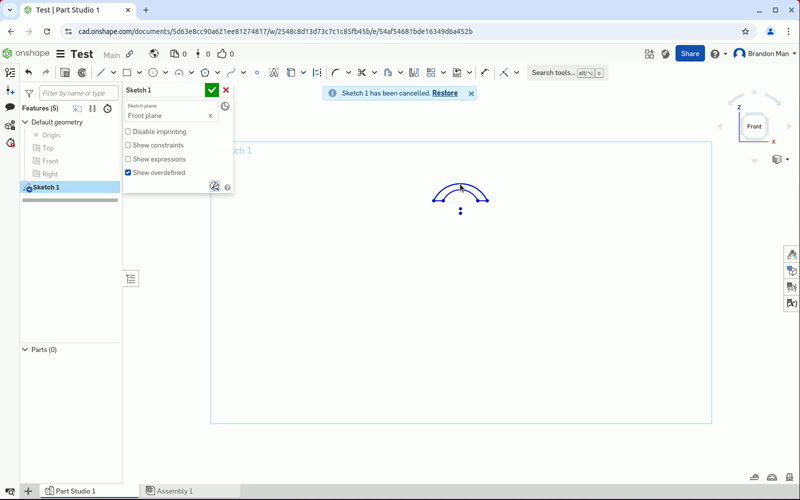
mouse_move(452, 190)
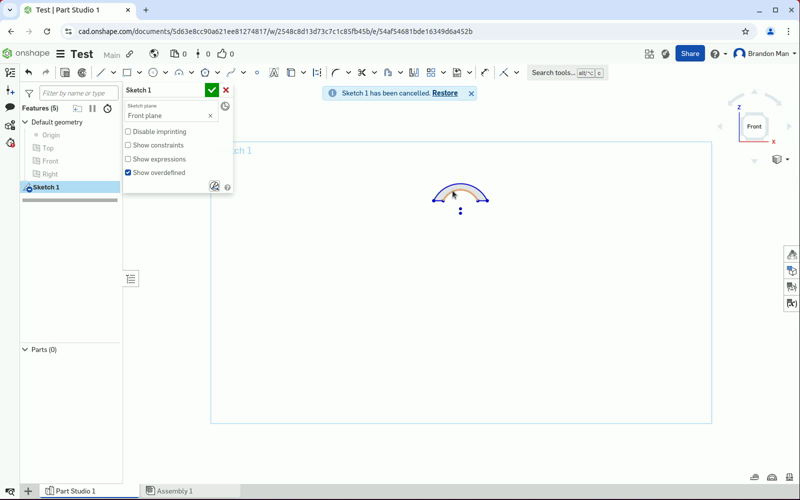
scroll(6)
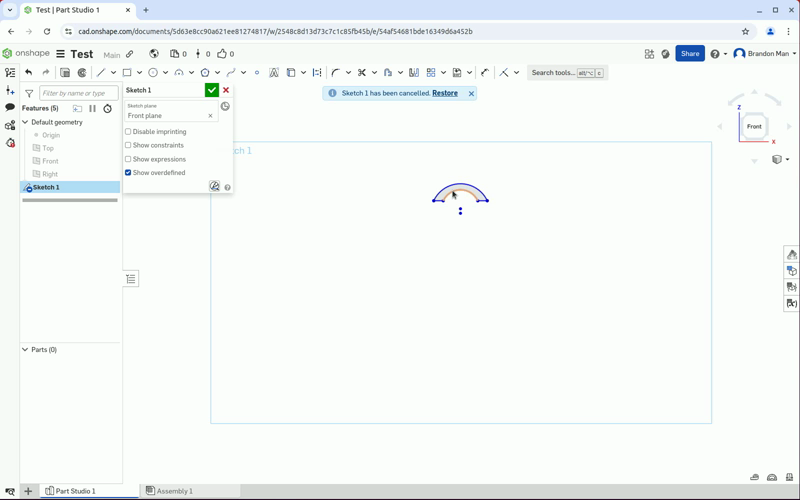
scroll(6)
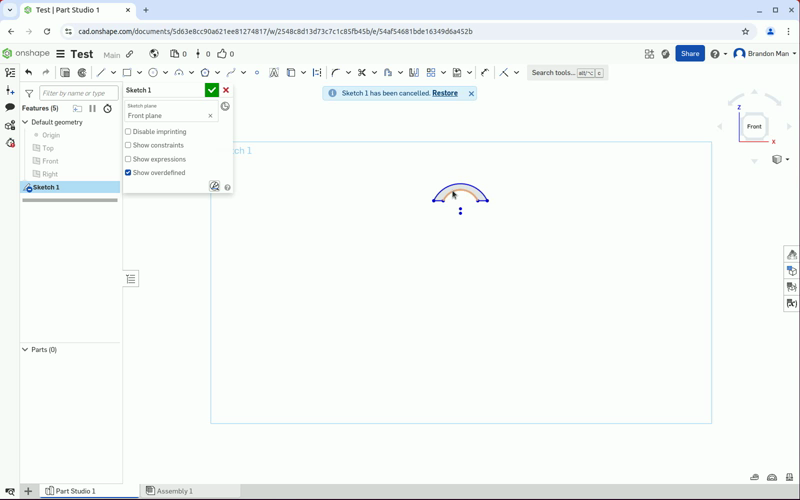
scroll(6)
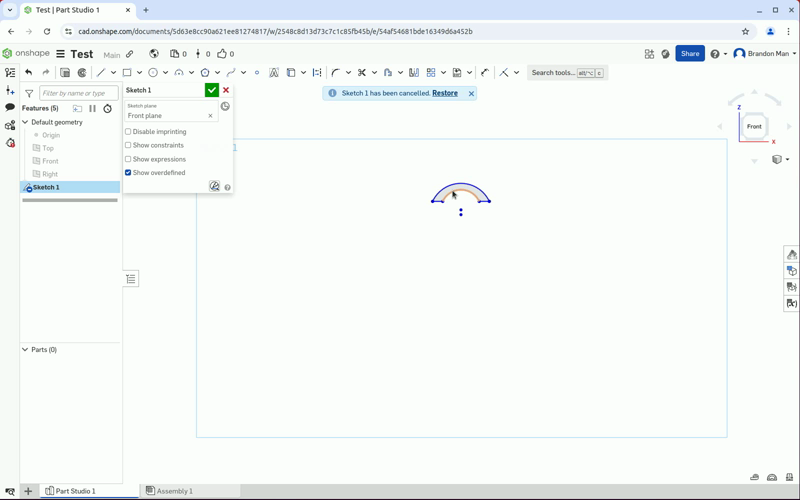
scroll(6)
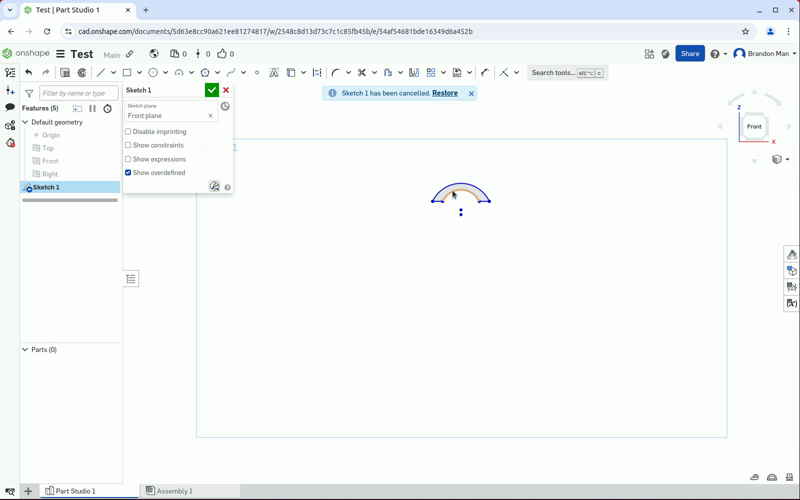
scroll(6)
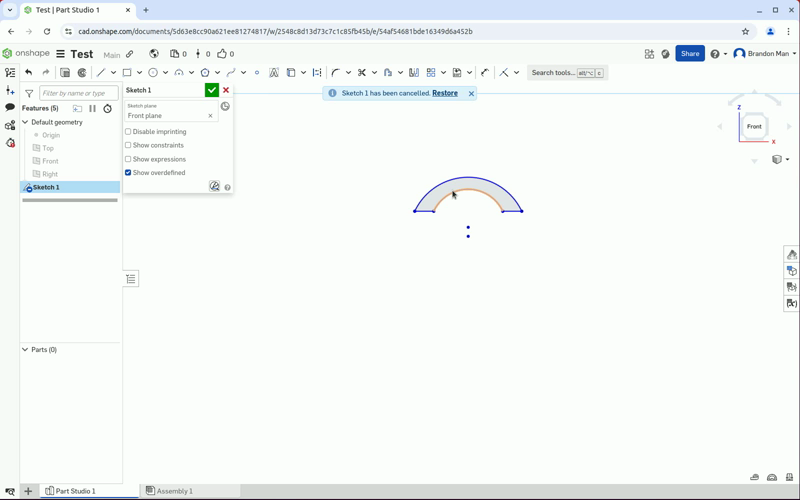
scroll(6)
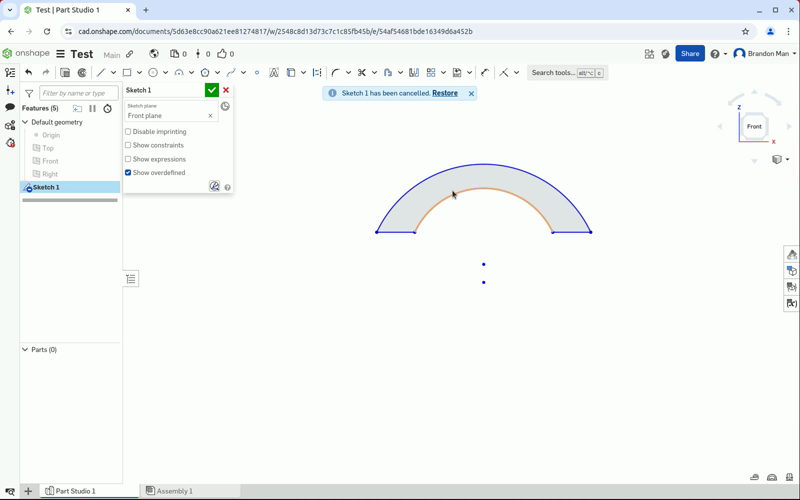
scroll(6)
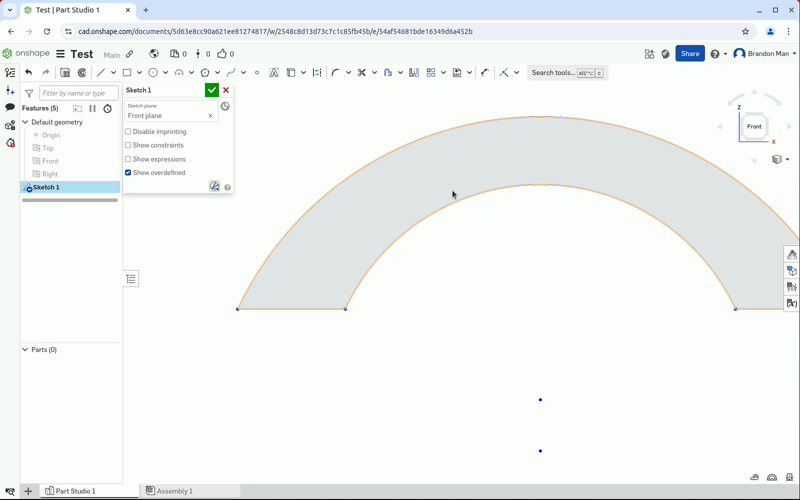
click(452, 190)
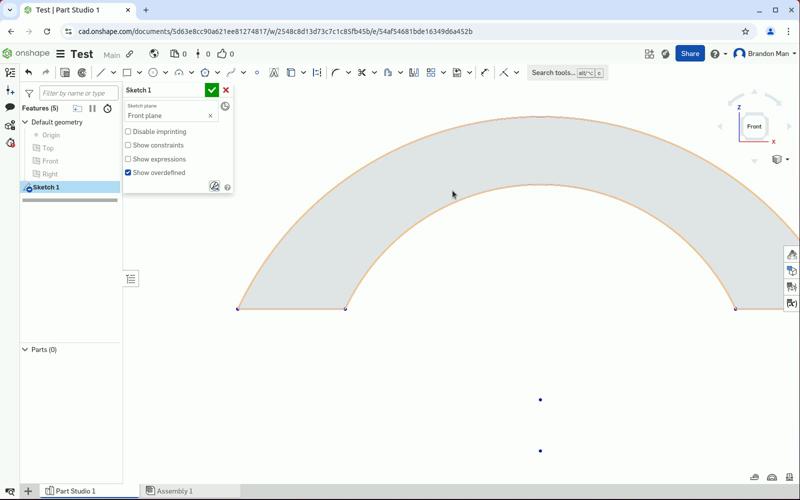
scroll(-6)
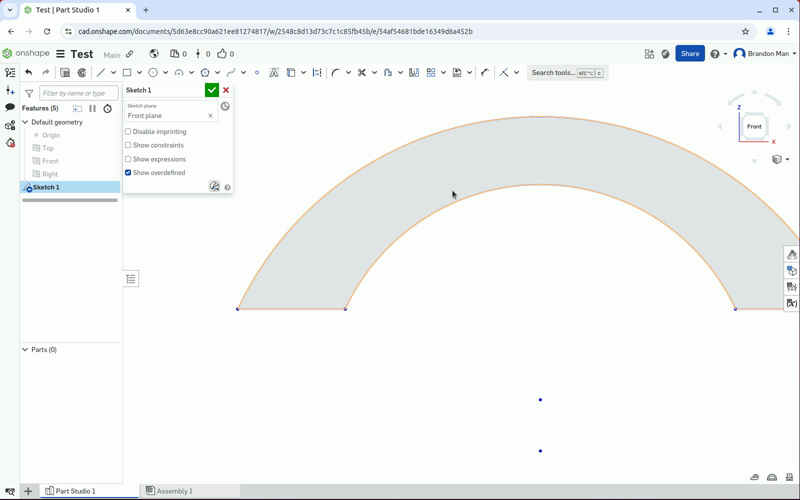
scroll(-6)
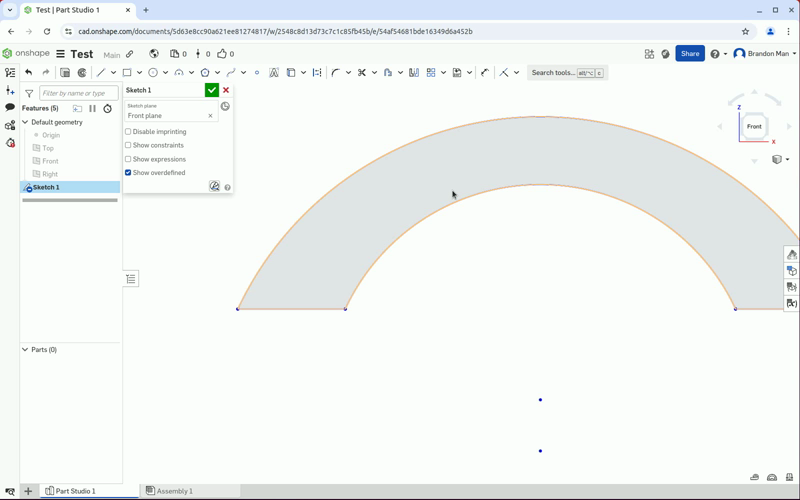
scroll(-6)
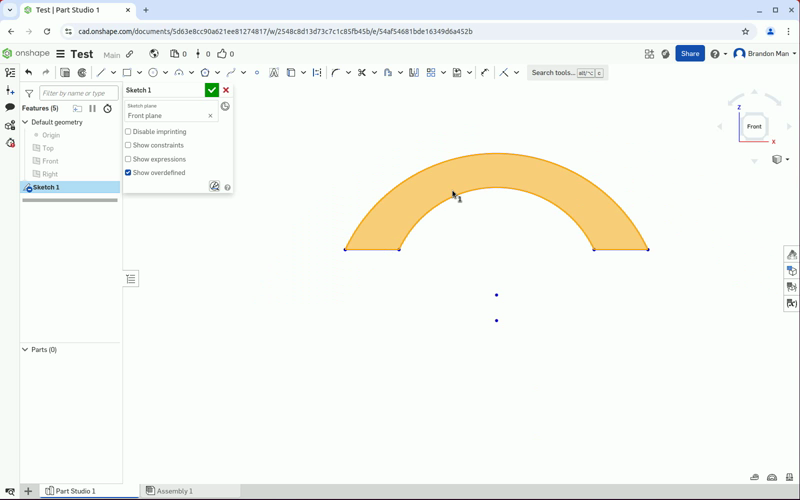
scroll(-6)
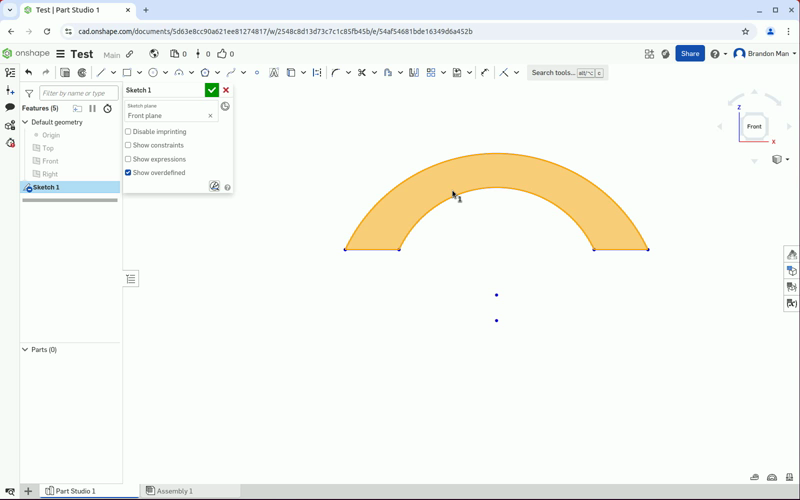
scroll(-6)
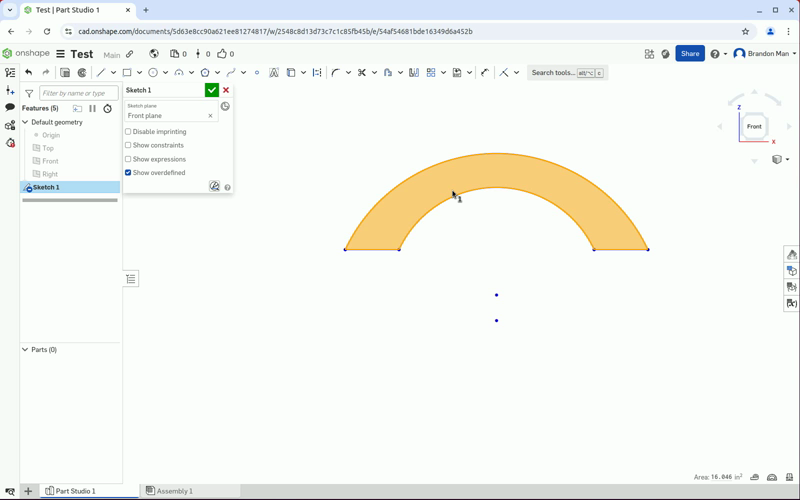
scroll(-6)
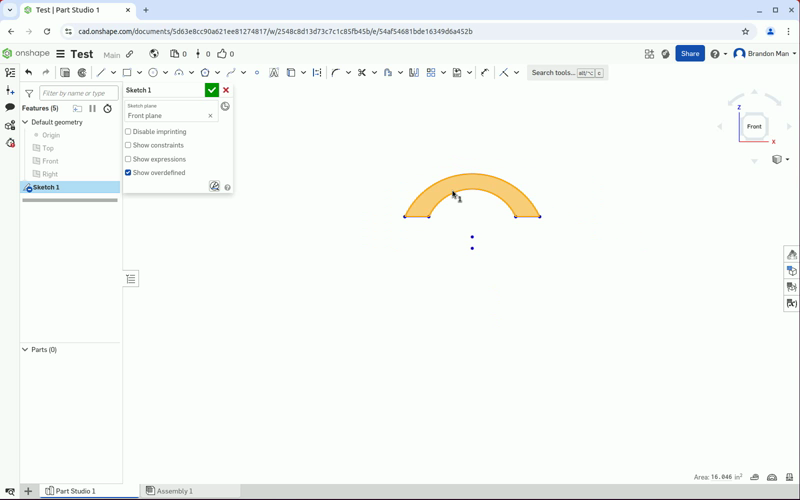
scroll(-6)
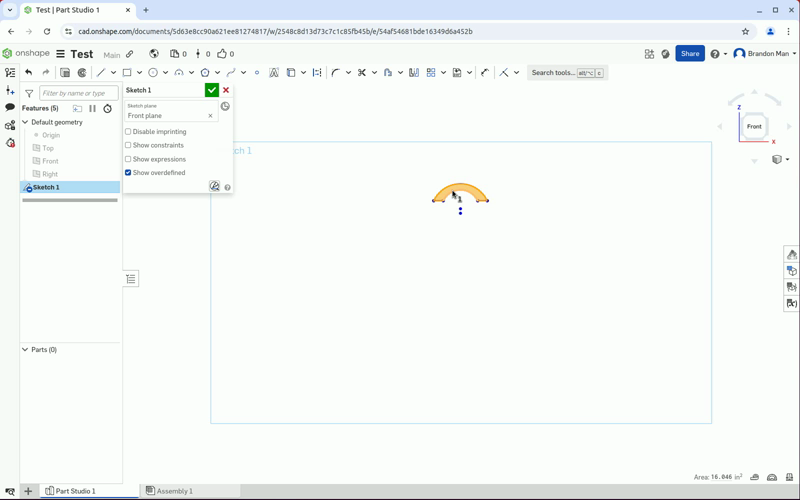
mouse_move(73, 352)
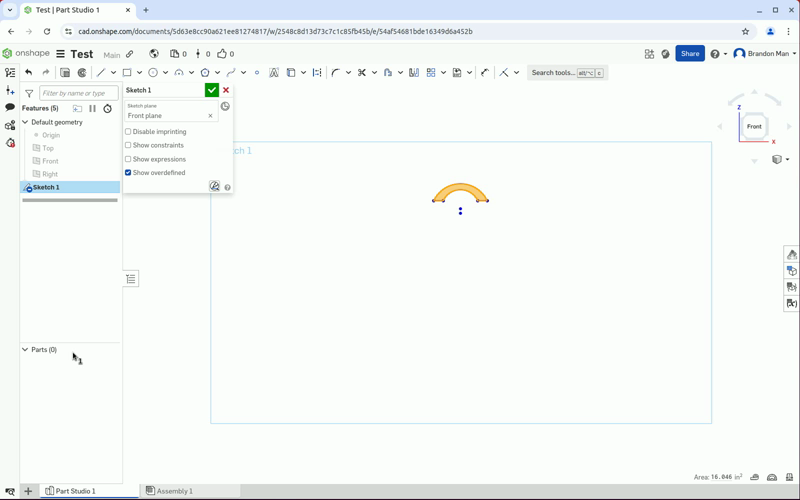
key(shift+y)
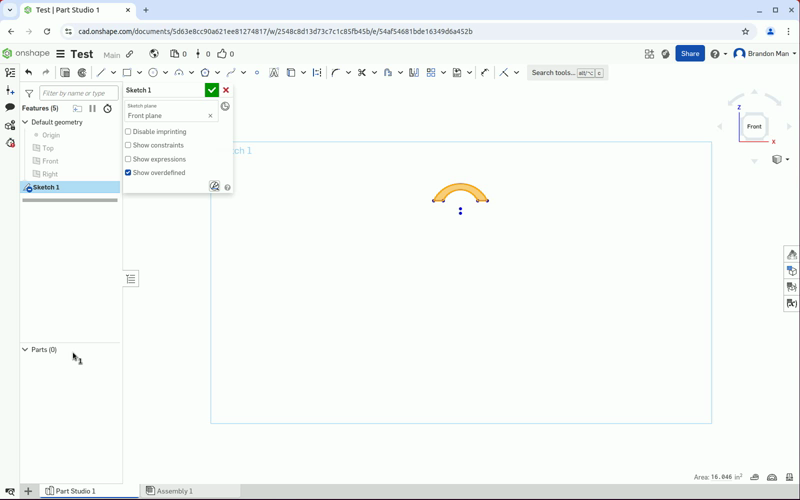
key(shift+e)
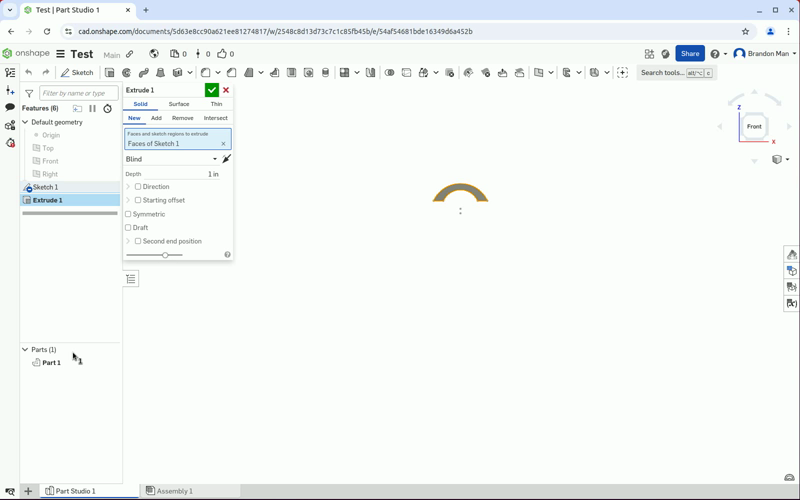
mouse_move(143, 106)
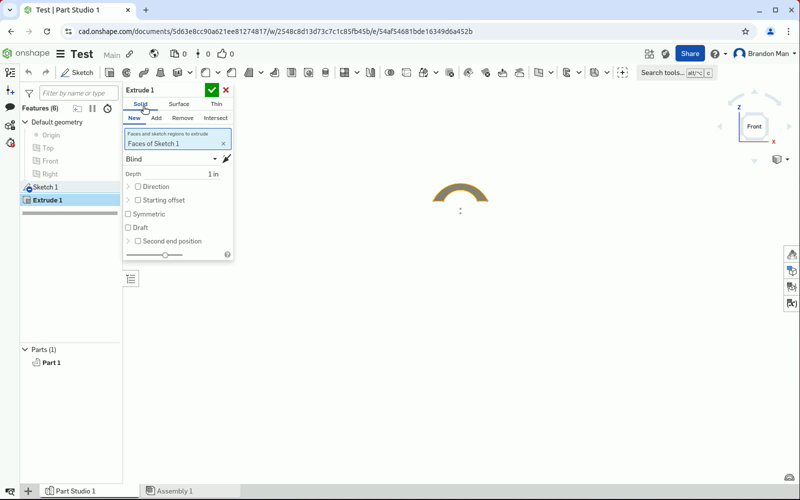
click(143, 106)
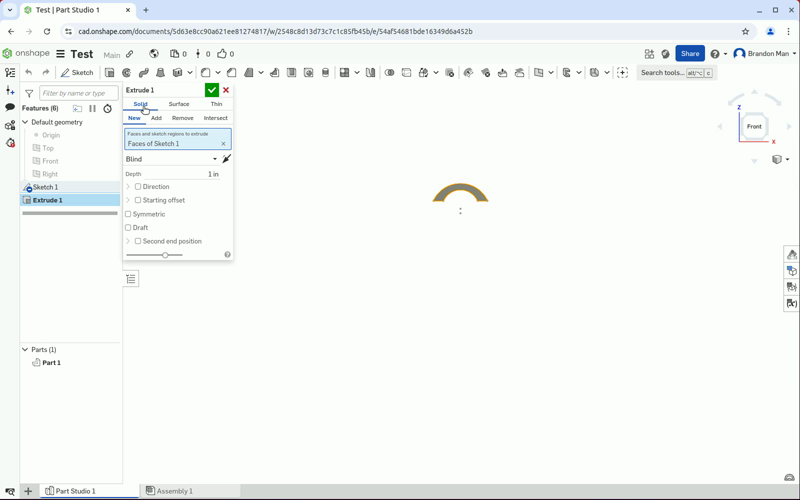
mouse_move(137, 120)
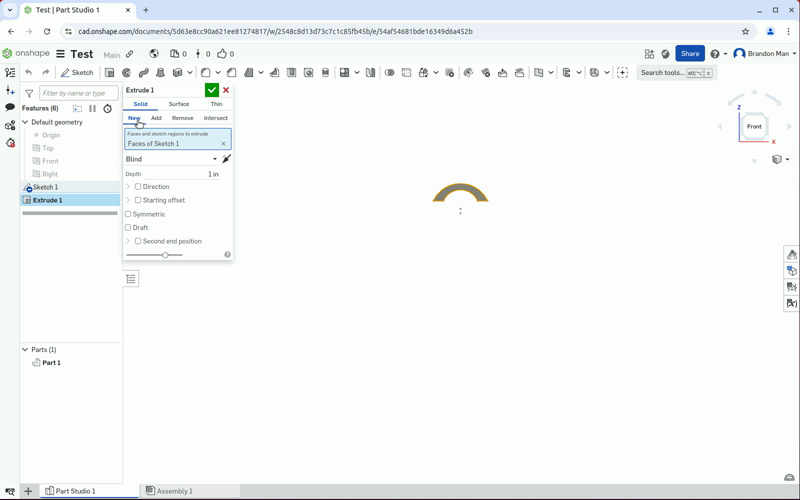
click(137, 120)
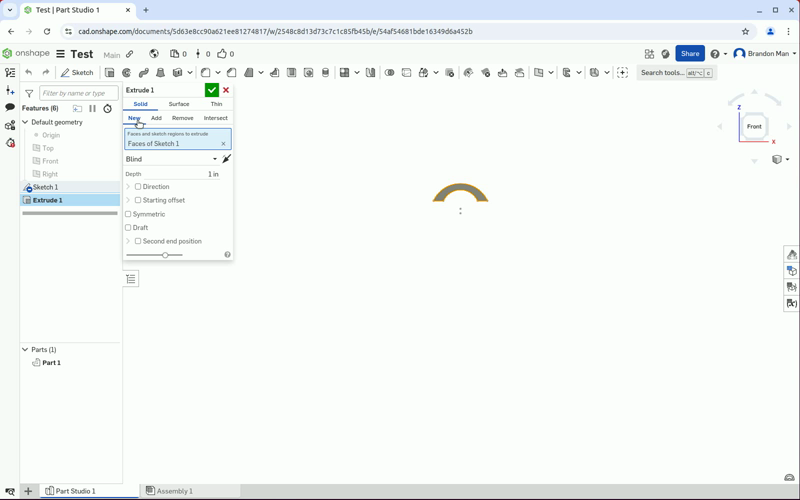
key(tab, 4)
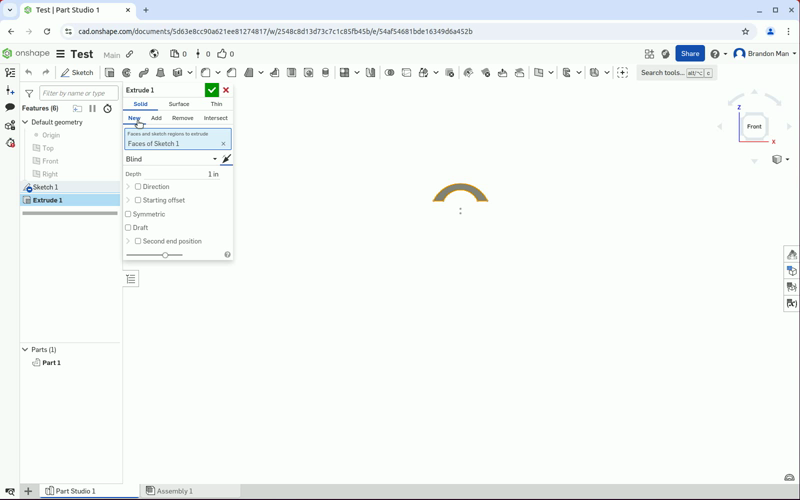
text(4.092)
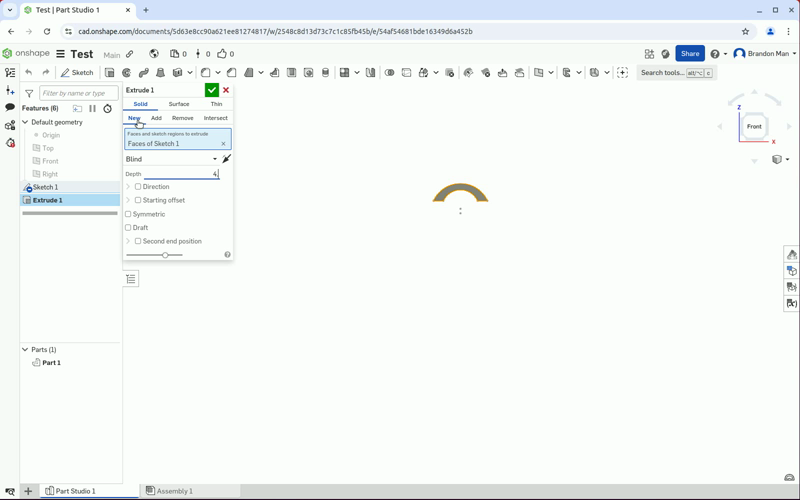
key(enter)
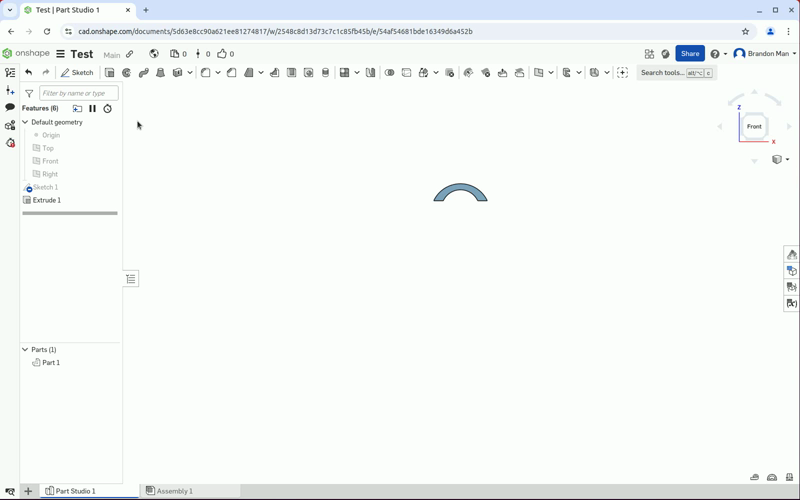
key(shift+h)
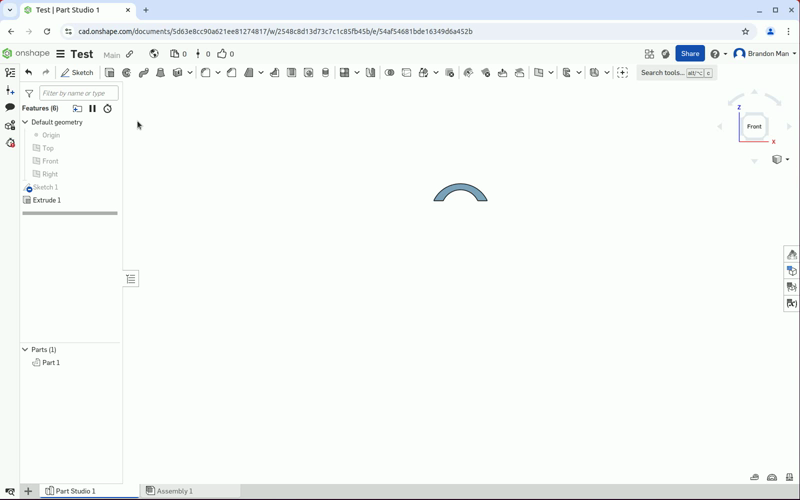
key(shift+h)
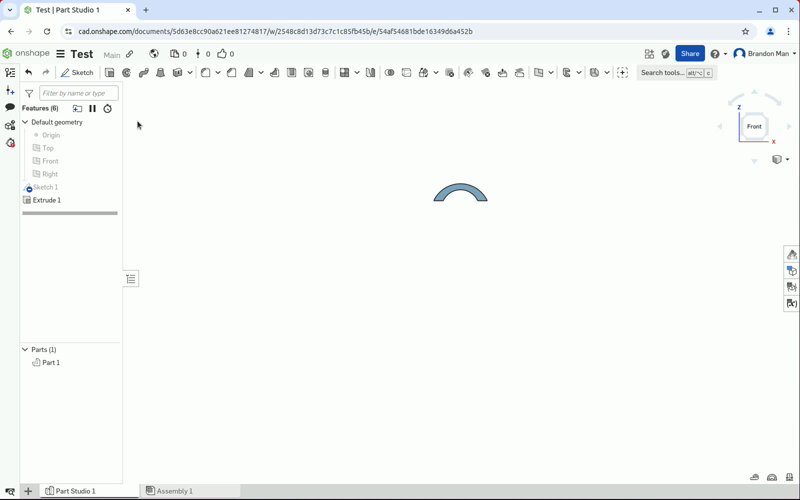
mouse_move(73, 189)
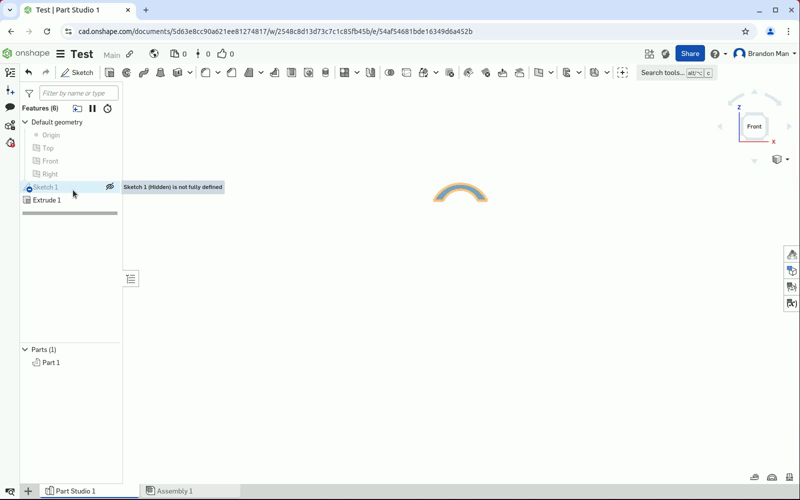
click(73, 189)
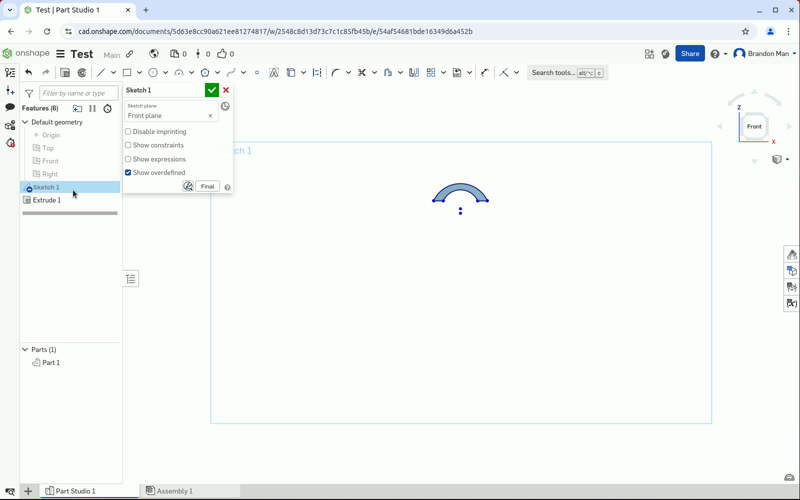
mouse_move(229, 92)
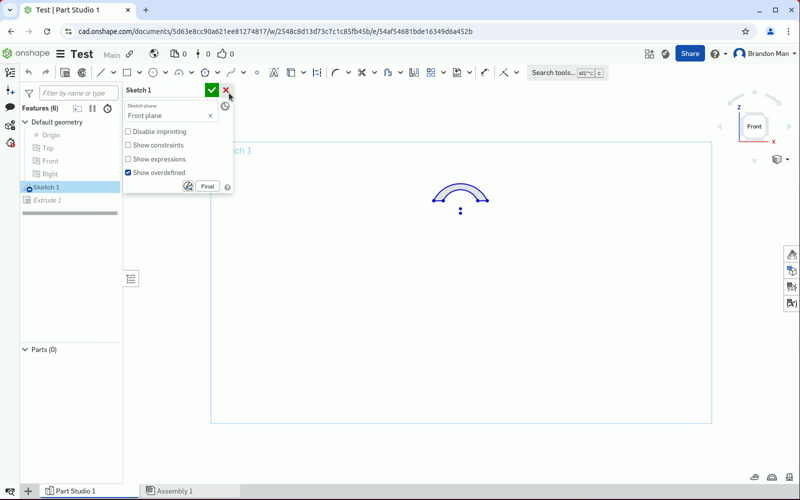
click(229, 92)
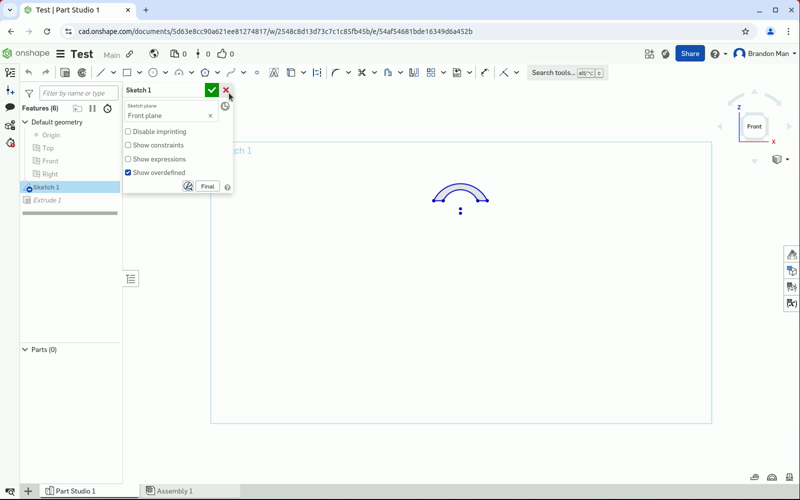
key(shift+s)
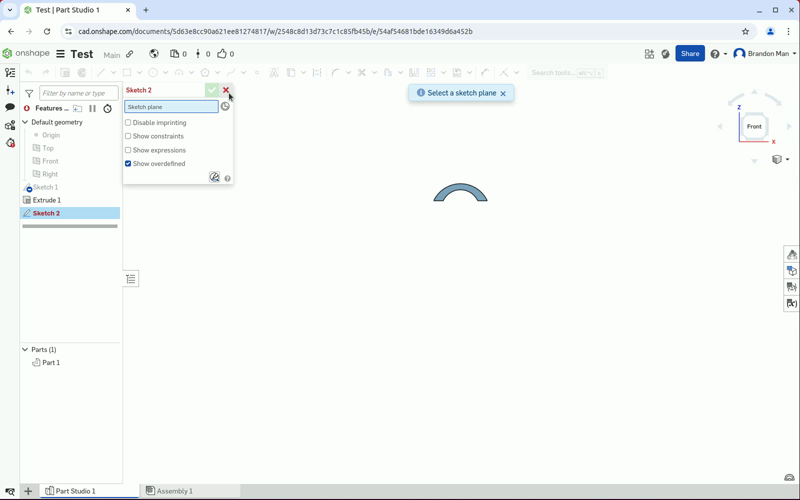
mouse_move(73, 163)
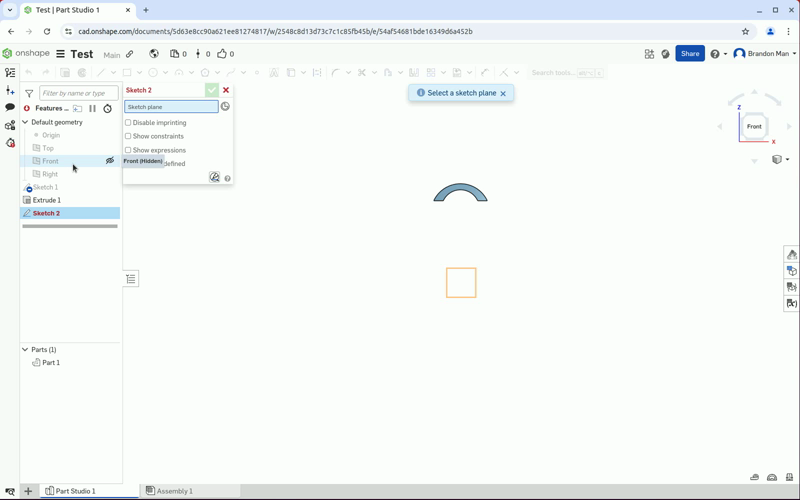
click(73, 163)
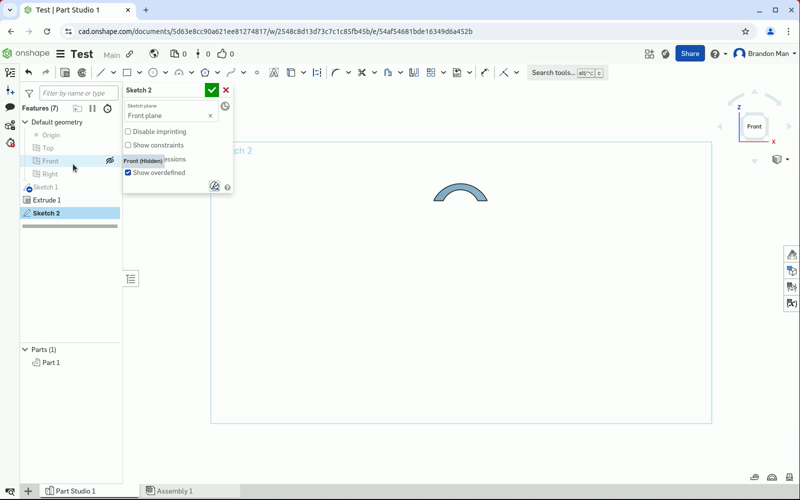
mouse_move(73, 352)
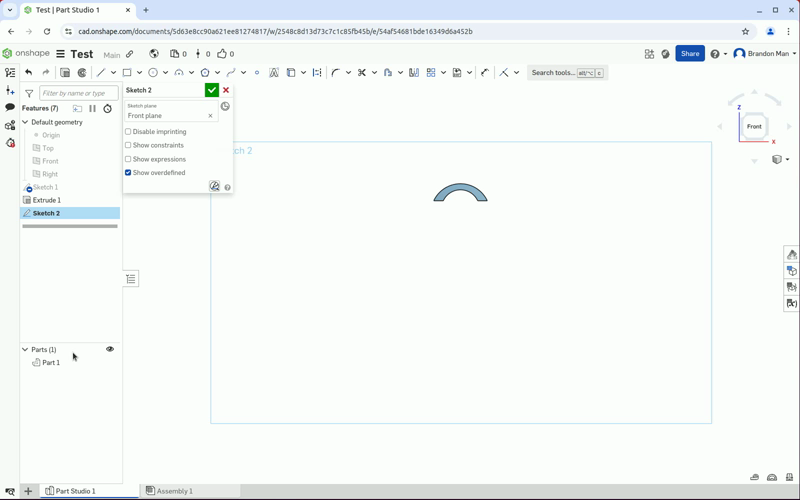
key(y)
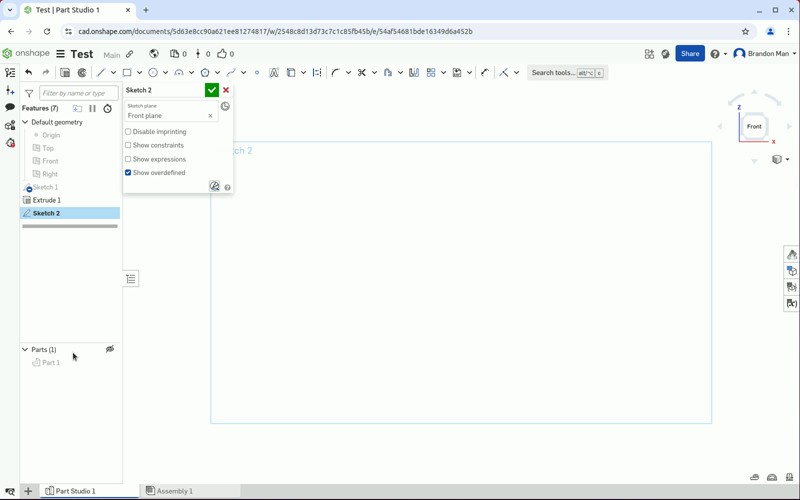
key(l)
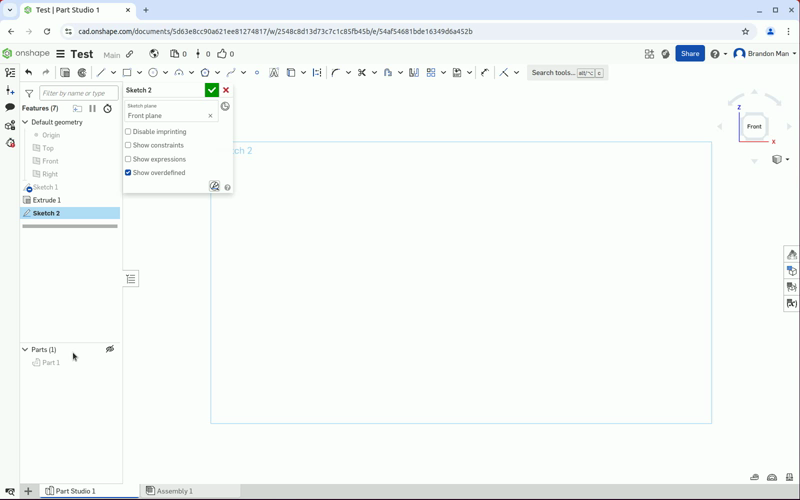
key_down(shift)
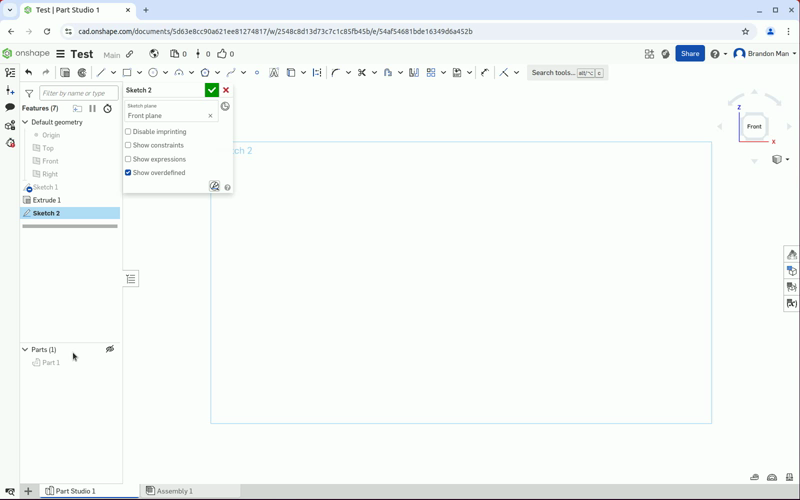
mouse_move(478, 282)
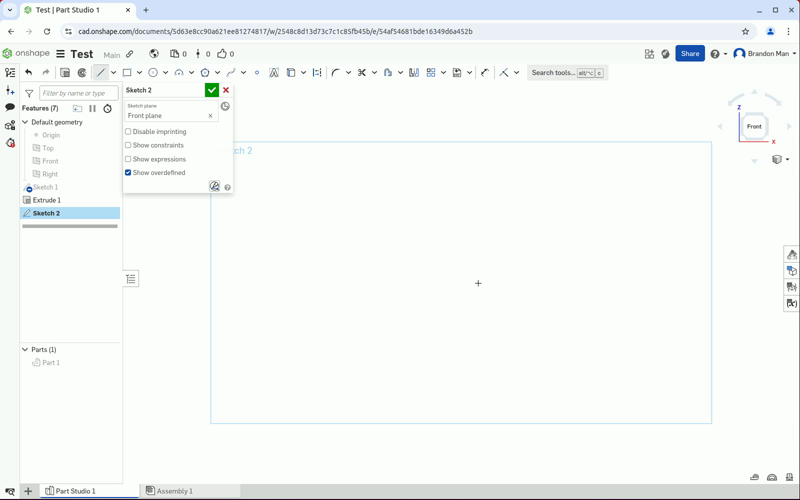
click(478, 282)
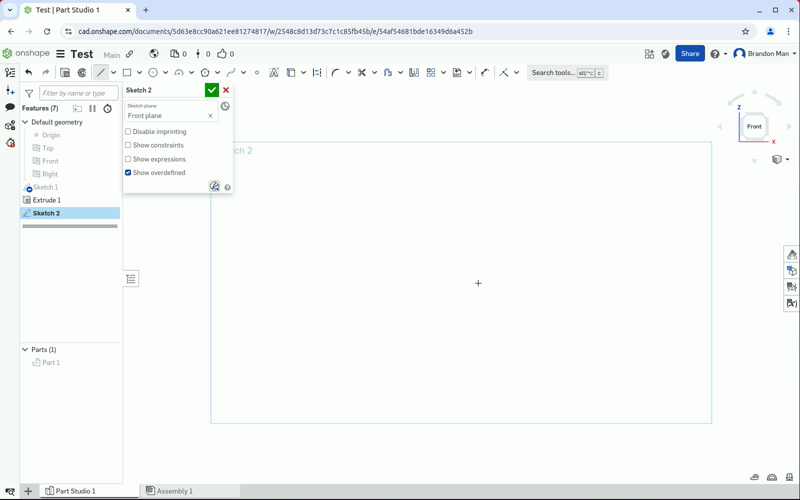
key_up(shift)
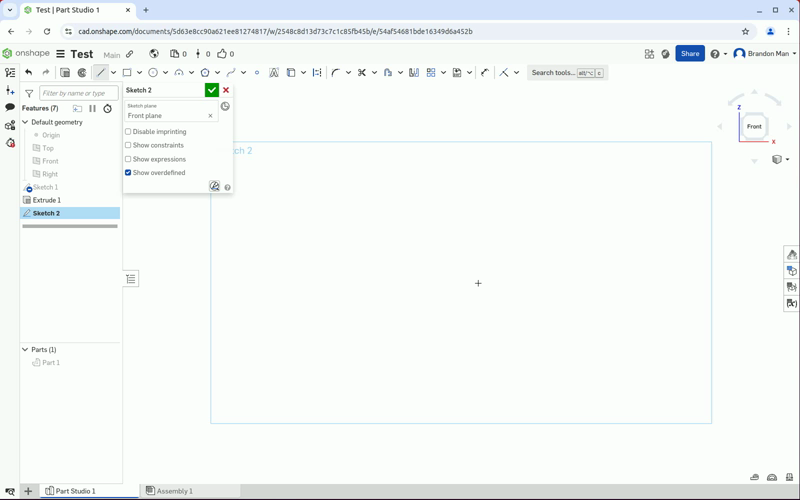
key_down(shift)
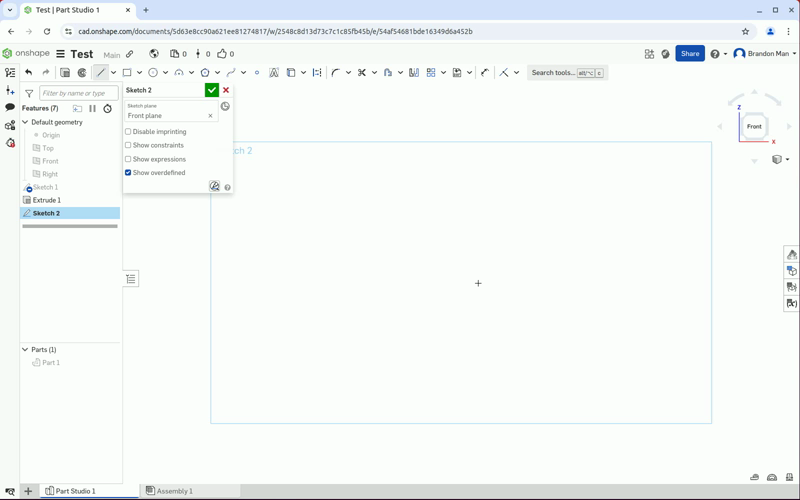
mouse_move(508, 282)
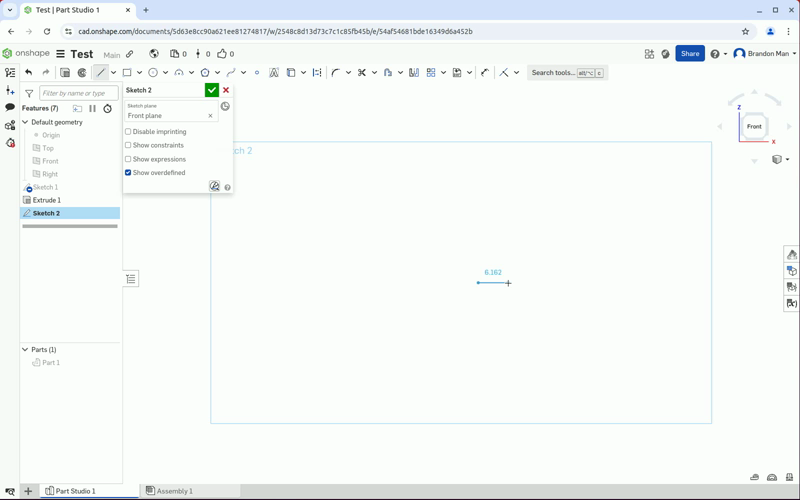
mouse_move(487, 282)
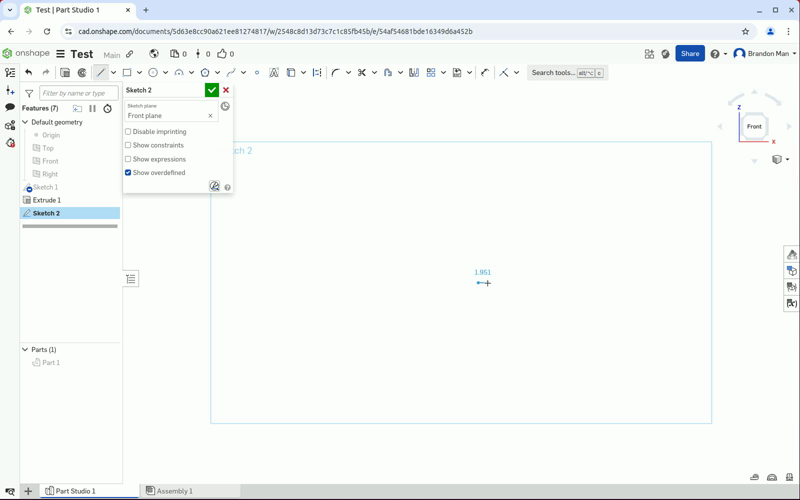
click(487, 282)
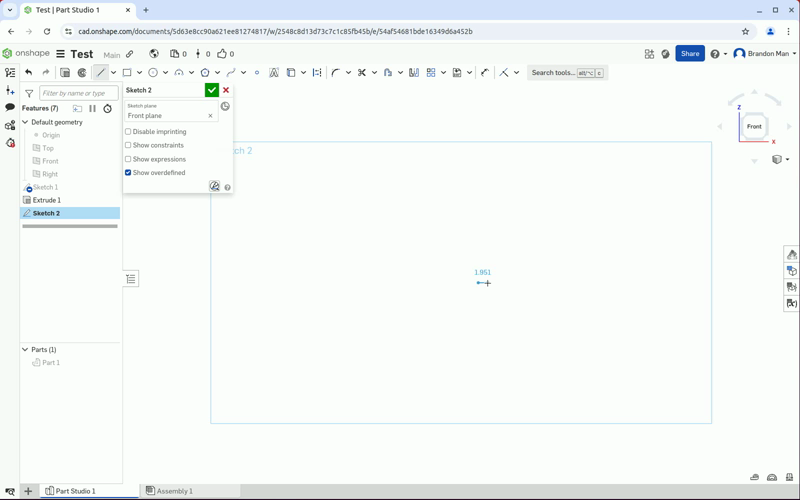
key_up(shift)
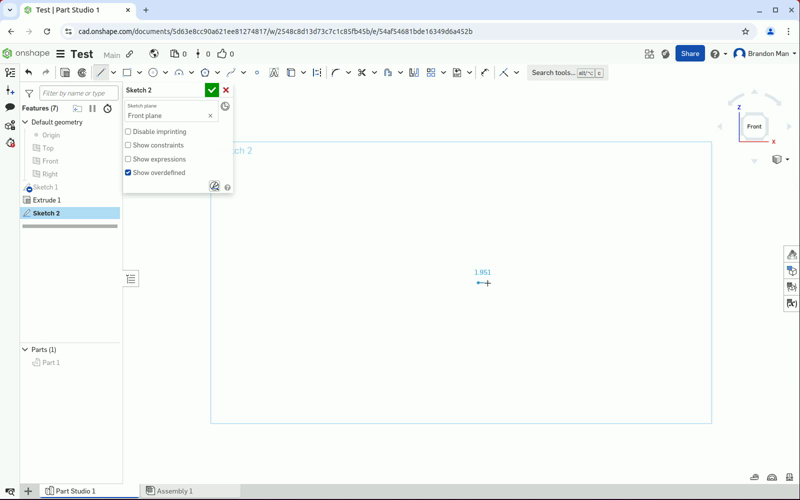
key_down(shift)
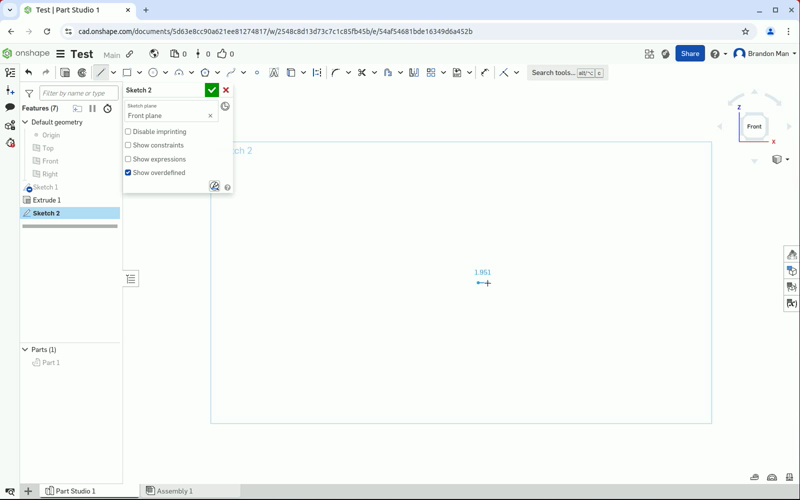
mouse_move(487, 200)
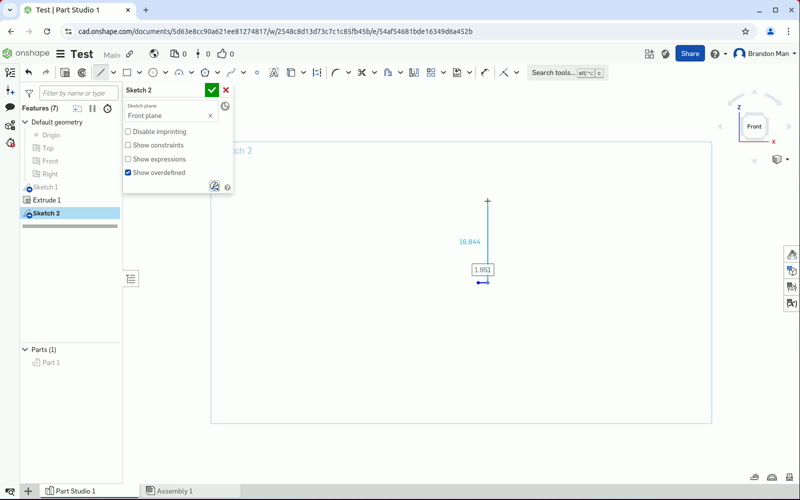
click(487, 200)
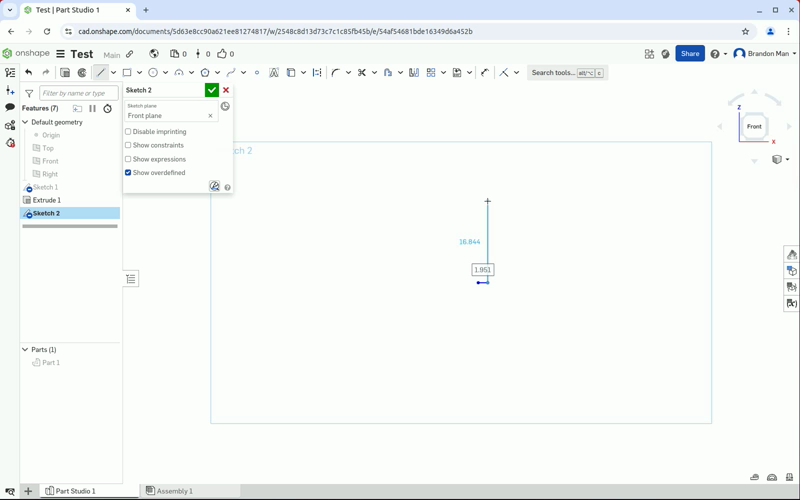
key_up(shift)
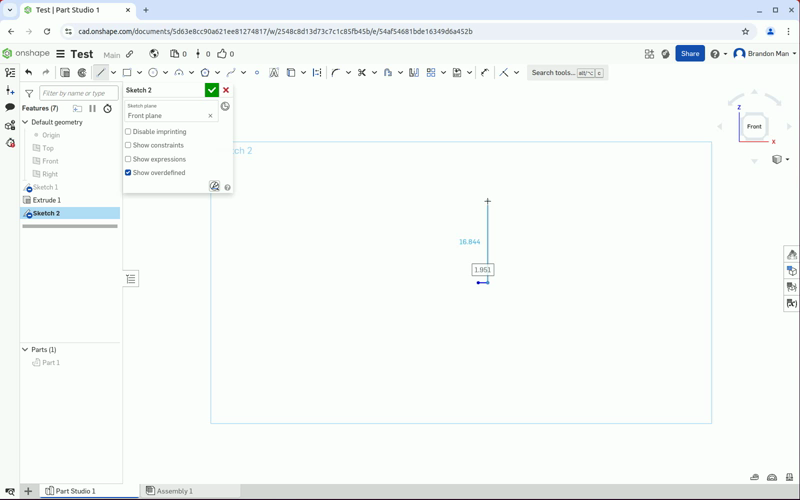
key_down(shift)
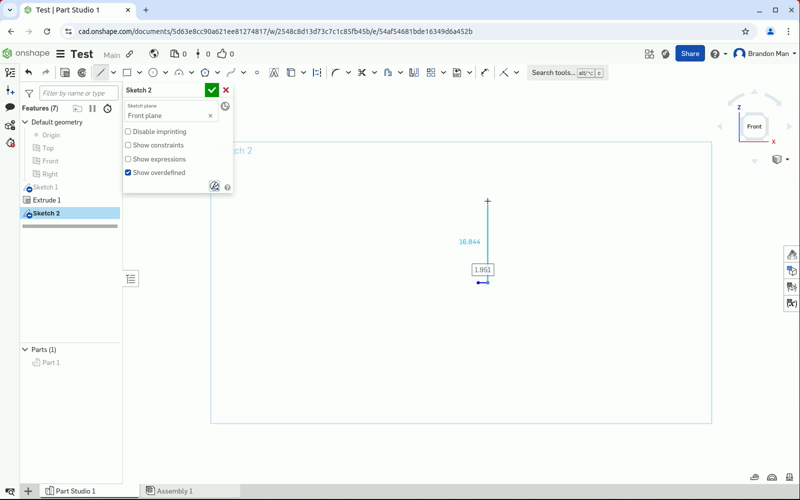
mouse_move(517, 200)
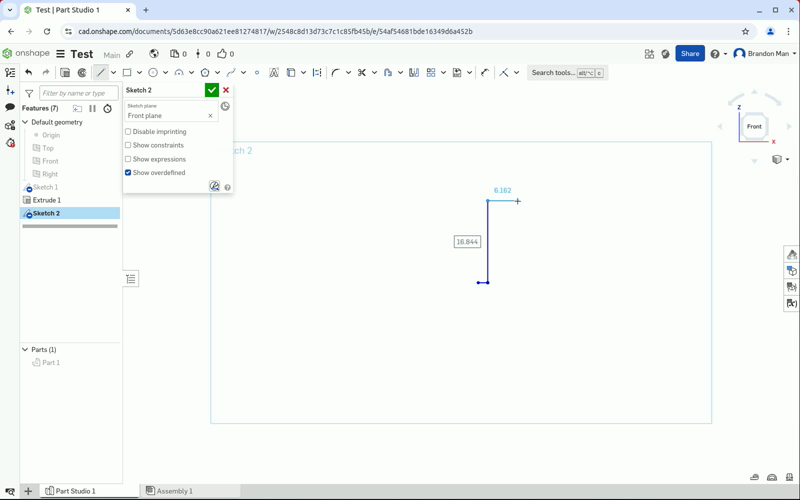
mouse_move(478, 200)
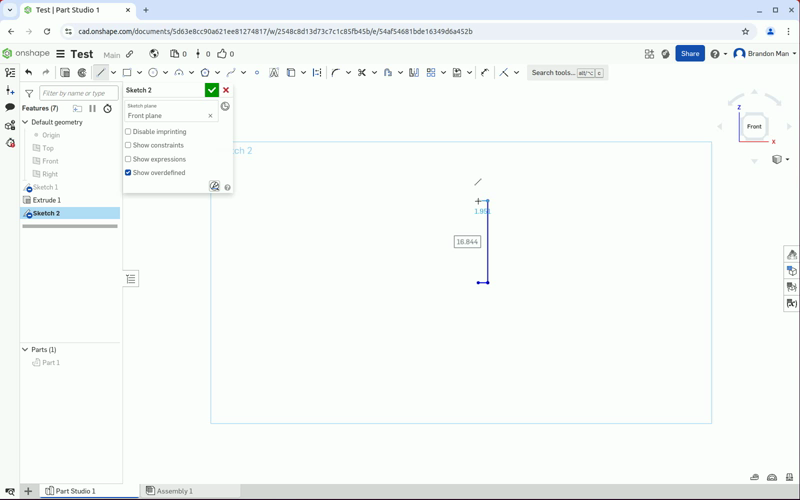
click(478, 200)
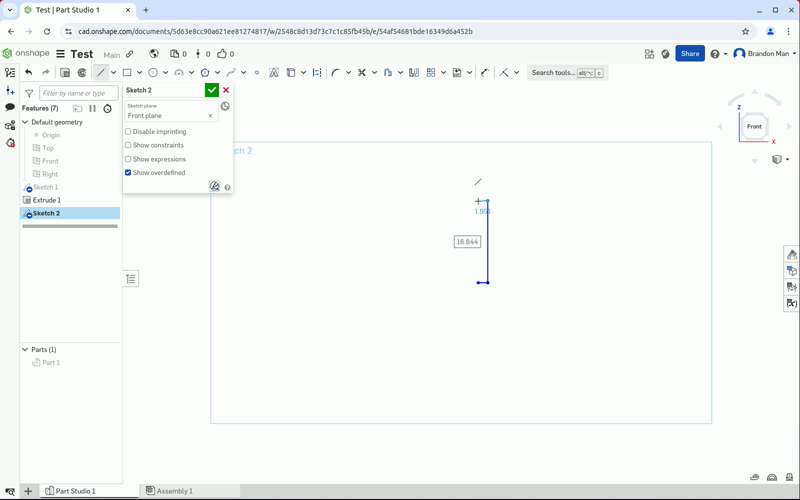
key_up(shift)
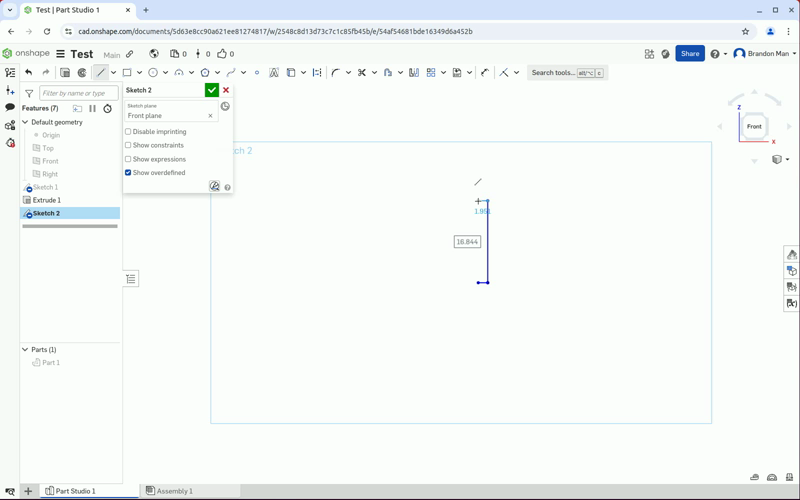
key_down(shift)
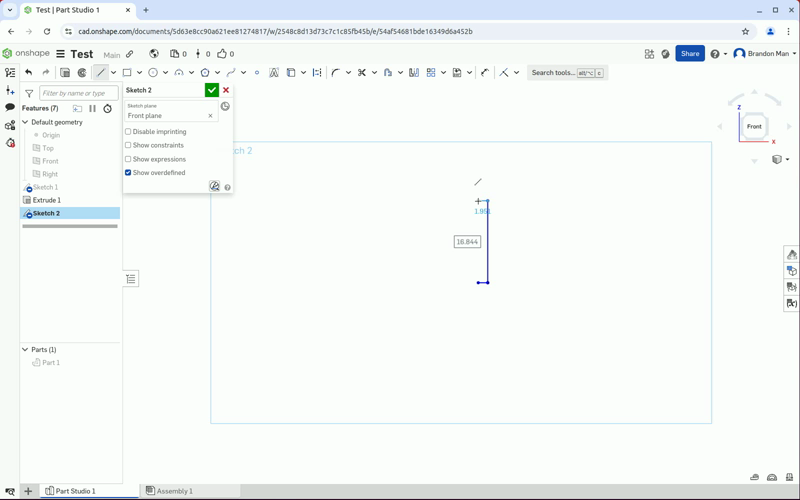
mouse_move(478, 282)
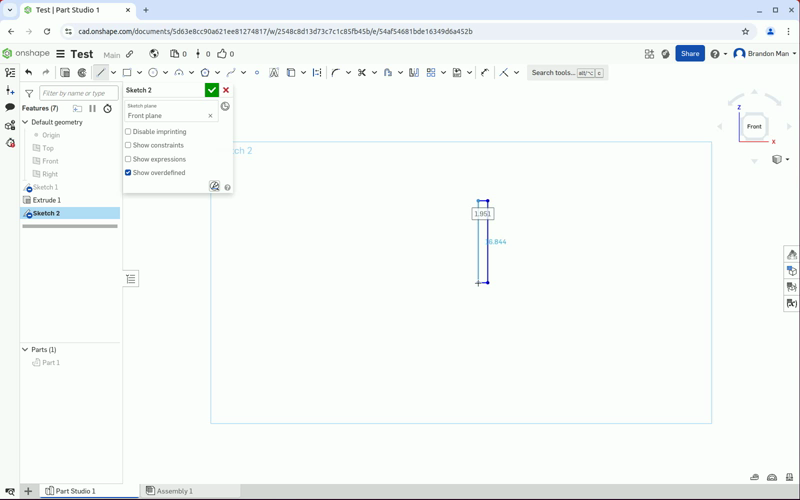
key_up(shift)
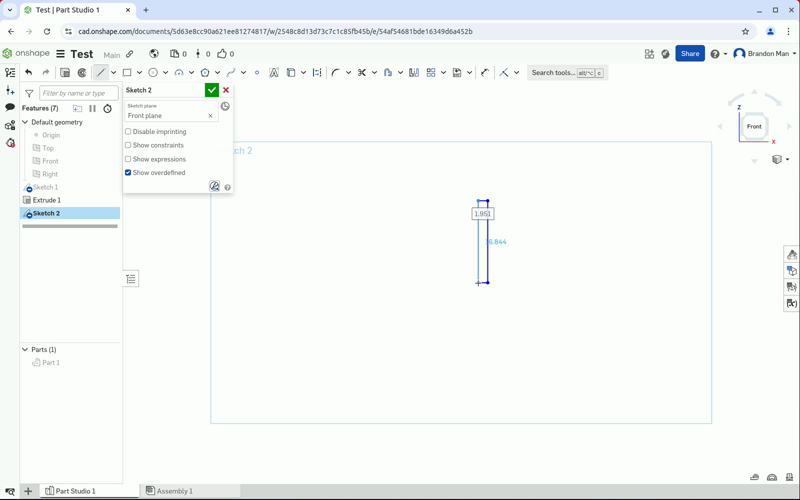
click(478, 282)
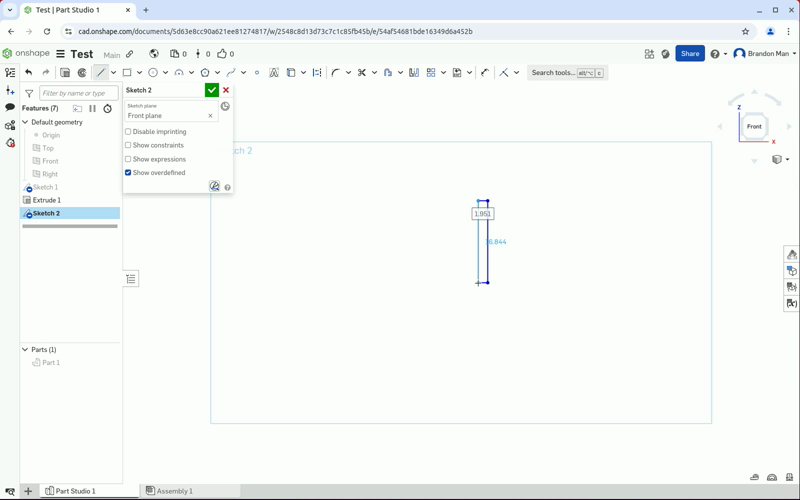
key(esc)
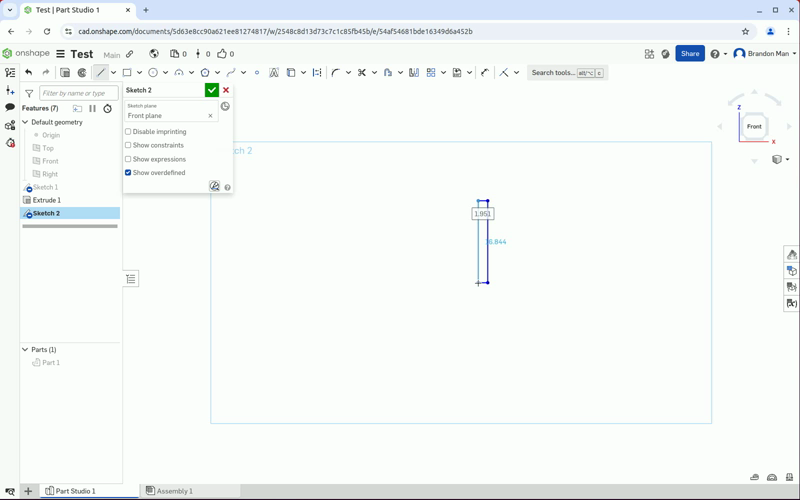
mouse_move(482, 226)
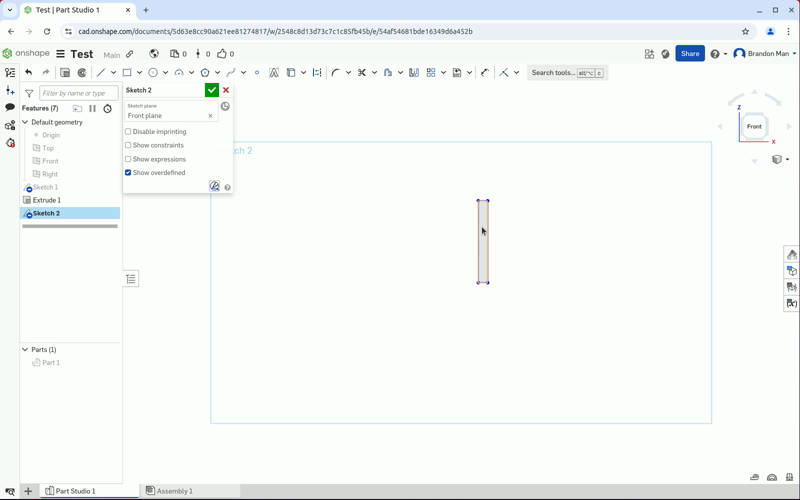
scroll(6)
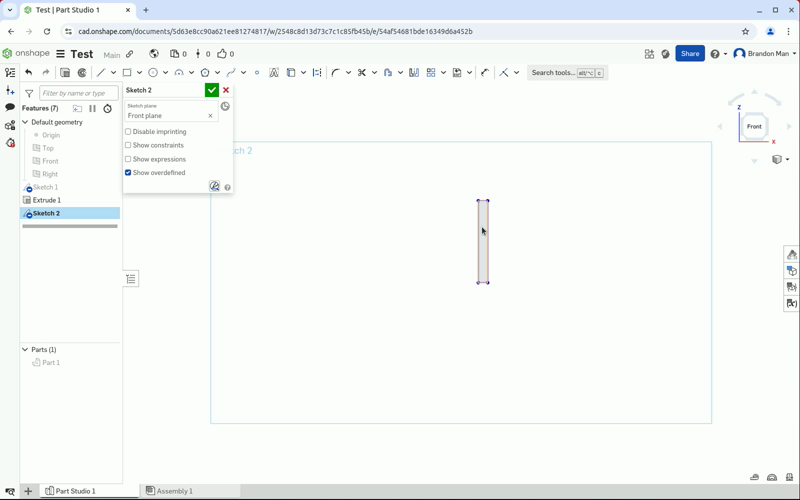
scroll(6)
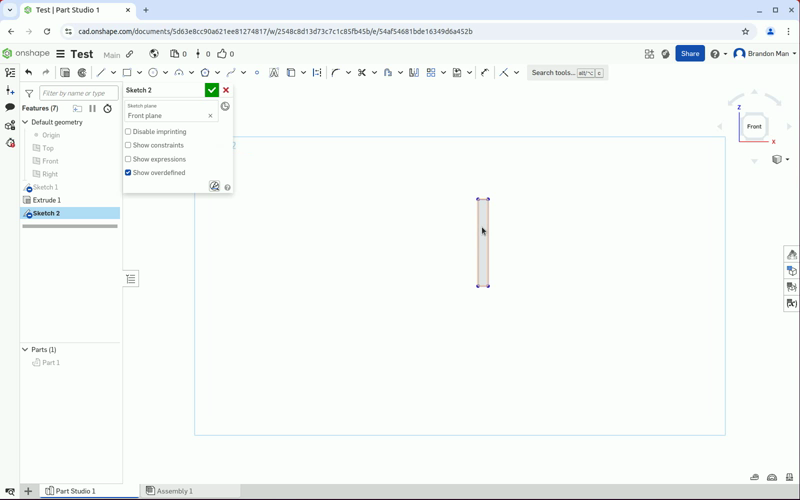
scroll(6)
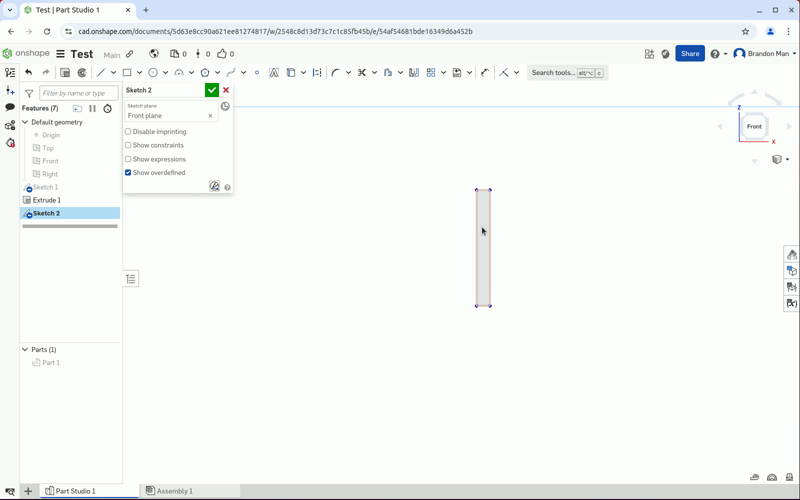
scroll(6)
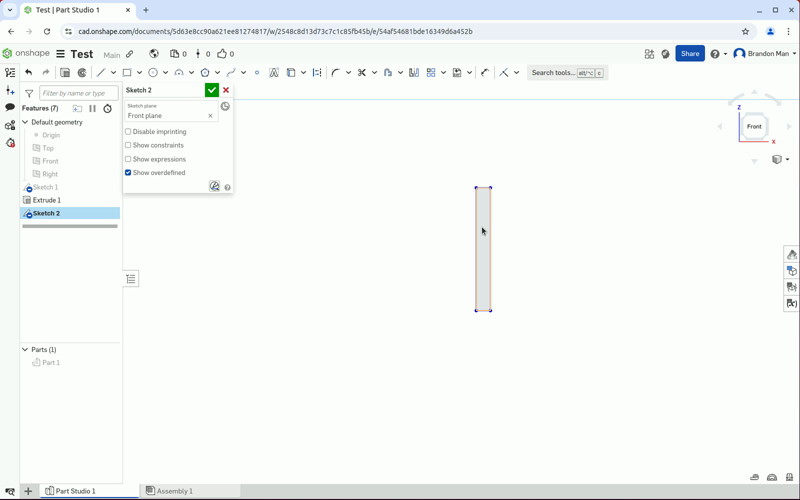
scroll(6)
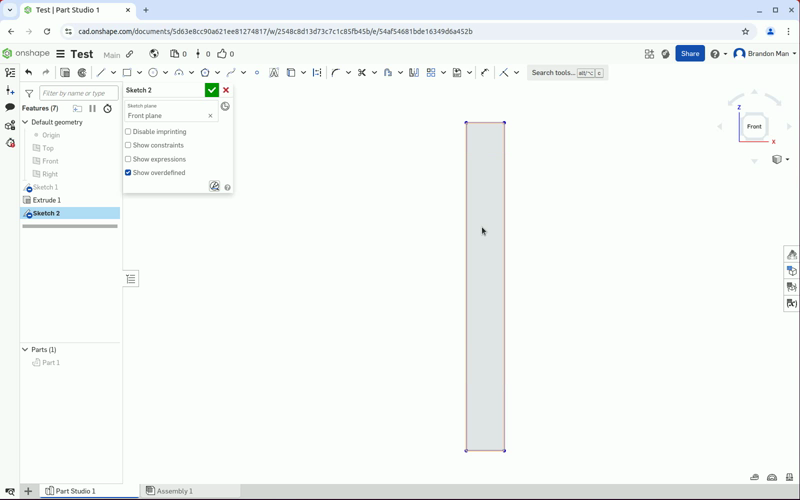
scroll(6)
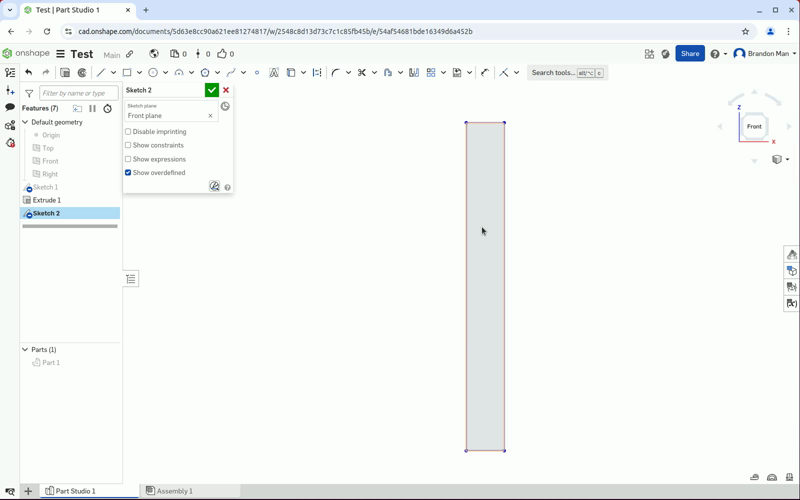
scroll(6)
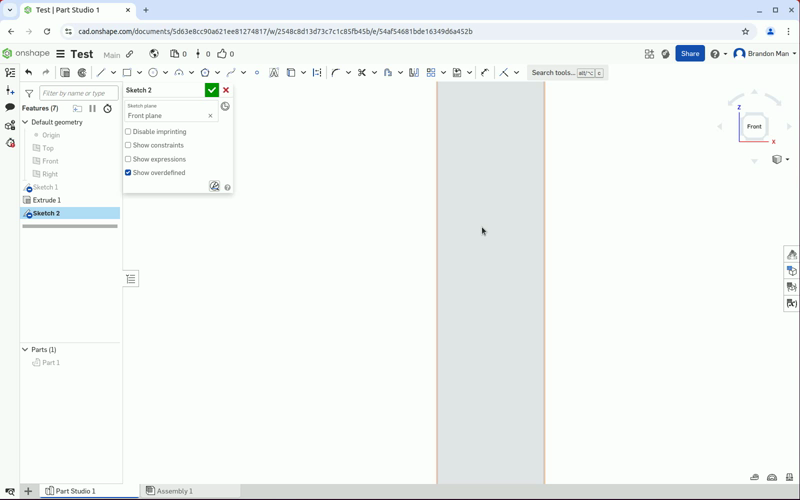
click(482, 226)
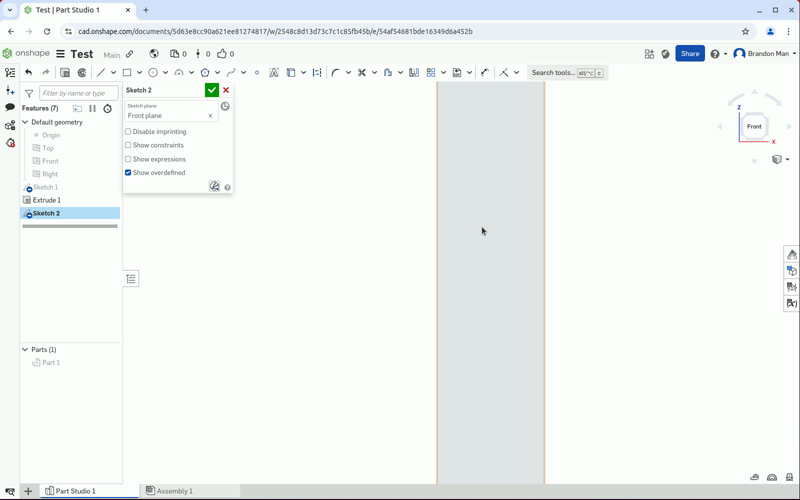
scroll(-6)
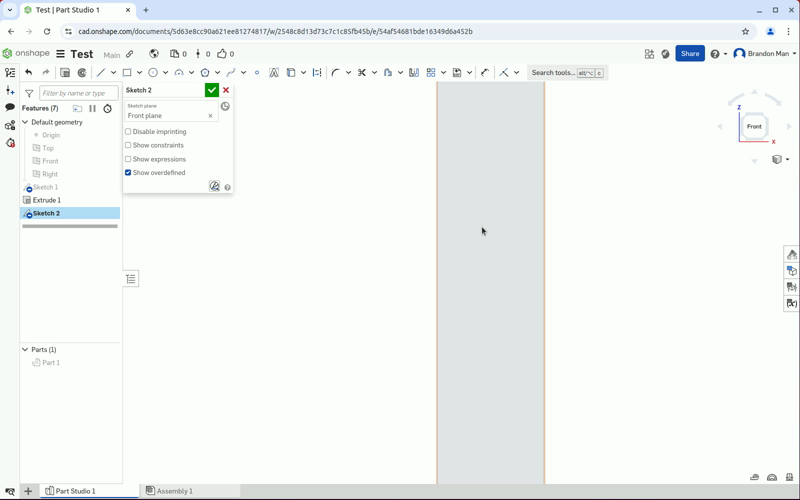
scroll(-6)
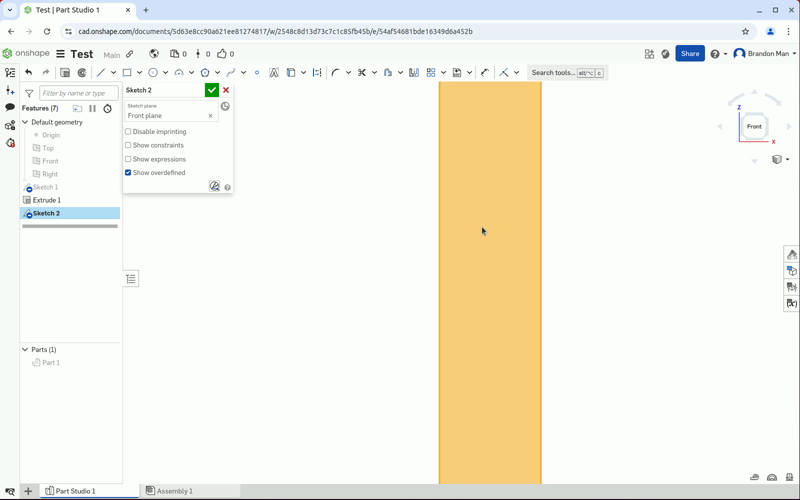
scroll(-6)
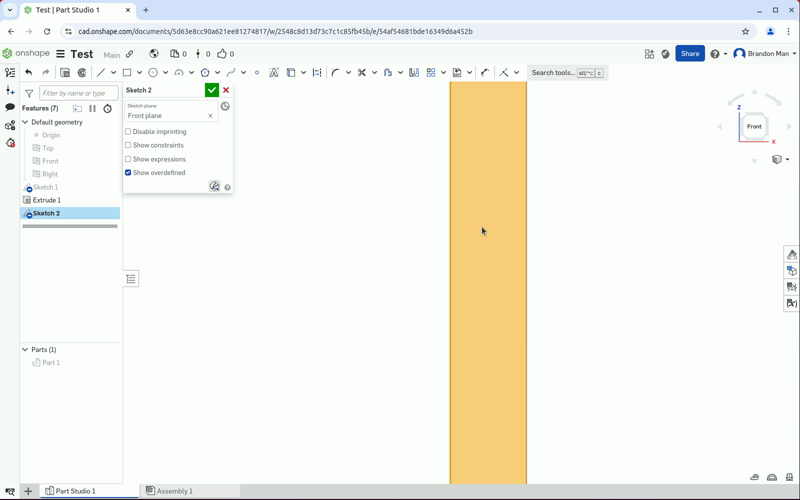
scroll(-6)
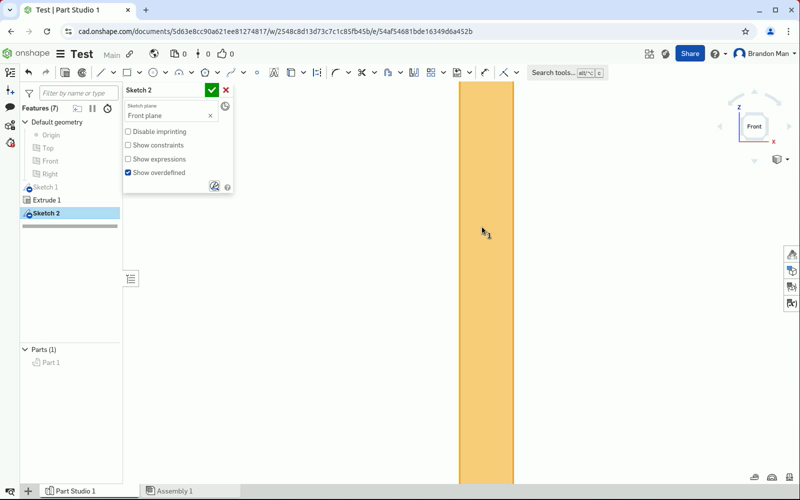
scroll(-6)
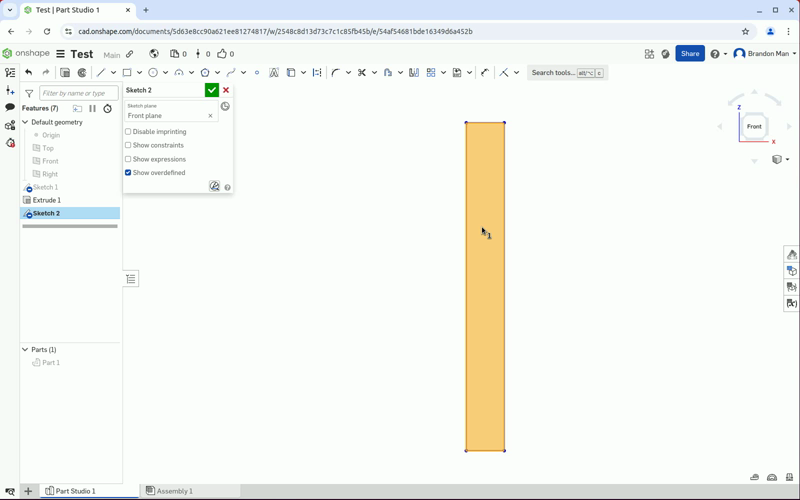
scroll(-6)
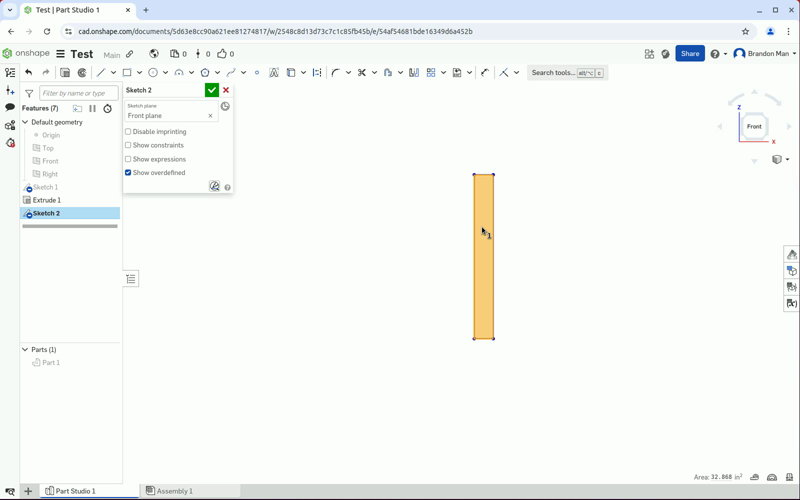
scroll(-6)
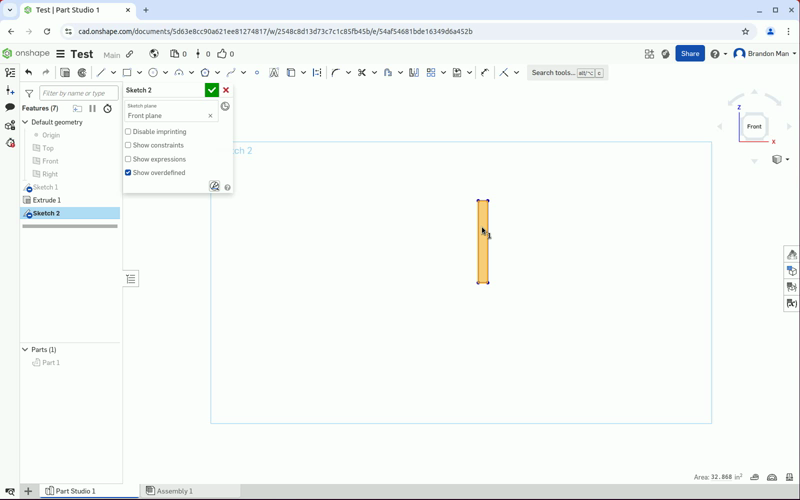
mouse_move(73, 352)
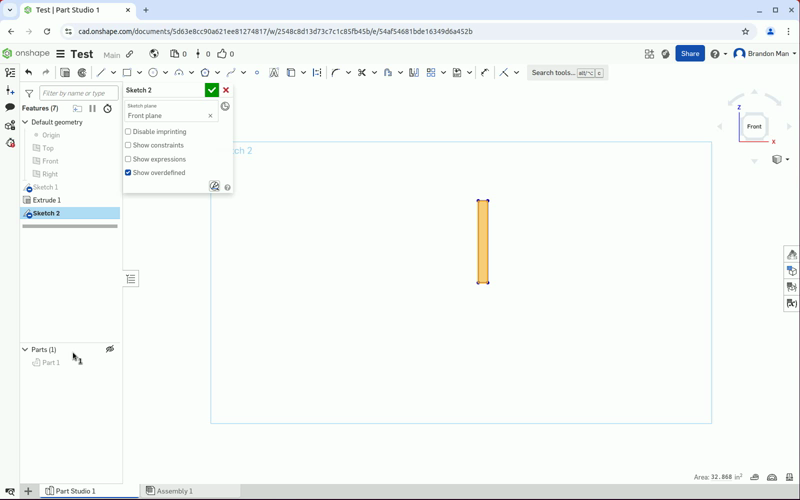
key(shift+y)
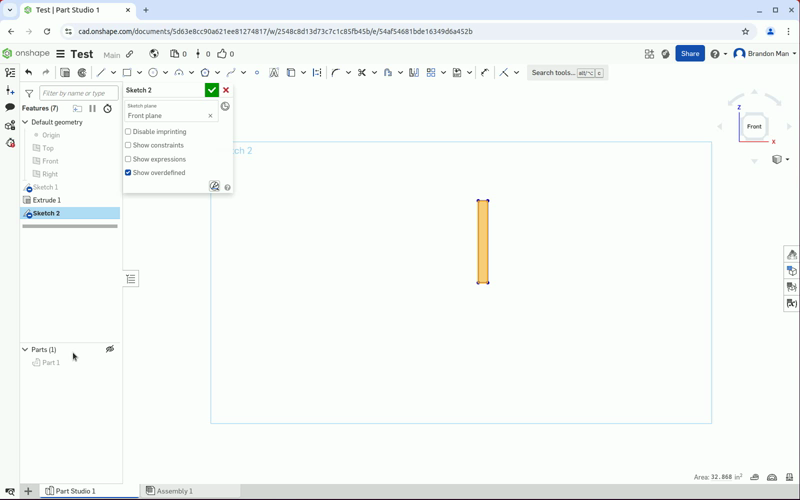
key(shift+e)
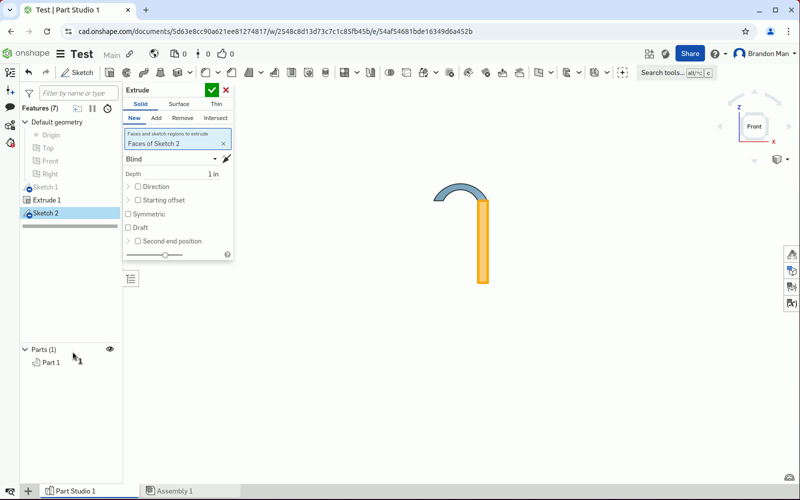
mouse_move(143, 106)
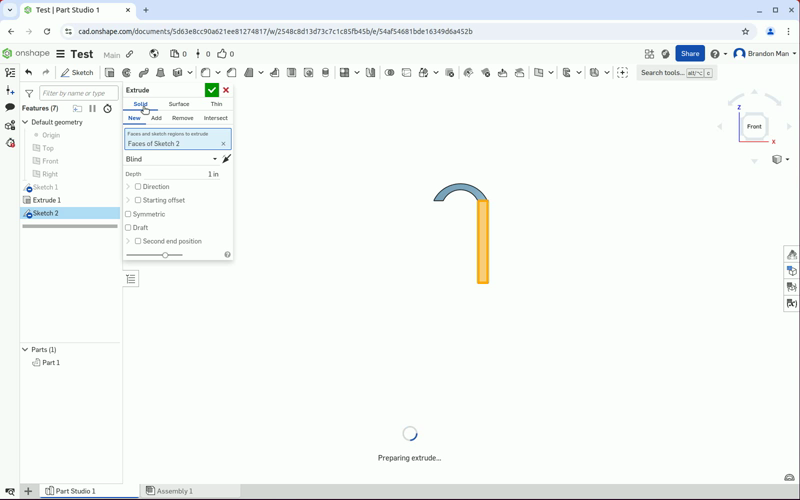
click(143, 106)
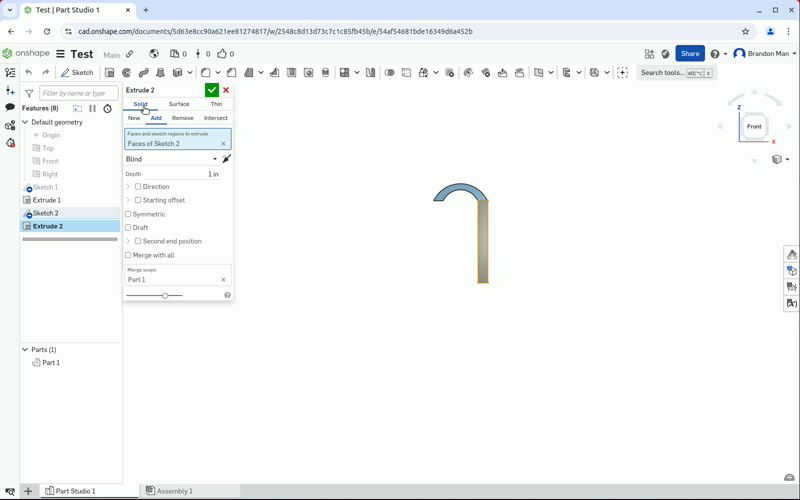
mouse_move(137, 120)
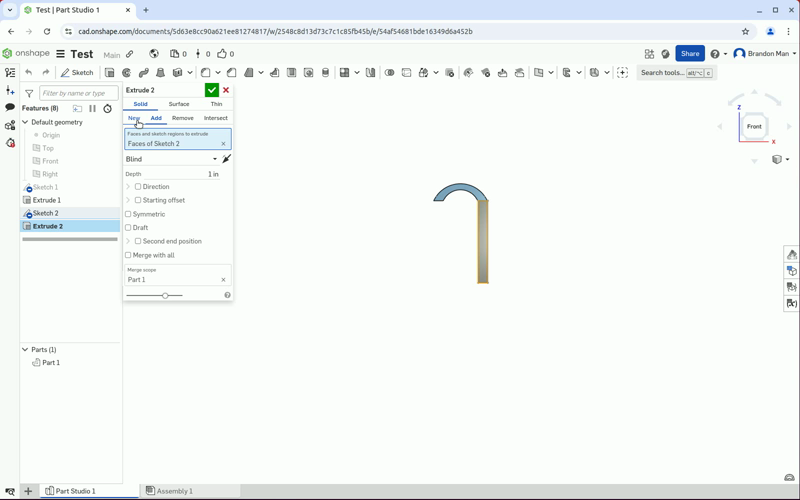
click(137, 120)
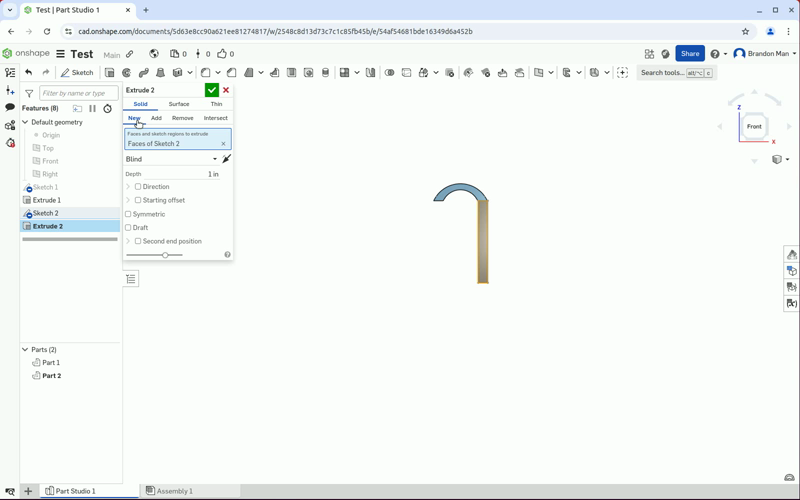
key(tab, 4)
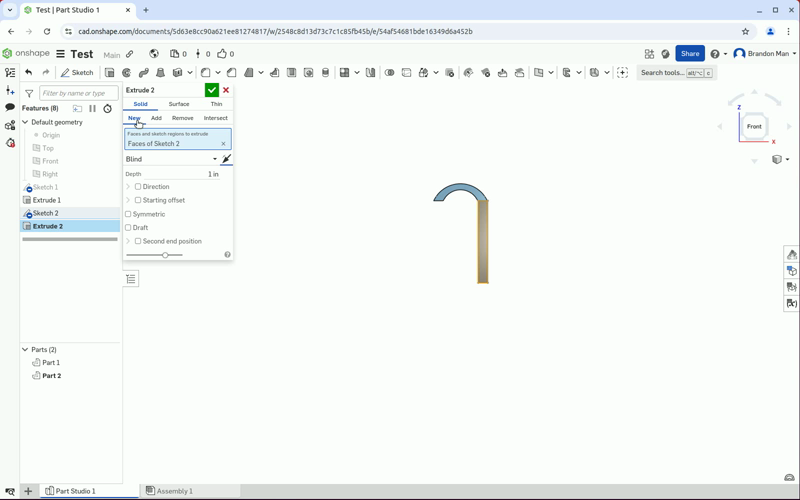
text(4.092)
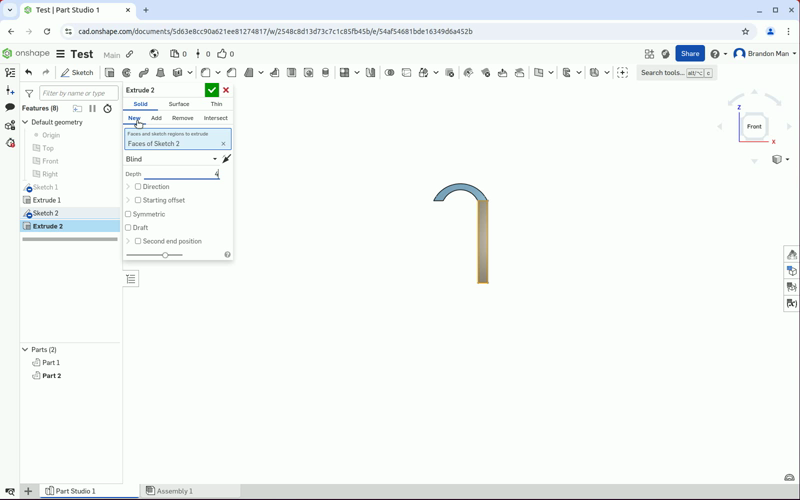
key(enter)
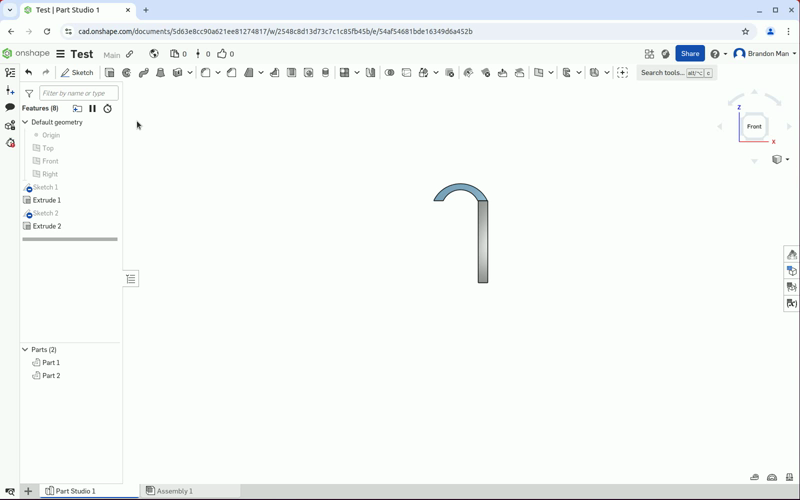
key(shift+h)
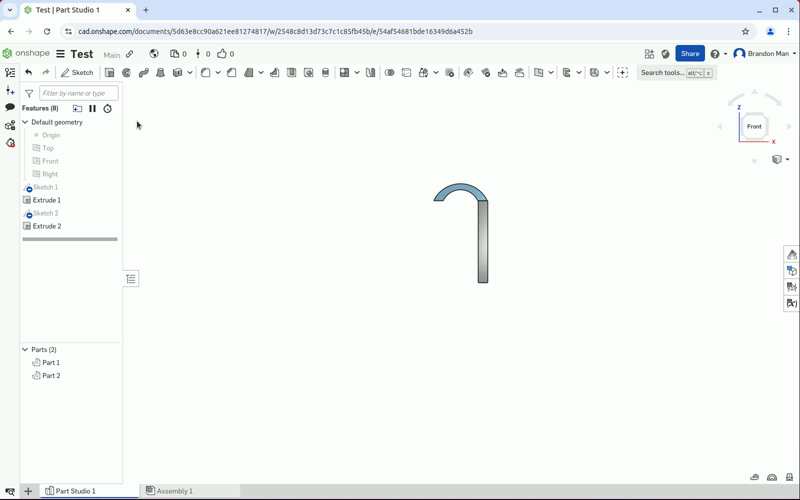
key(shift+h)
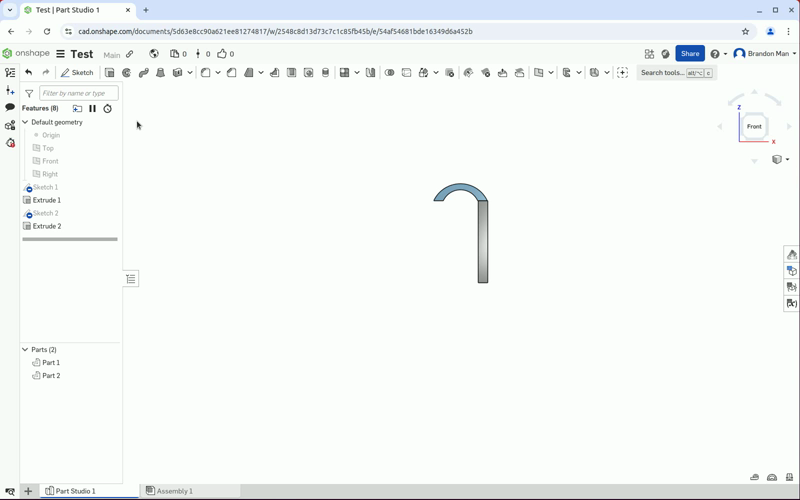
mouse_move(73, 189)
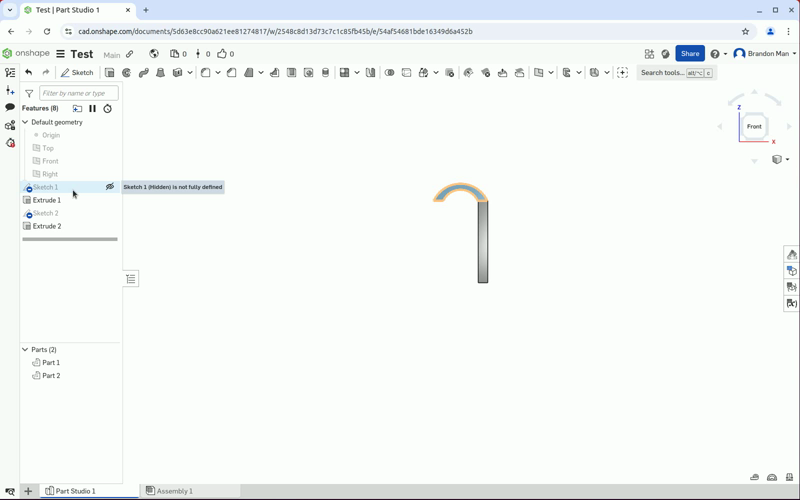
click(73, 189)
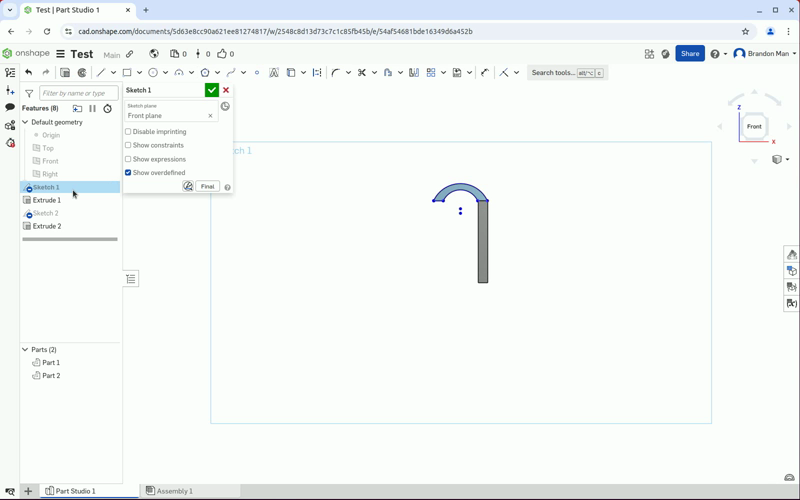
mouse_move(229, 92)
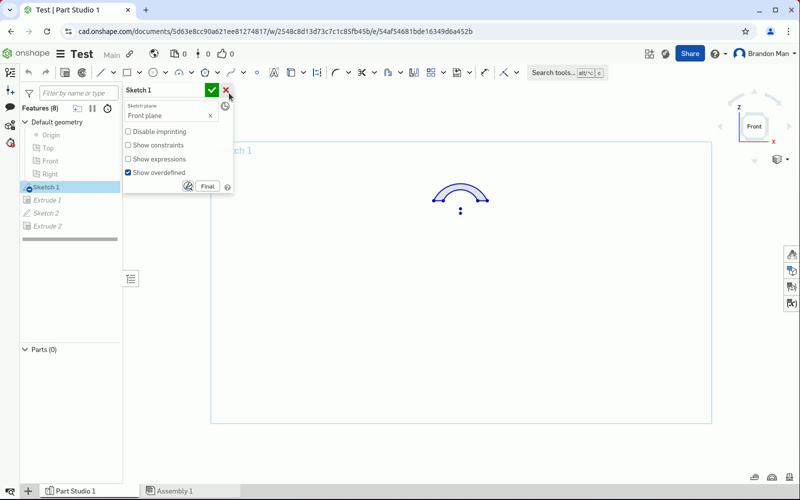
click(229, 92)
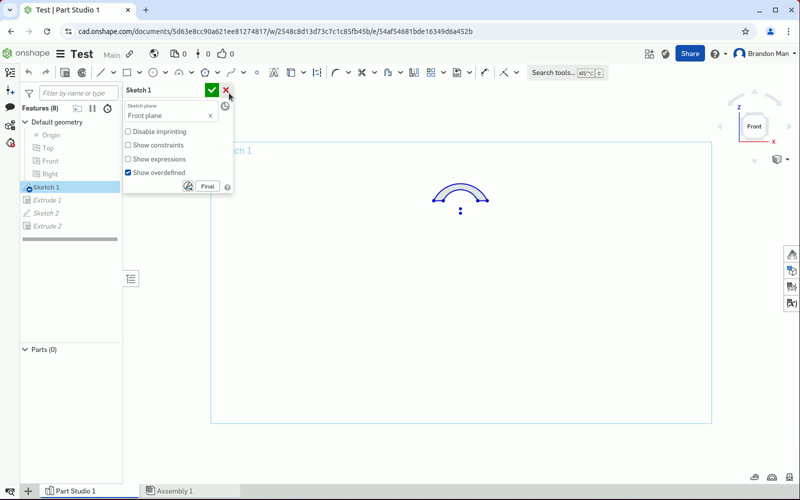
key(shift+s)
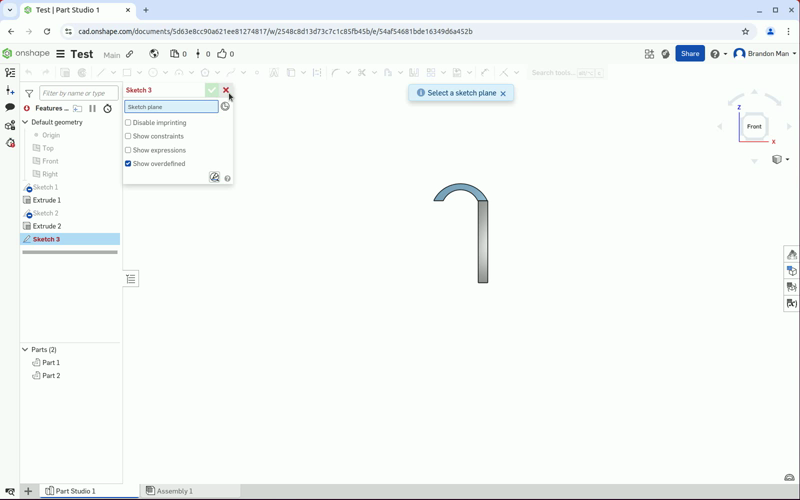
mouse_move(73, 163)
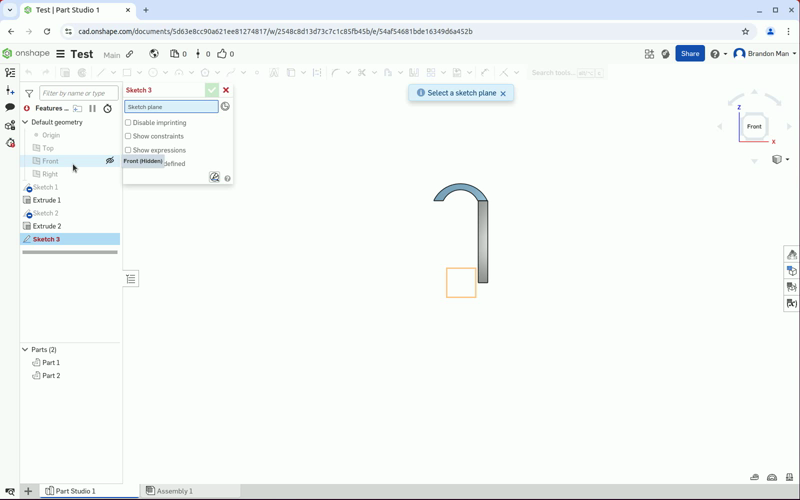
click(73, 163)
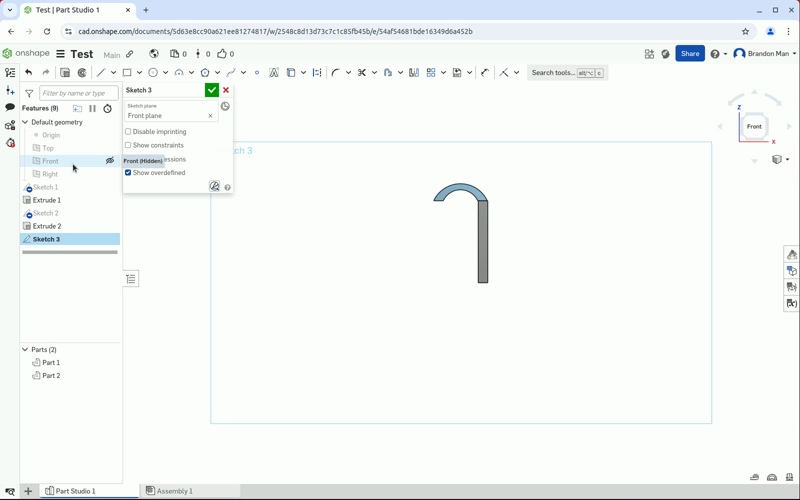
mouse_move(73, 352)
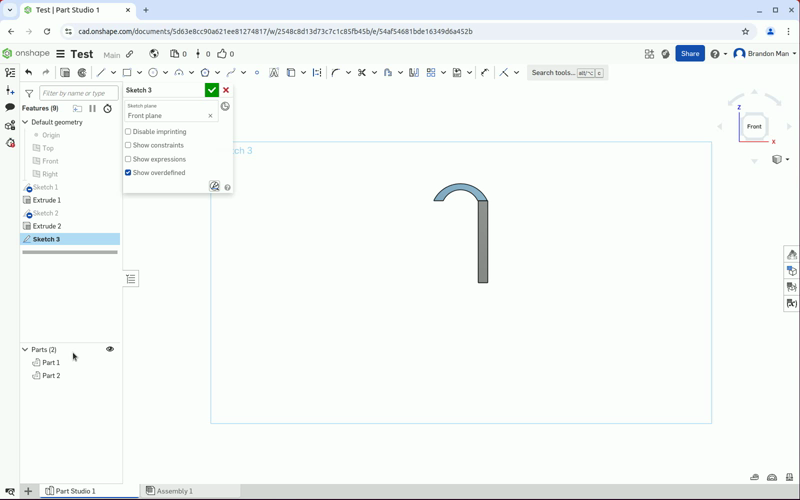
key(y)
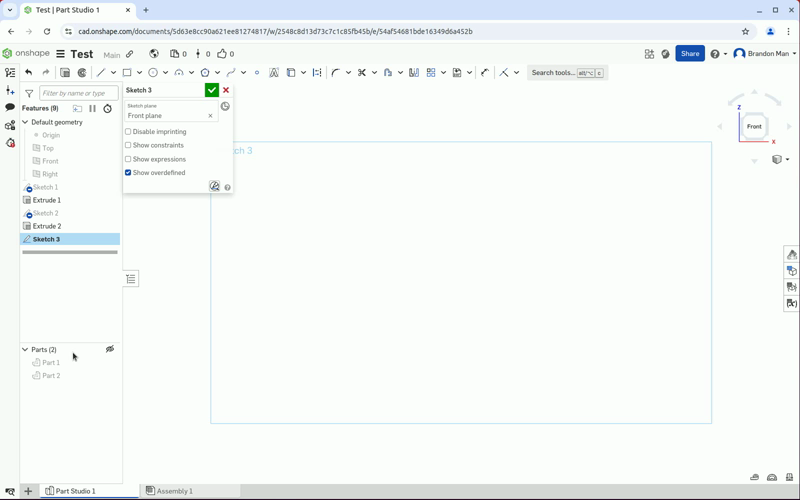
key(l)
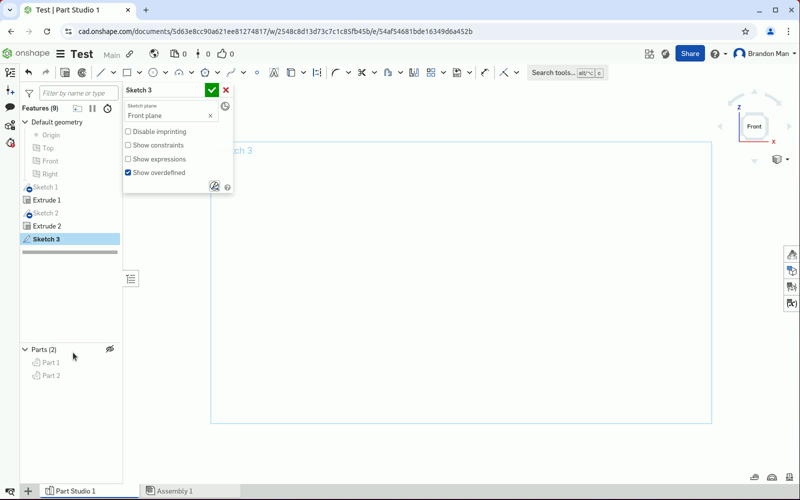
key_down(shift)
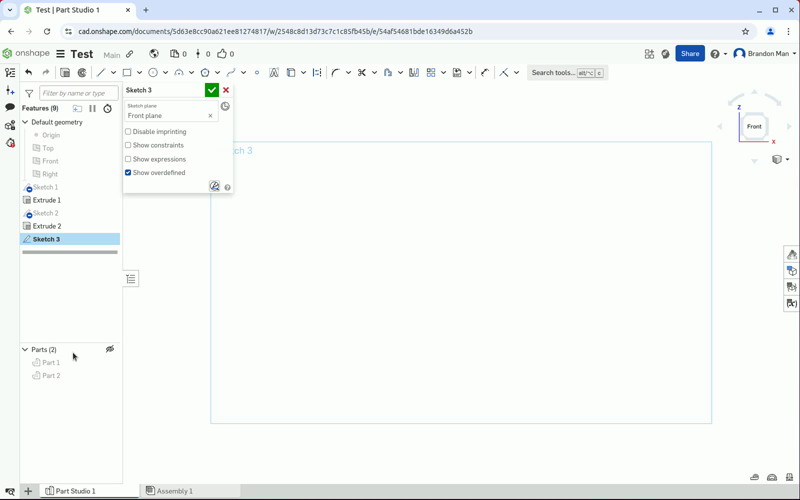
mouse_move(433, 282)
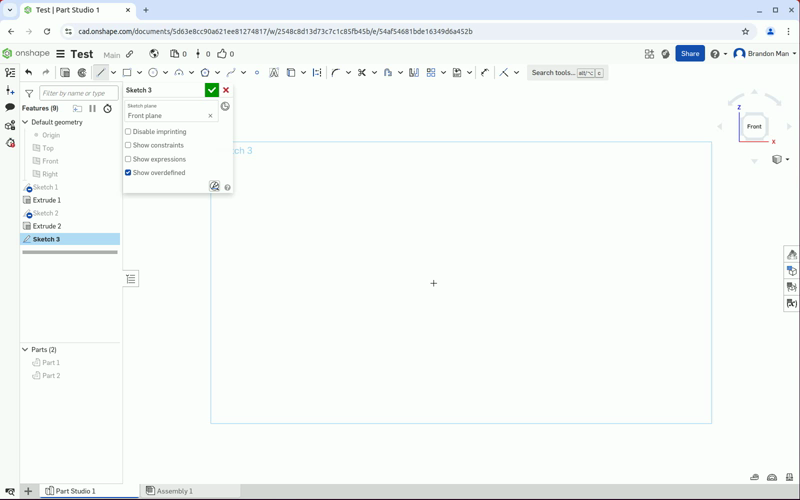
click(433, 282)
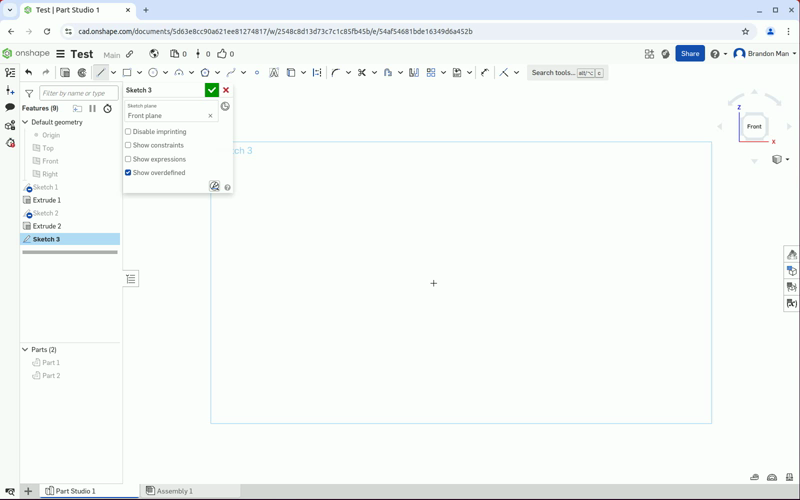
key_up(shift)
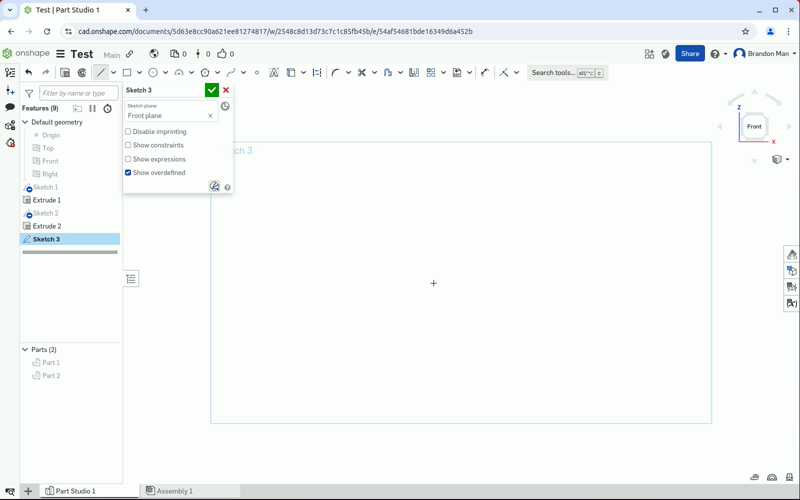
key_down(shift)
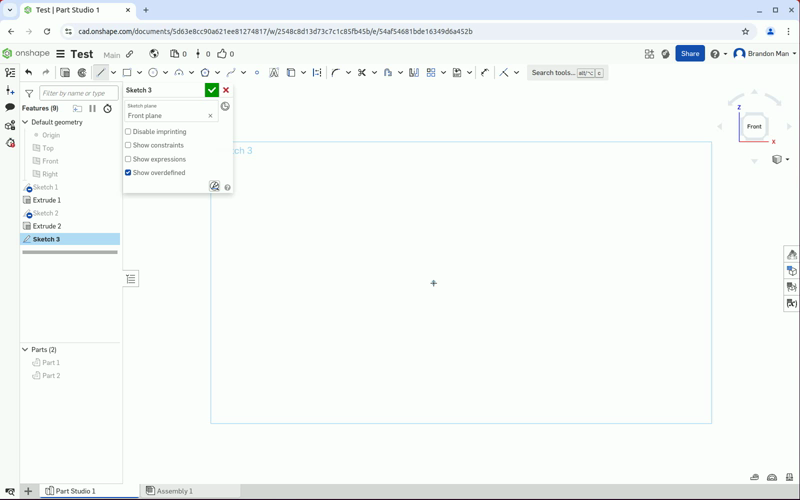
mouse_move(463, 282)
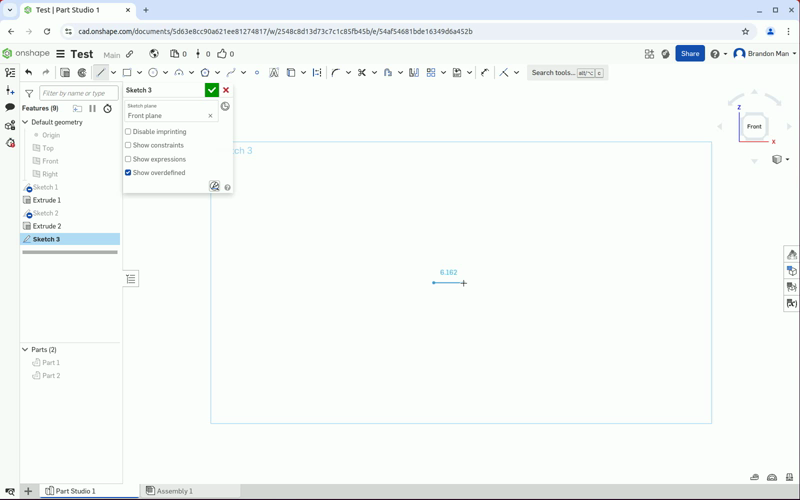
mouse_move(443, 282)
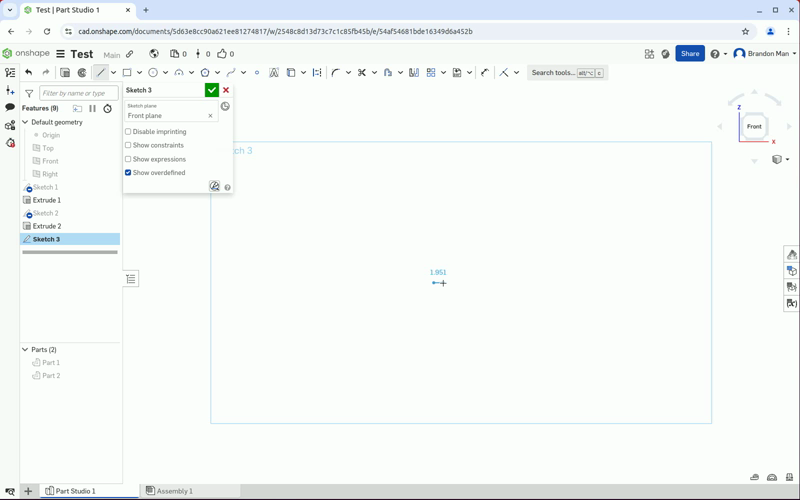
click(443, 282)
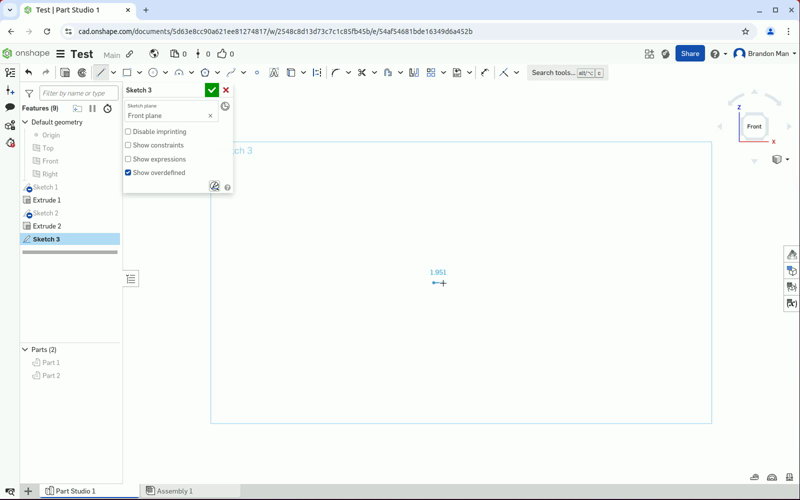
key_up(shift)
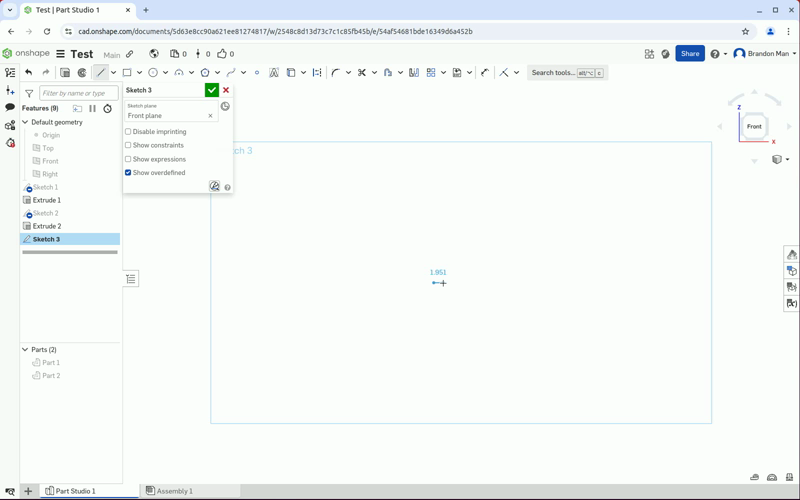
key_down(shift)
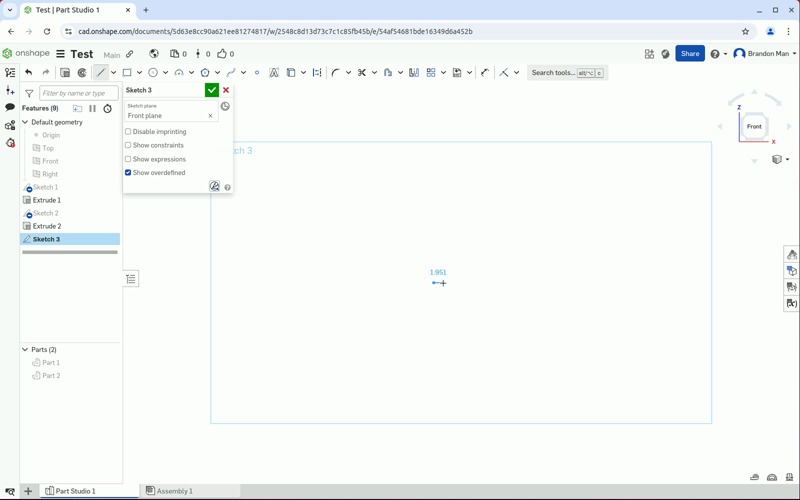
mouse_move(443, 200)
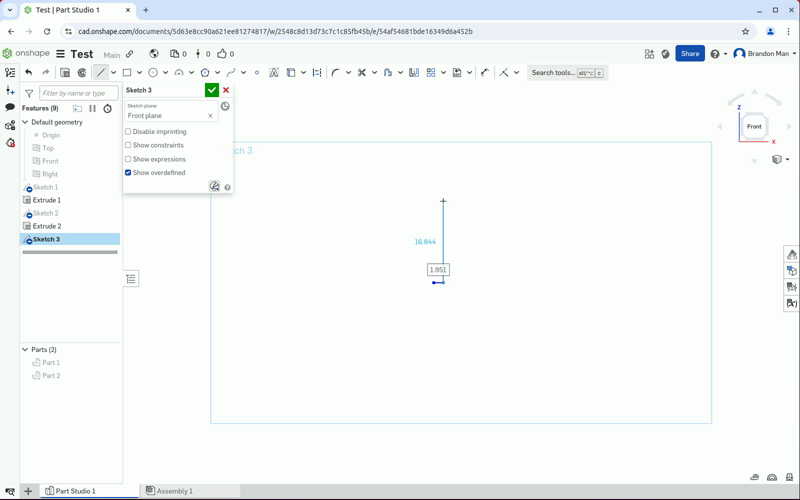
click(443, 200)
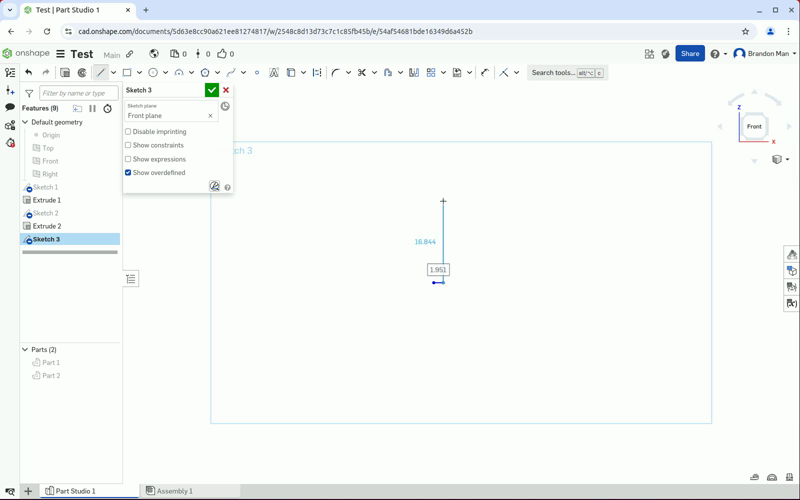
key_up(shift)
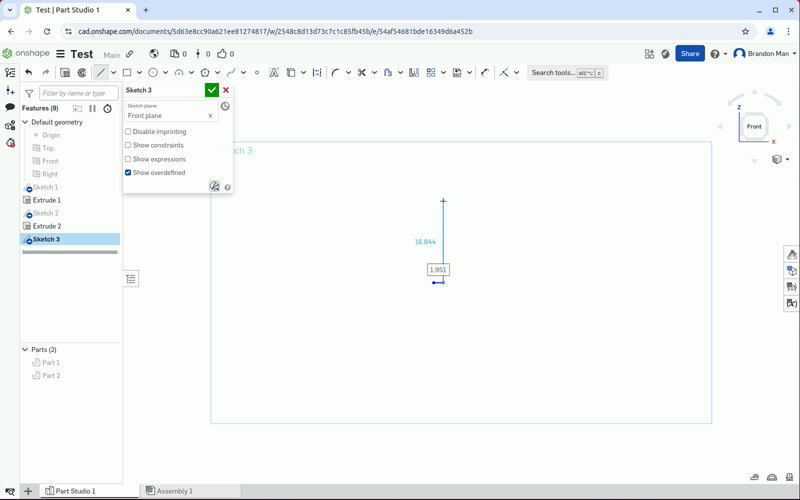
key_down(shift)
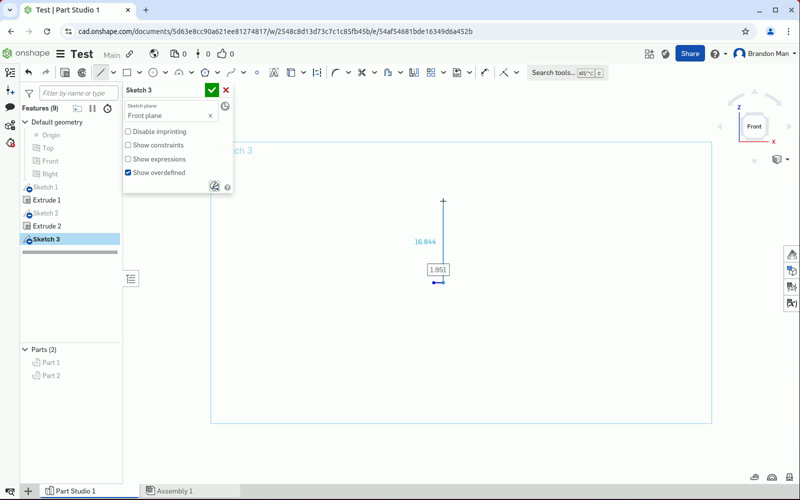
mouse_move(473, 200)
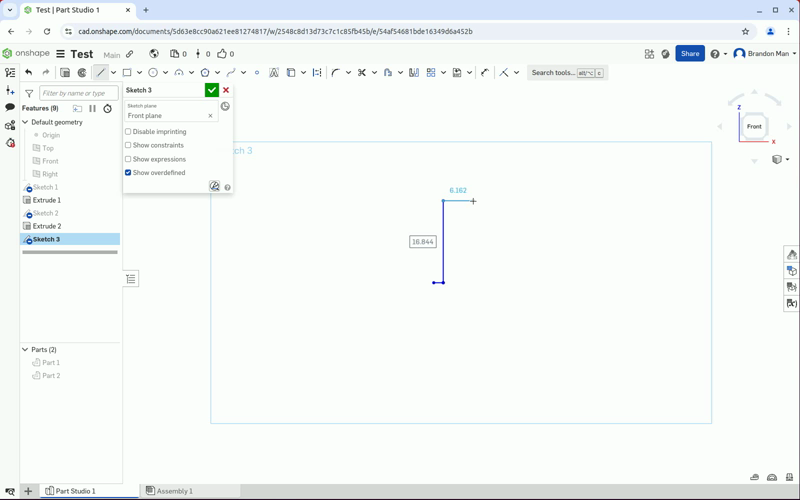
mouse_move(433, 200)
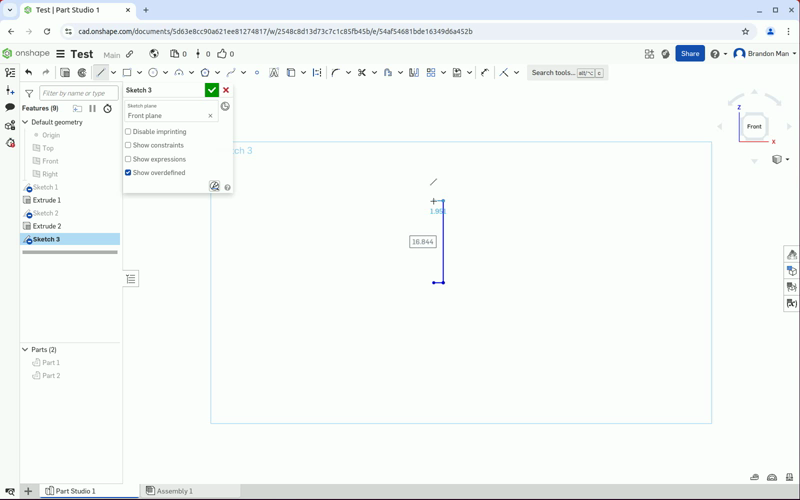
click(433, 200)
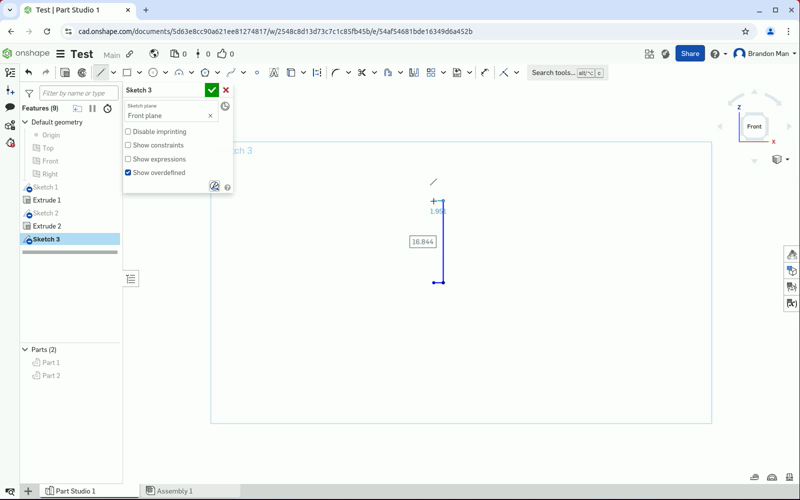
key_up(shift)
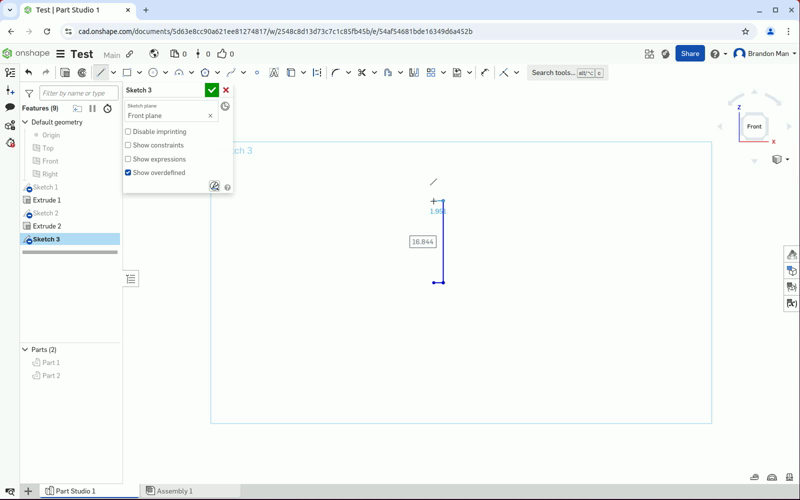
key_down(shift)
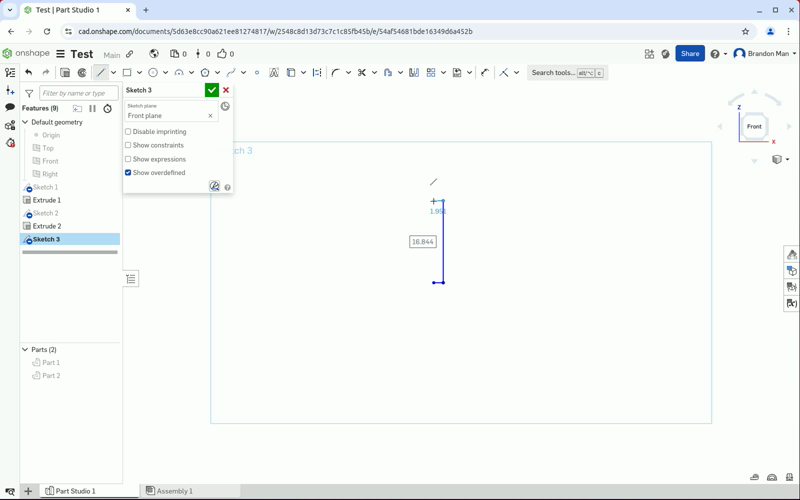
mouse_move(433, 282)
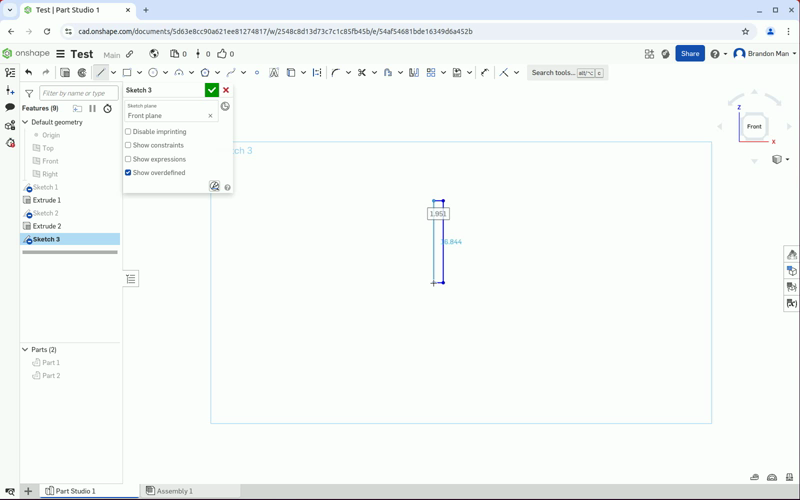
key_up(shift)
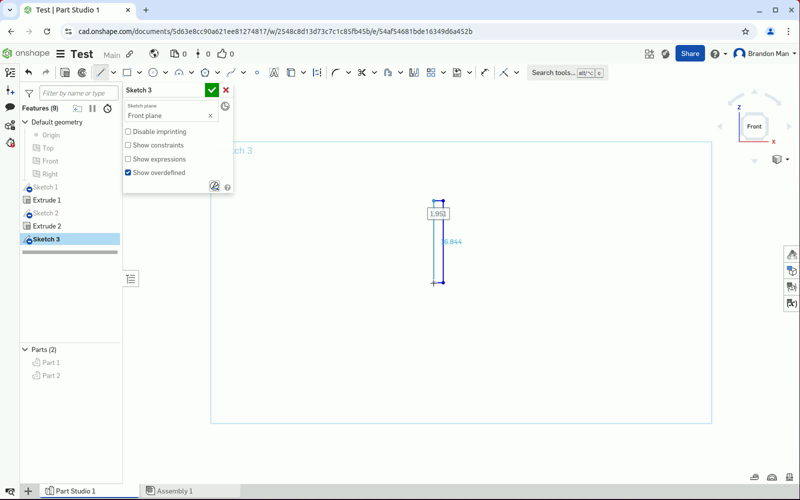
click(433, 282)
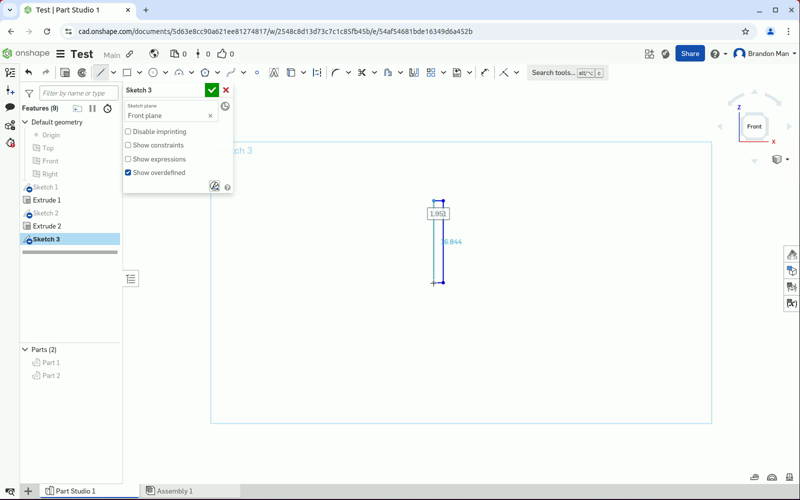
key(esc)
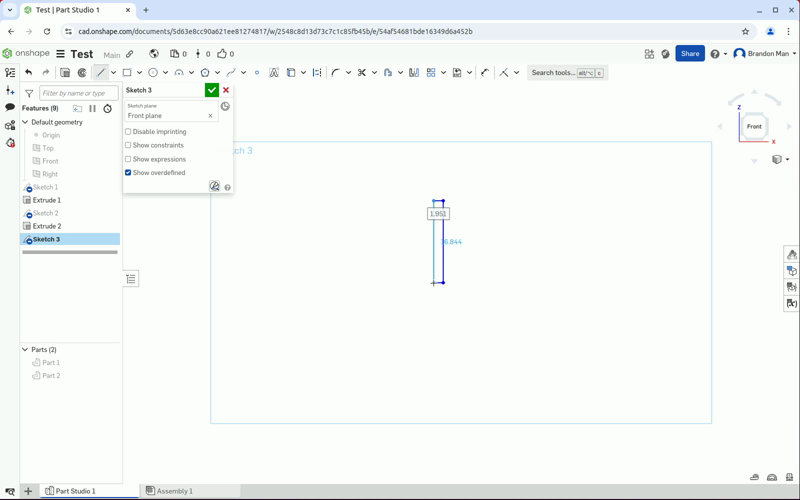
mouse_move(437, 269)
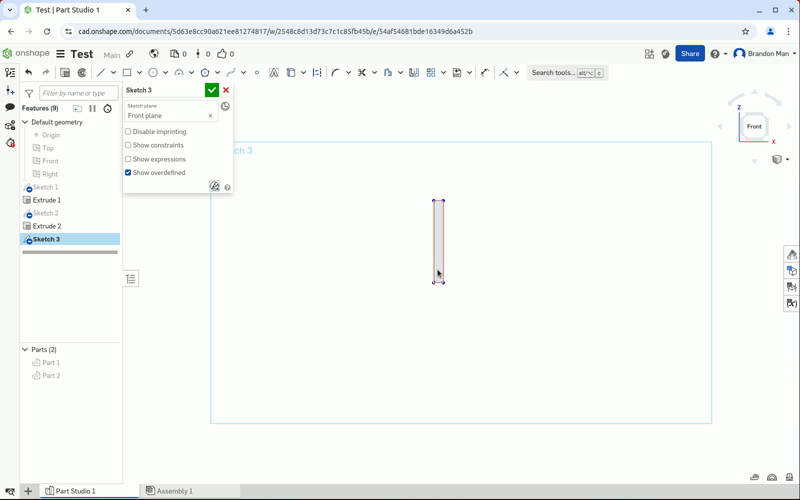
scroll(6)
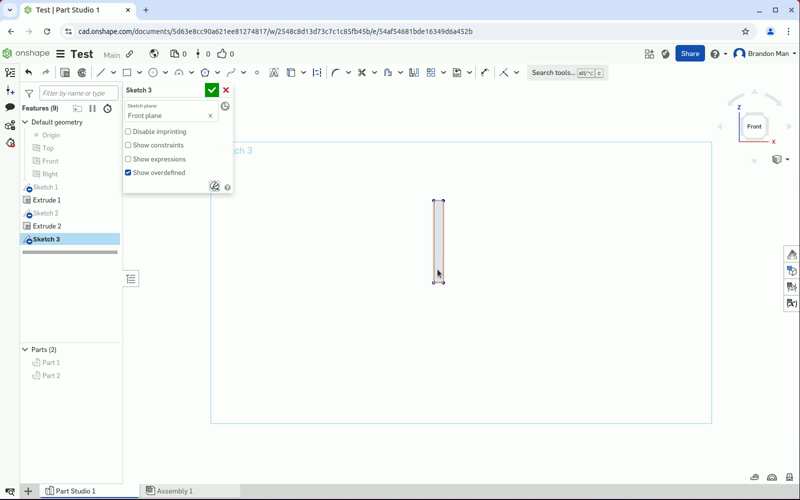
scroll(6)
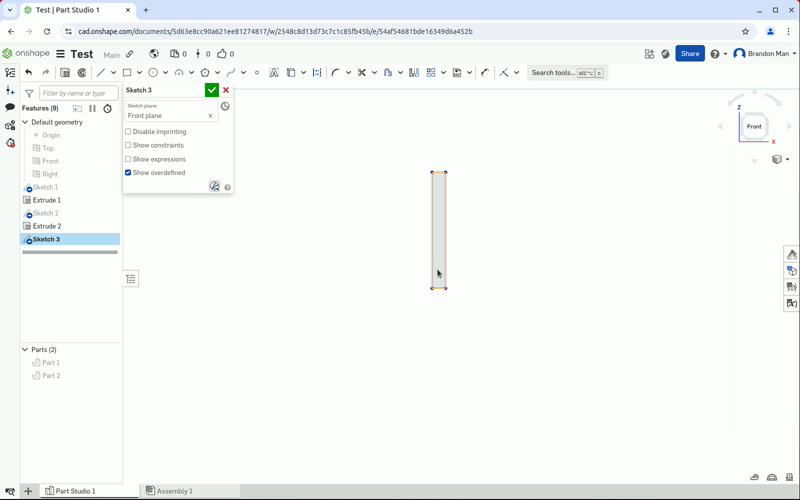
scroll(6)
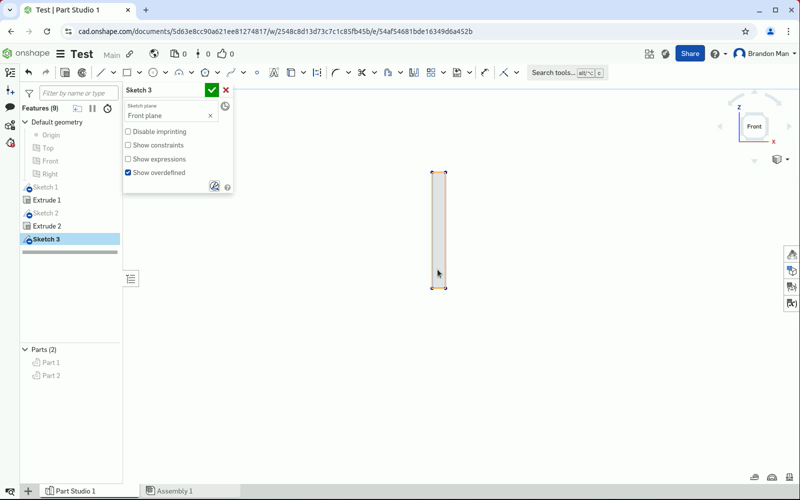
scroll(6)
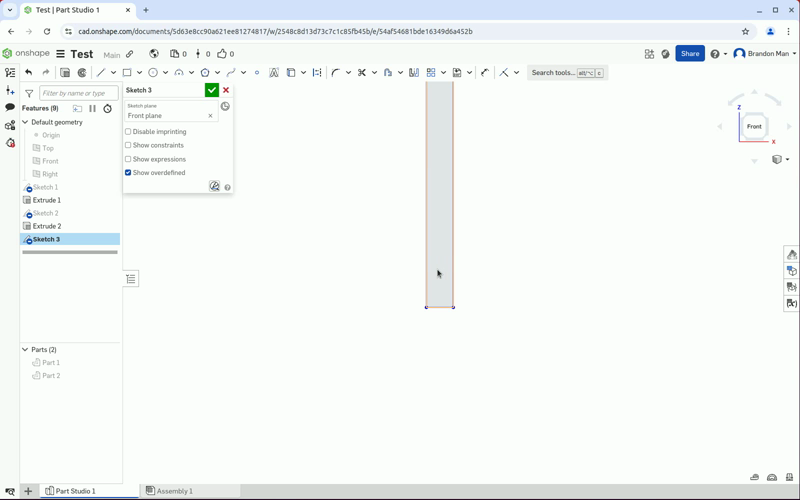
scroll(6)
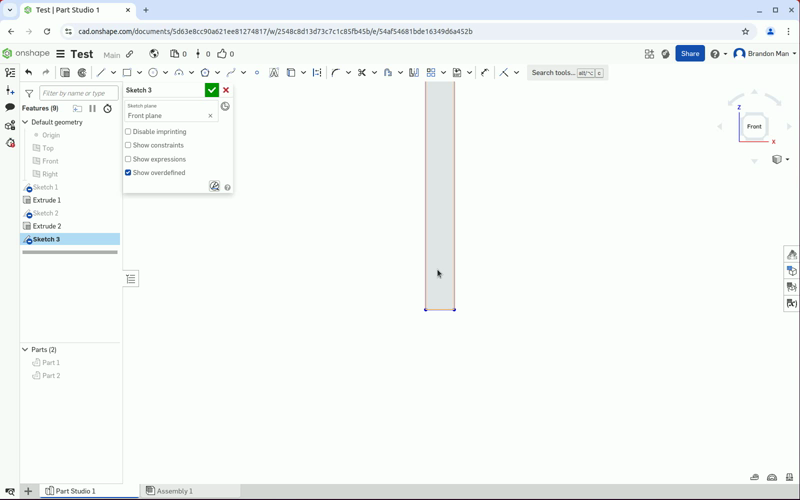
scroll(6)
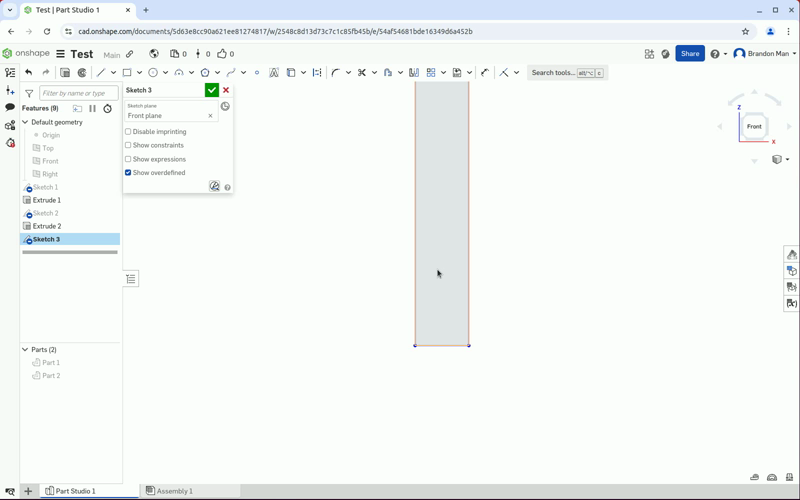
scroll(6)
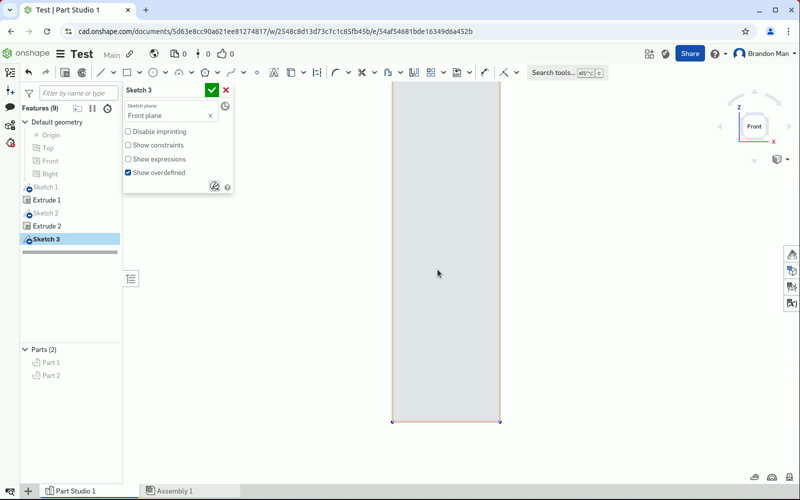
click(437, 269)
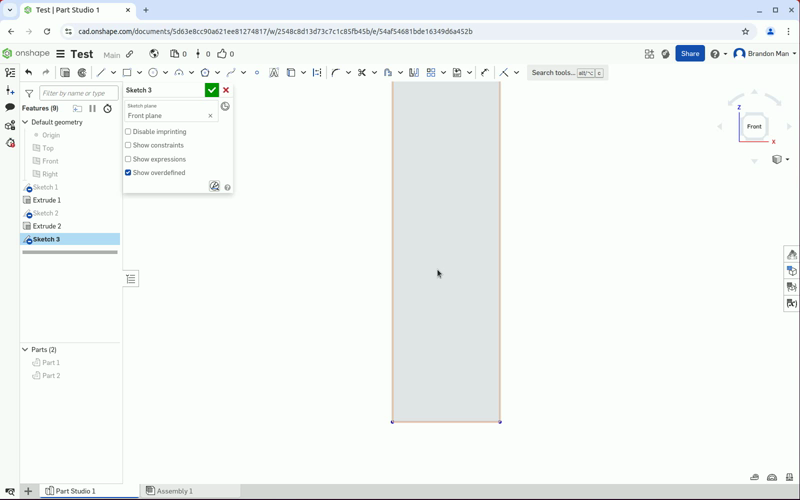
scroll(-6)
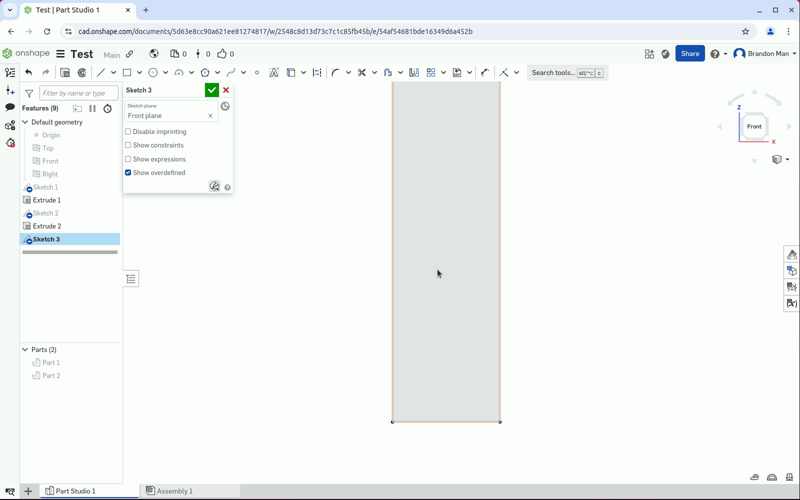
scroll(-6)
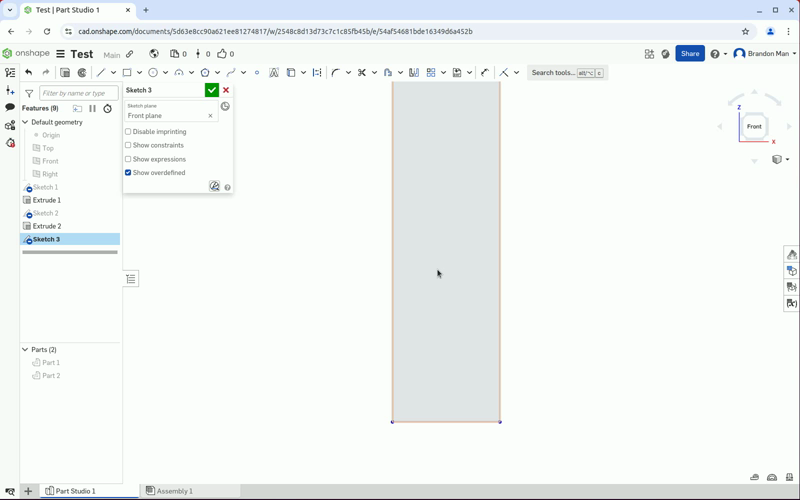
scroll(-6)
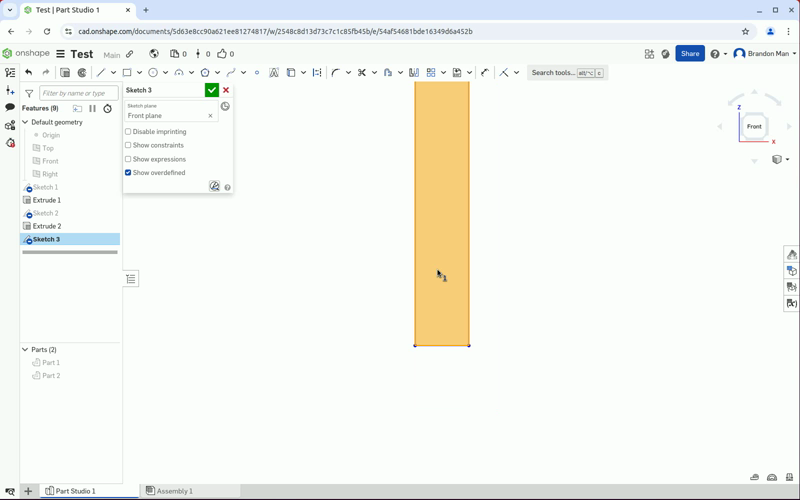
scroll(-6)
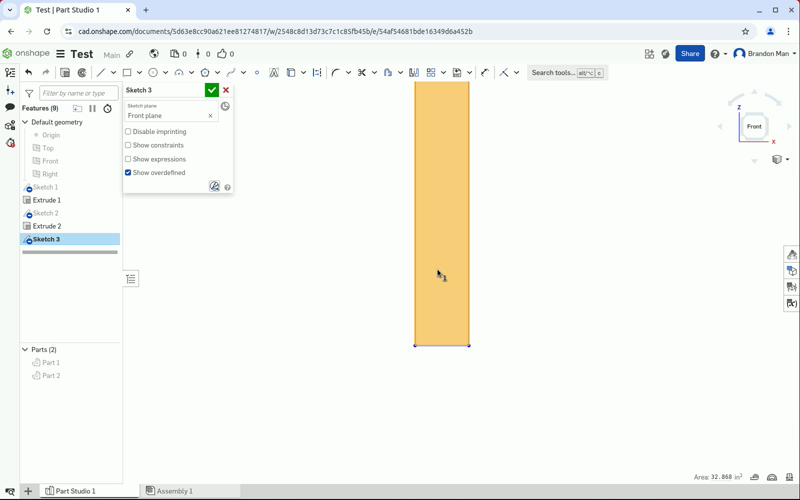
scroll(-6)
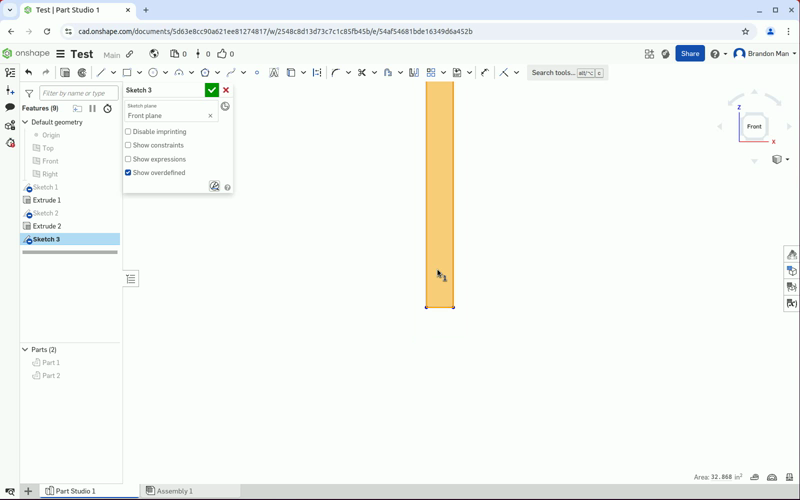
scroll(-6)
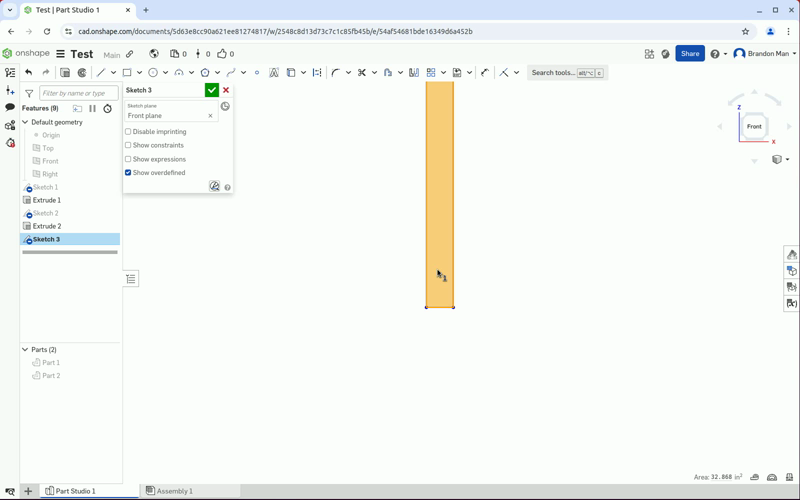
scroll(-6)
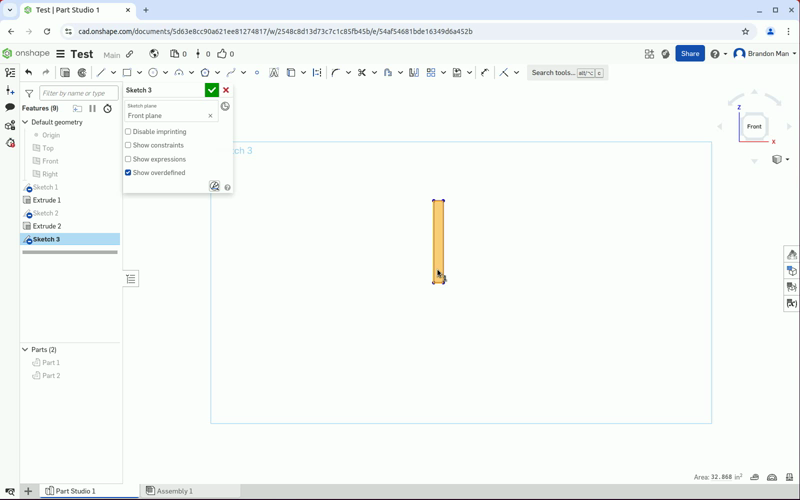
mouse_move(73, 352)
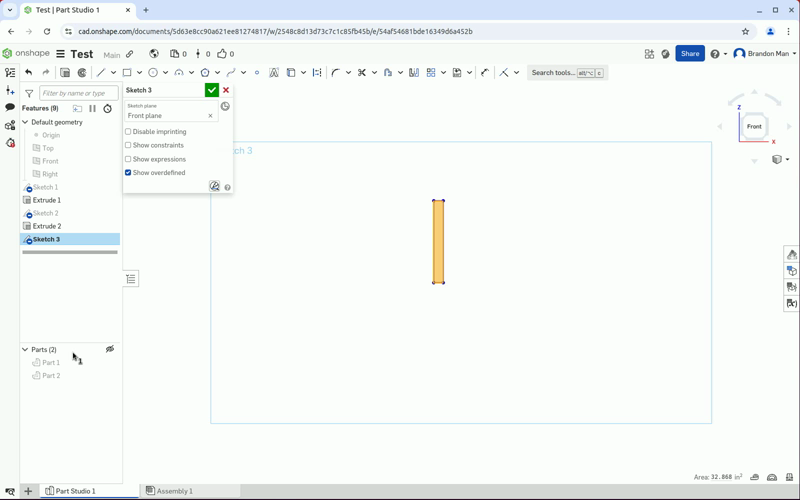
key(shift+y)
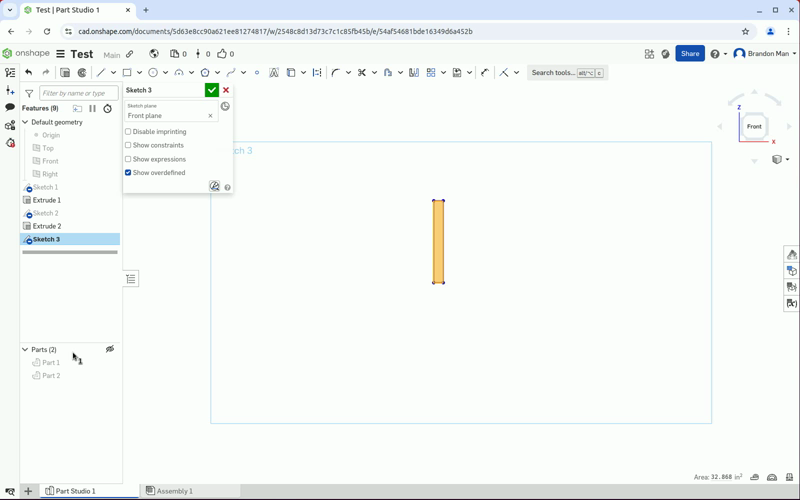
key(shift+e)
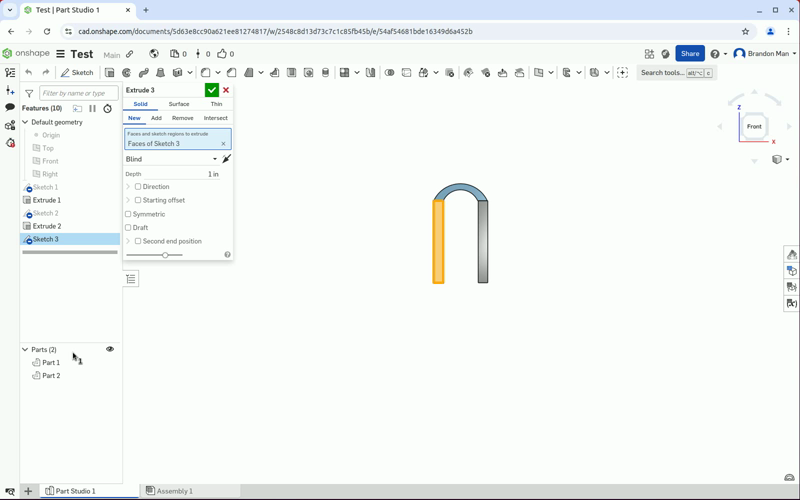
mouse_move(143, 106)
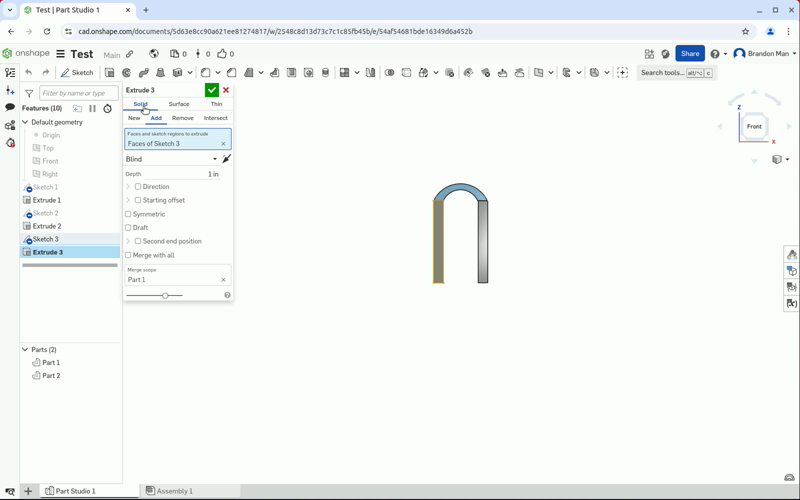
click(143, 106)
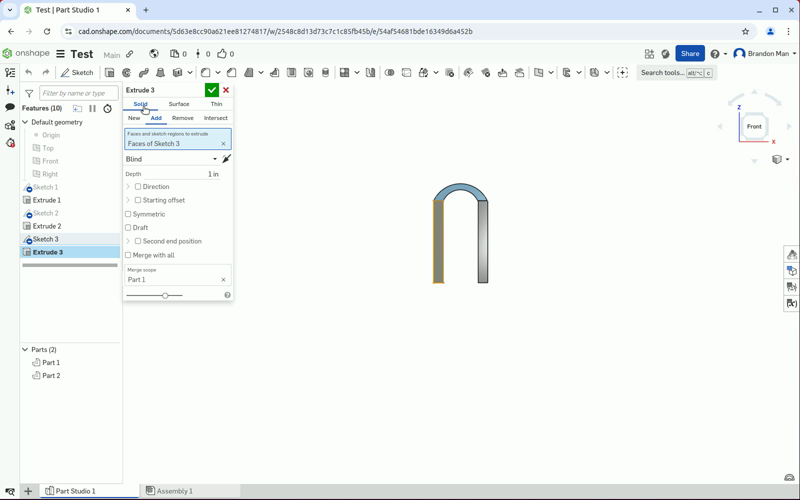
mouse_move(137, 120)
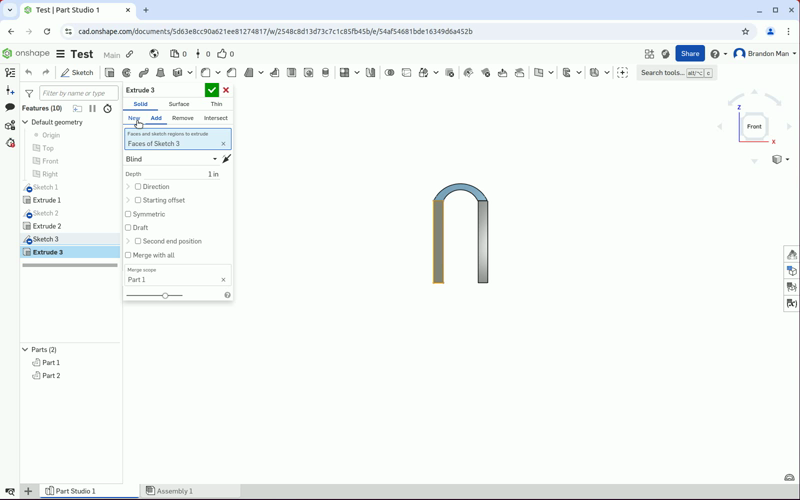
click(137, 120)
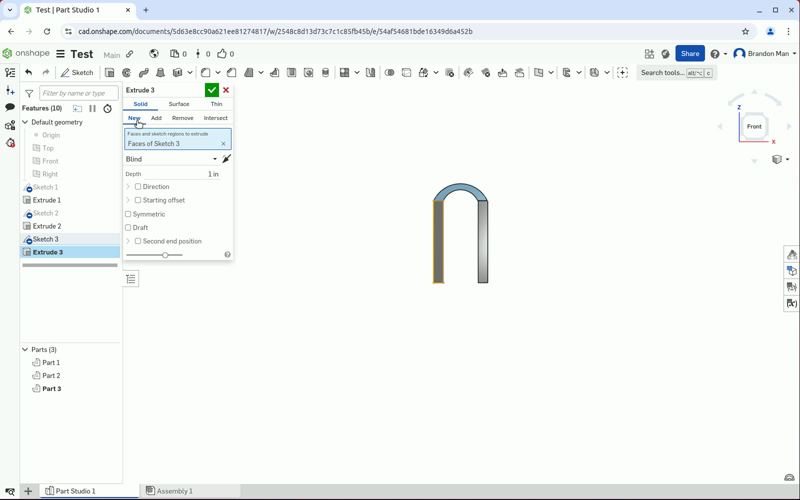
key(tab, 4)
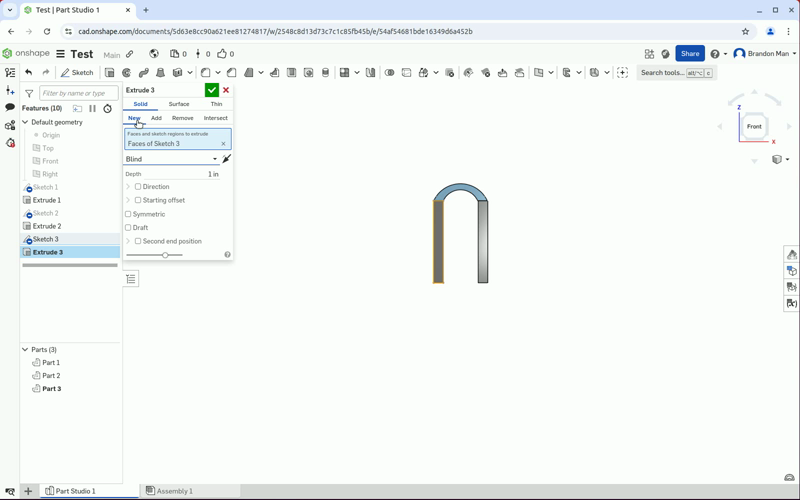
text(4.092)
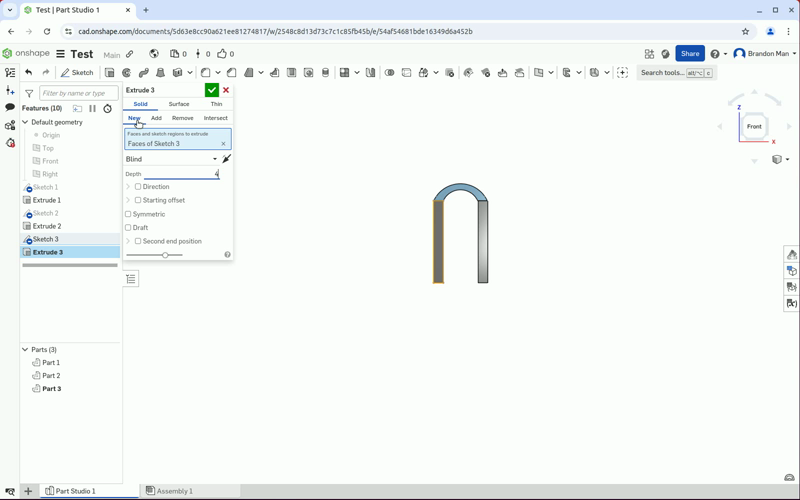
key(enter)
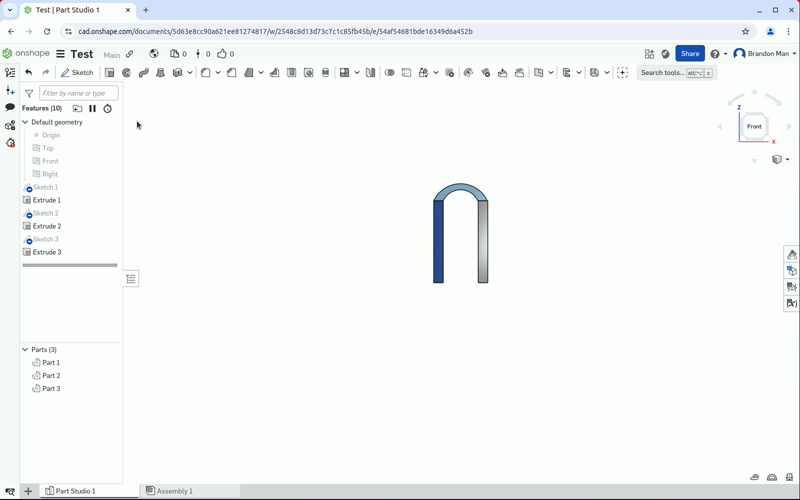
key(shift+h)
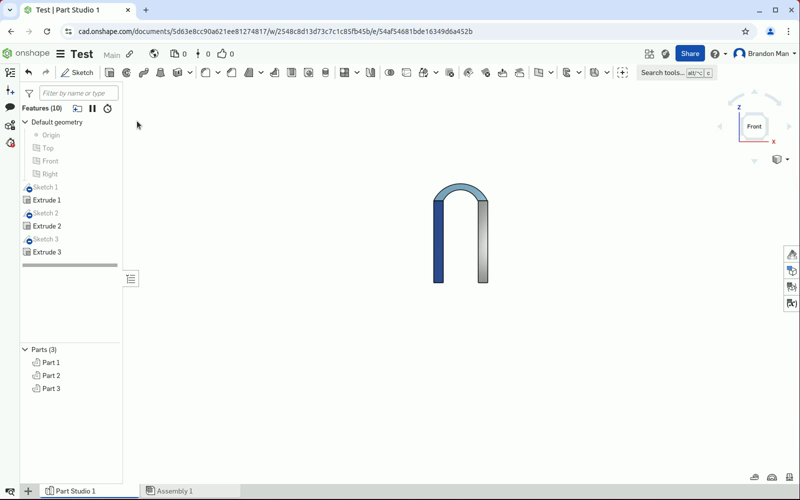
key(shift+h)
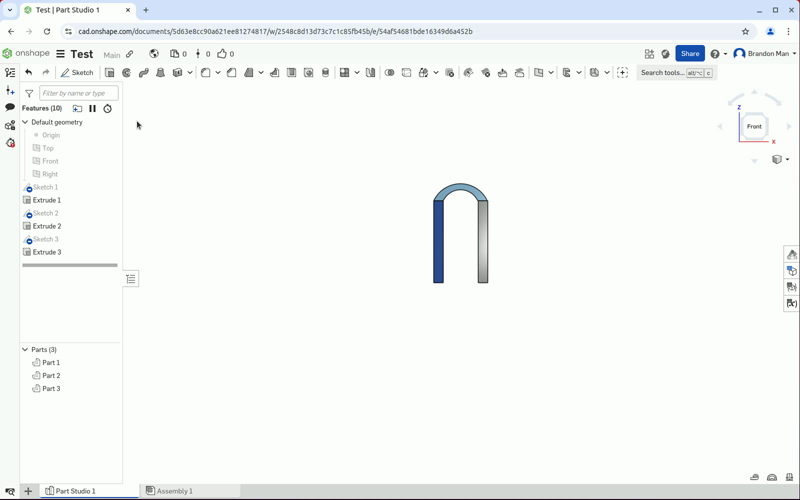
key(shift+7)
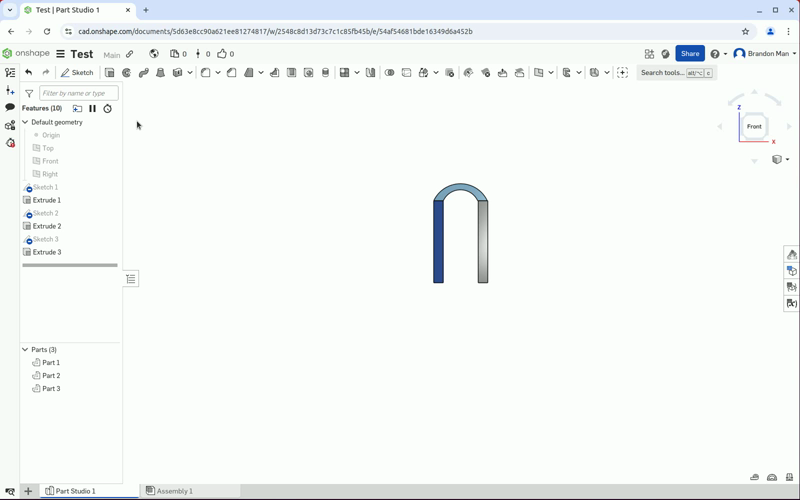
key(left, 2)
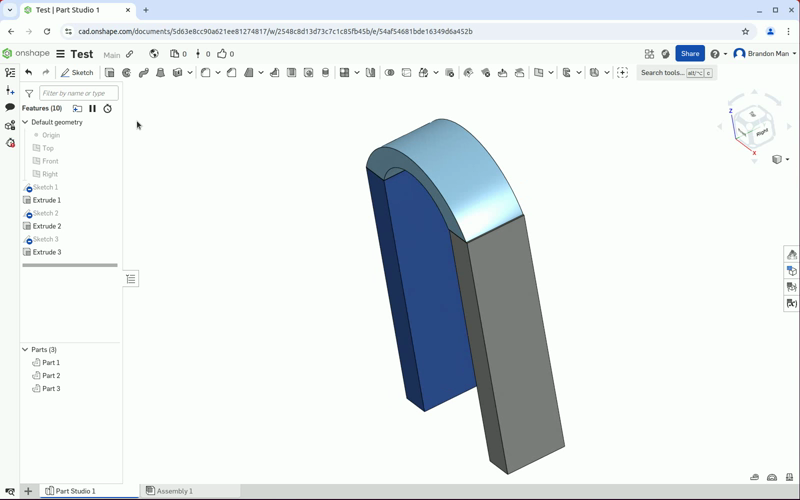
key(down, 2)
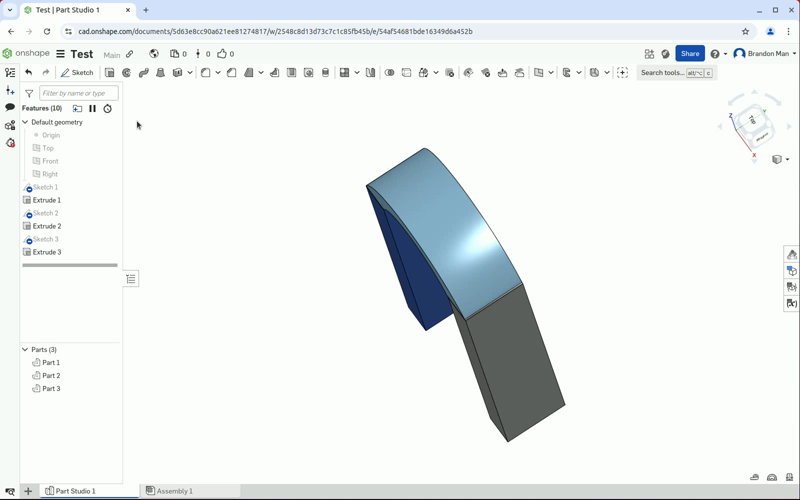
key(up, 2)
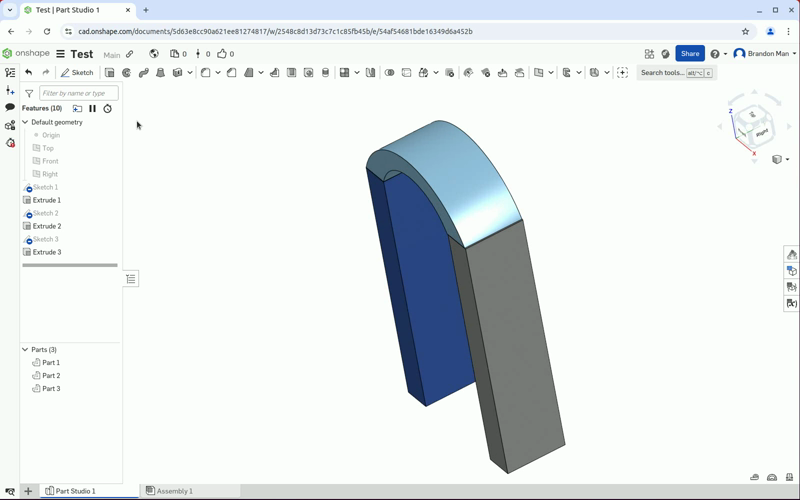
key(right, 2)
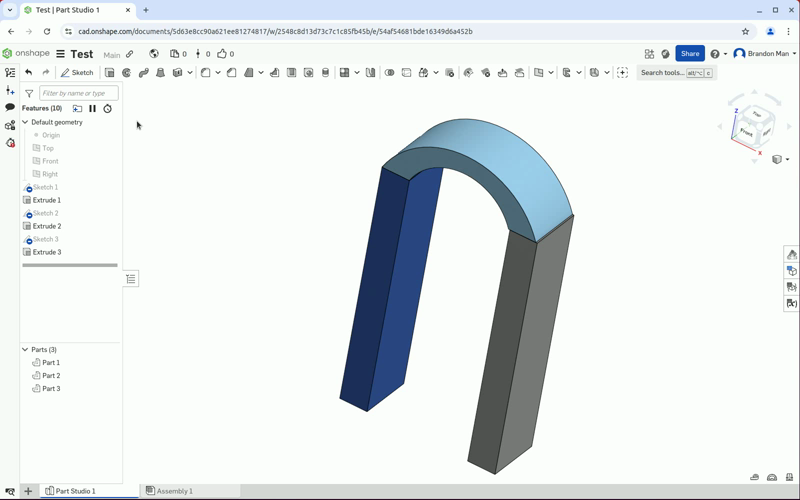
mouse_move(73, 189)
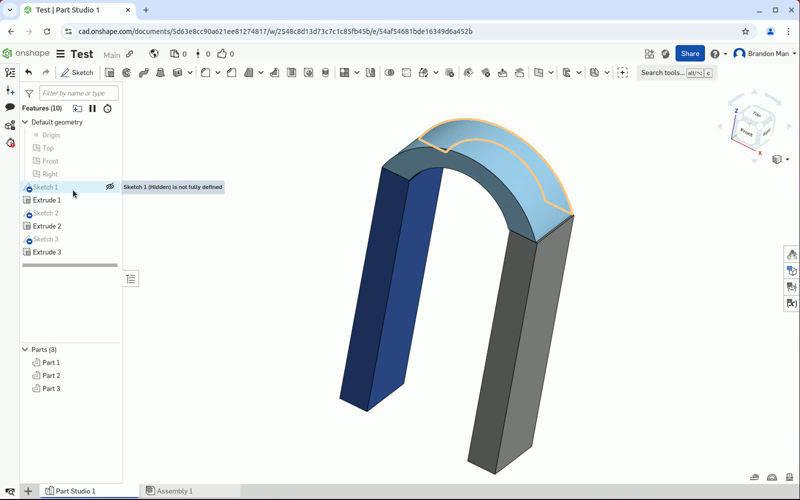
click(73, 189)